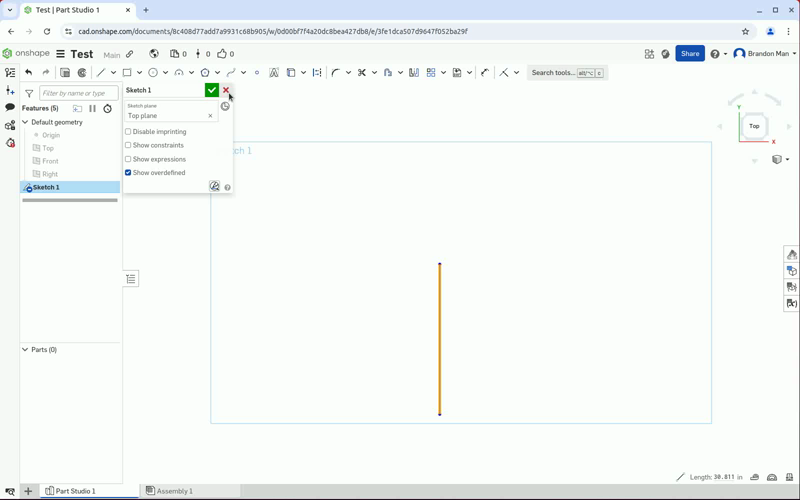
key(shift+h)
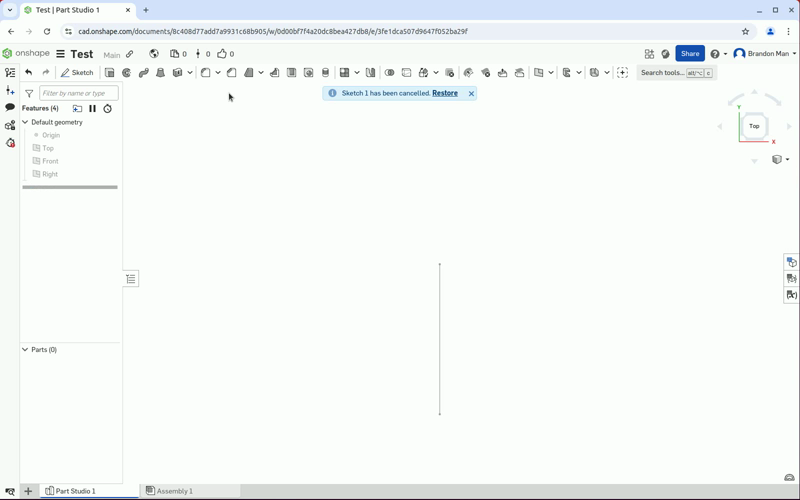
mouse_move(73, 352)
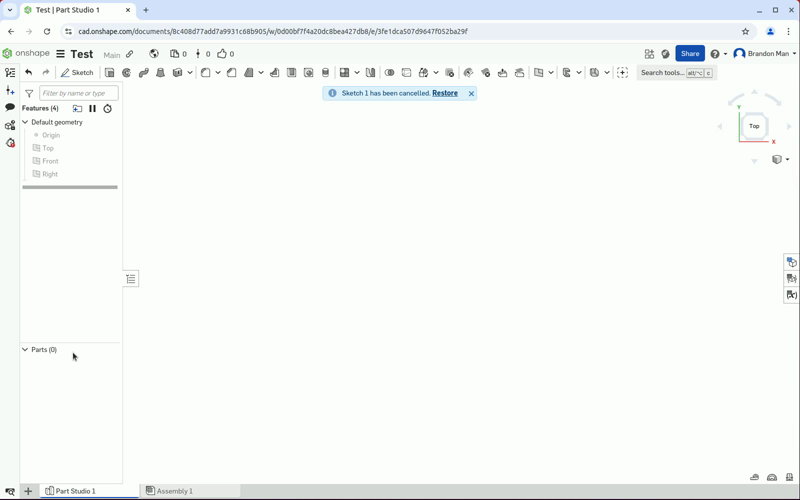
key(y)
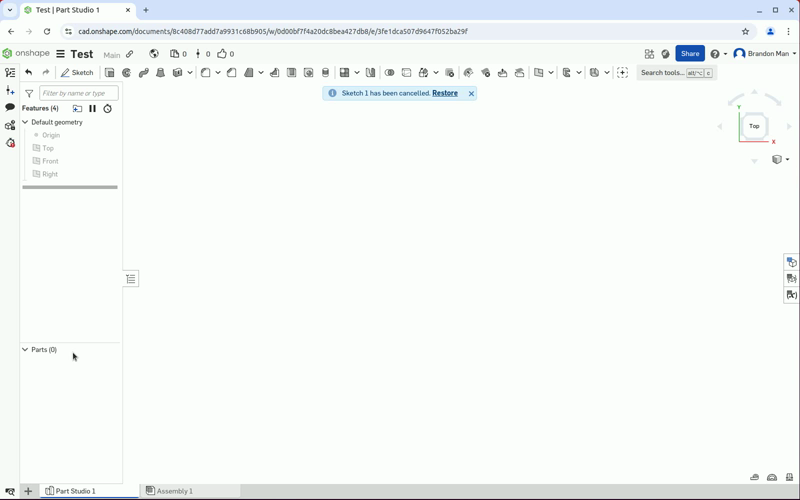
key(shift+p)
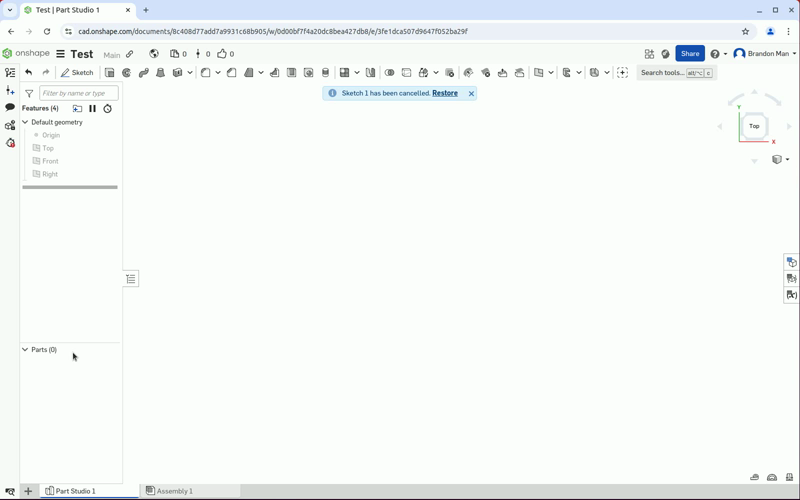
key(space)
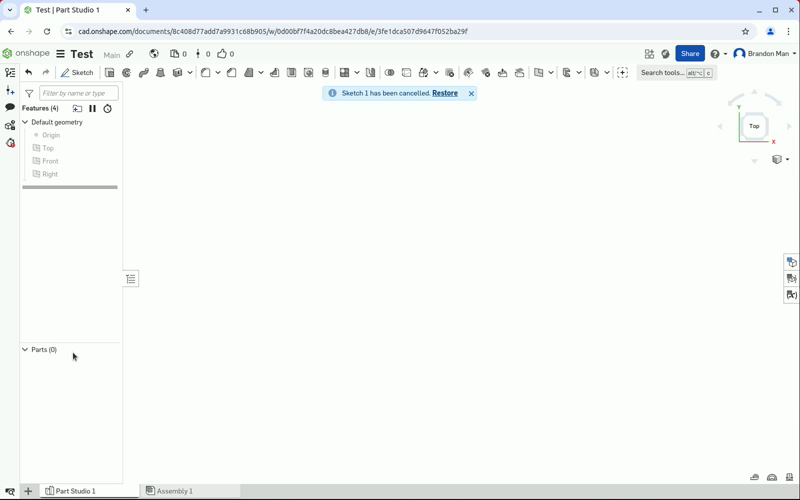
key_down(shift)
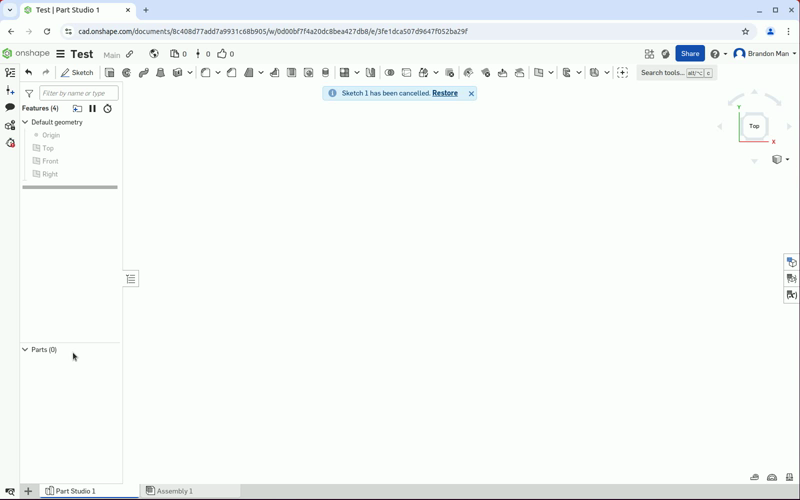
key(up)
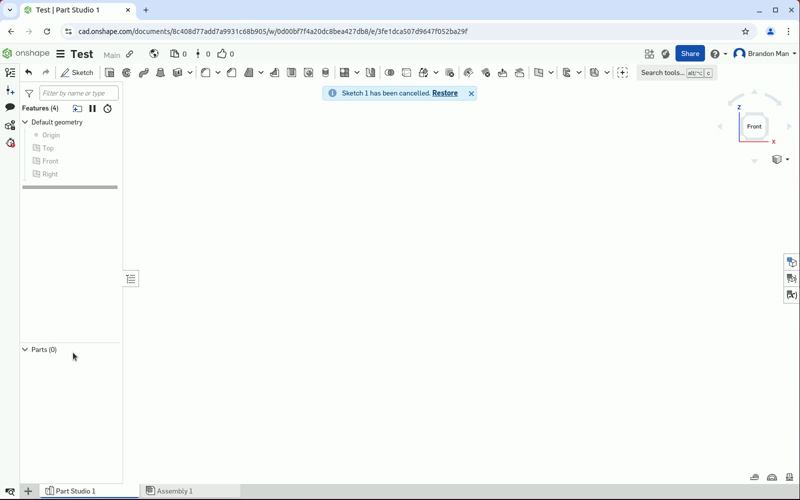
key_up(shift)
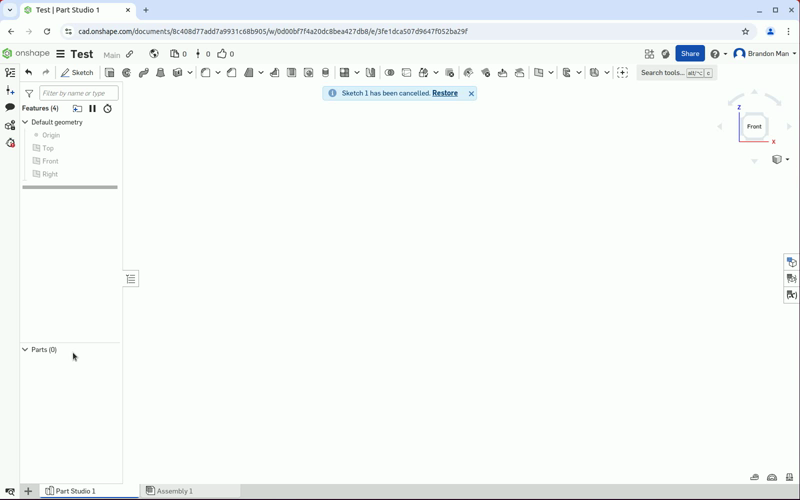
mouse_move(73, 352)
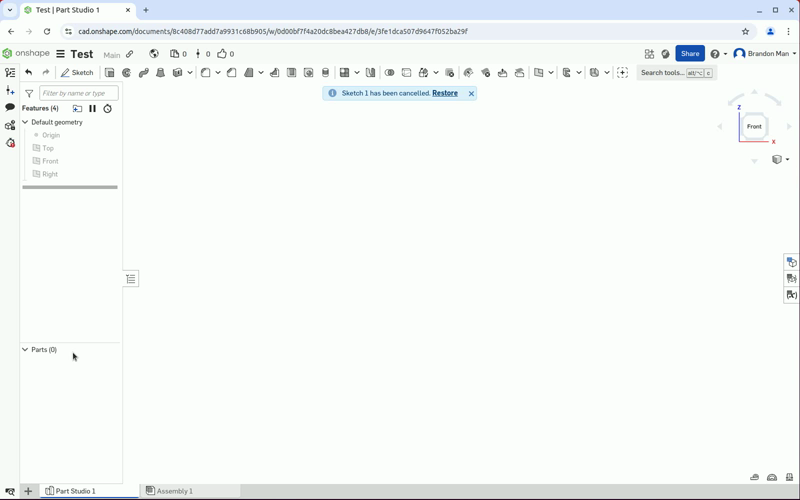
key(shift+y)
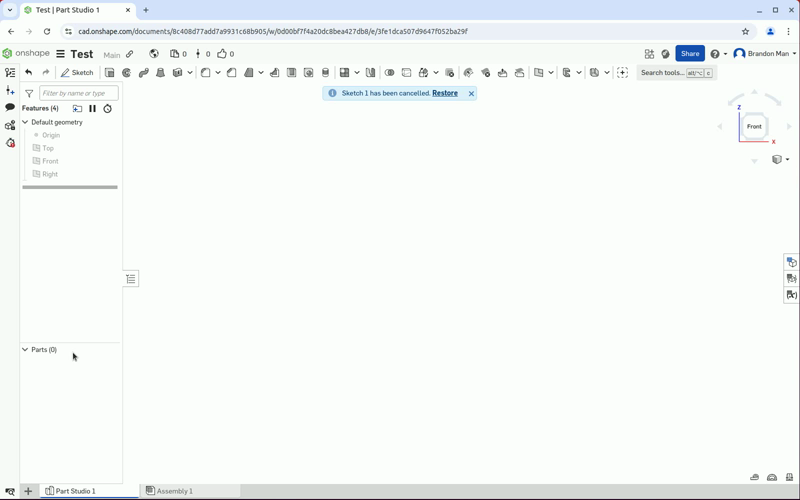
key(shift+s)
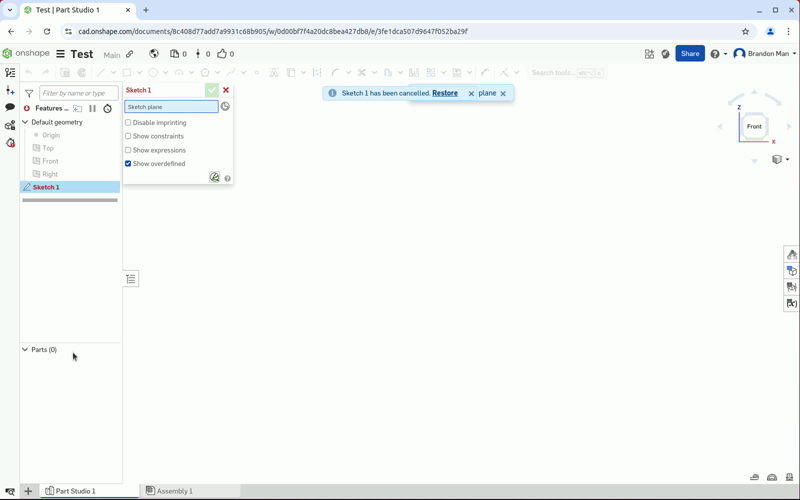
mouse_move(73, 163)
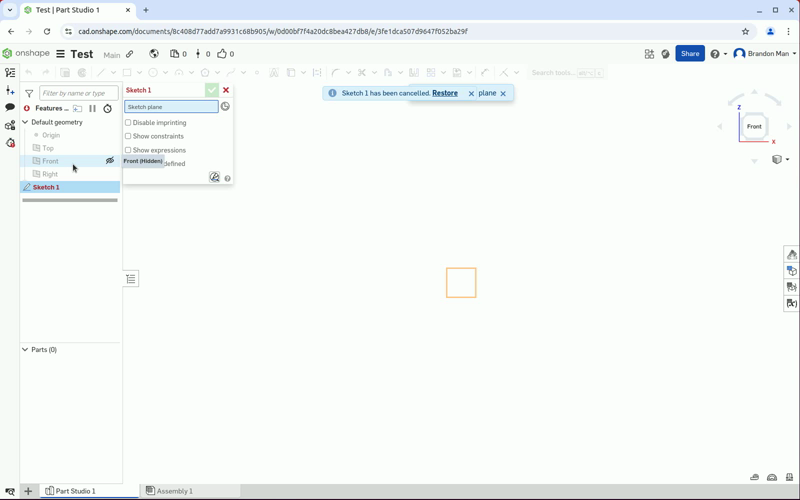
click(73, 163)
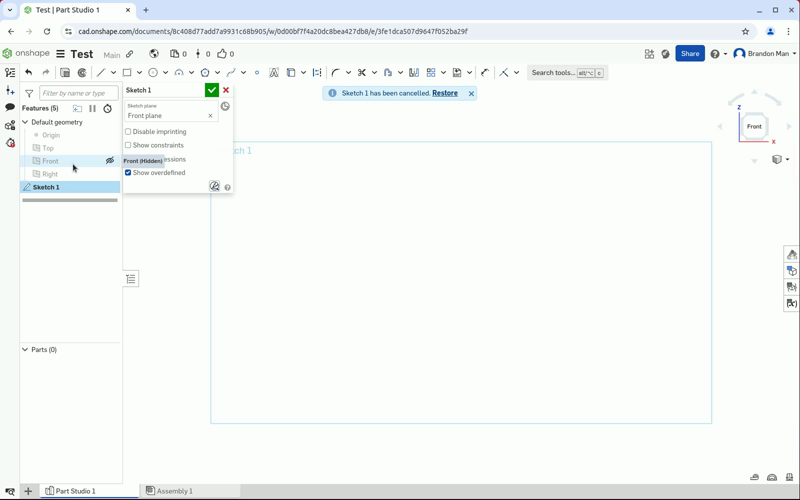
mouse_move(73, 352)
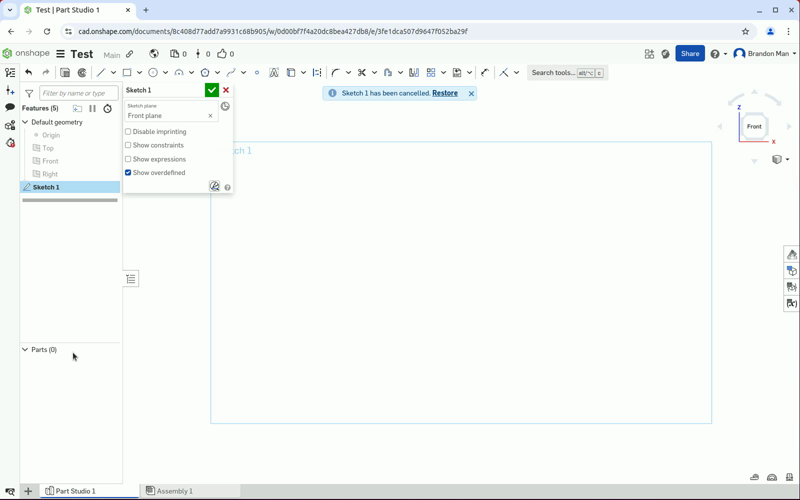
key(y)
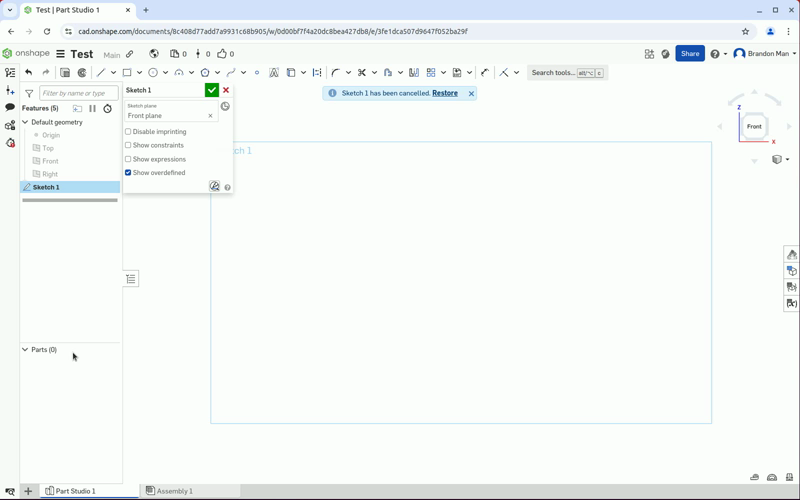
key(l)
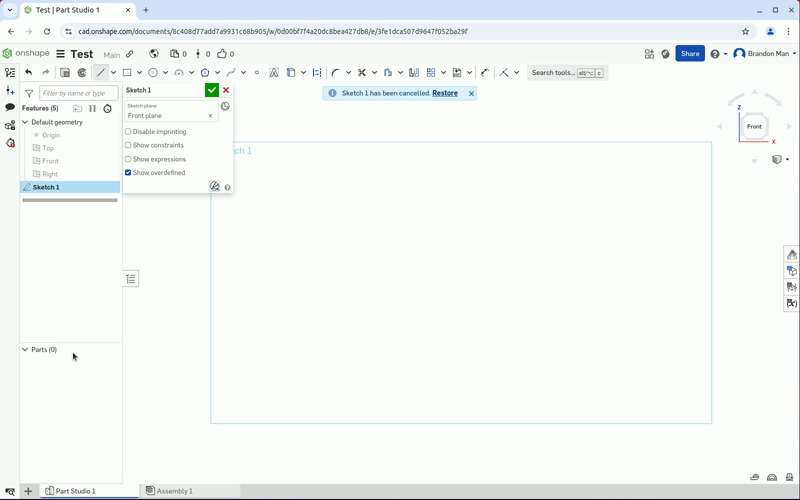
key_down(shift)
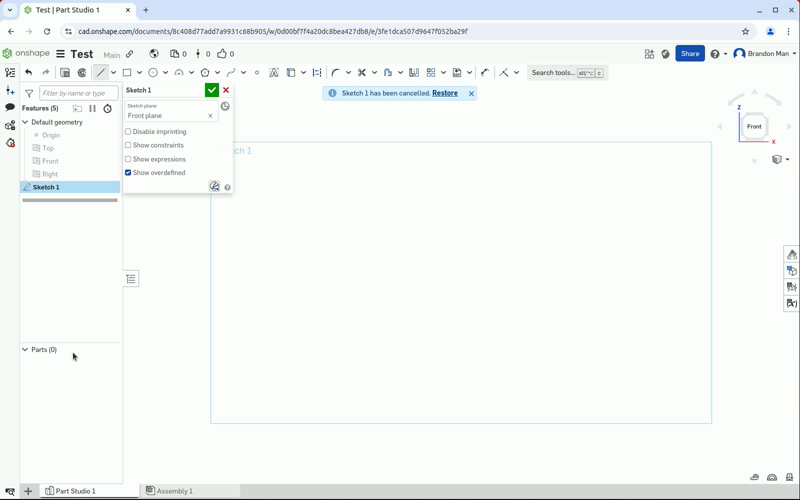
mouse_move(404, 226)
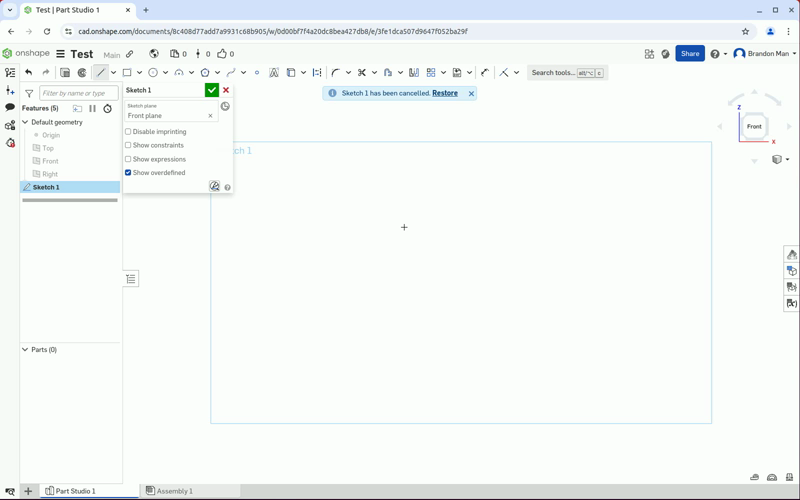
click(404, 226)
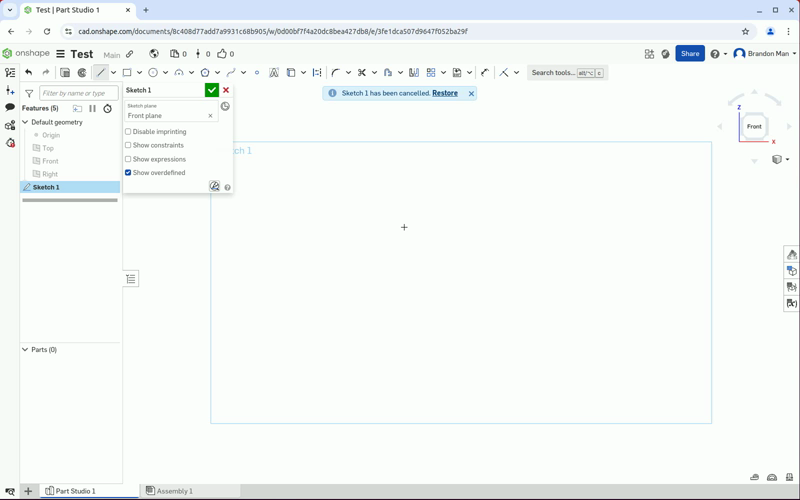
key_up(shift)
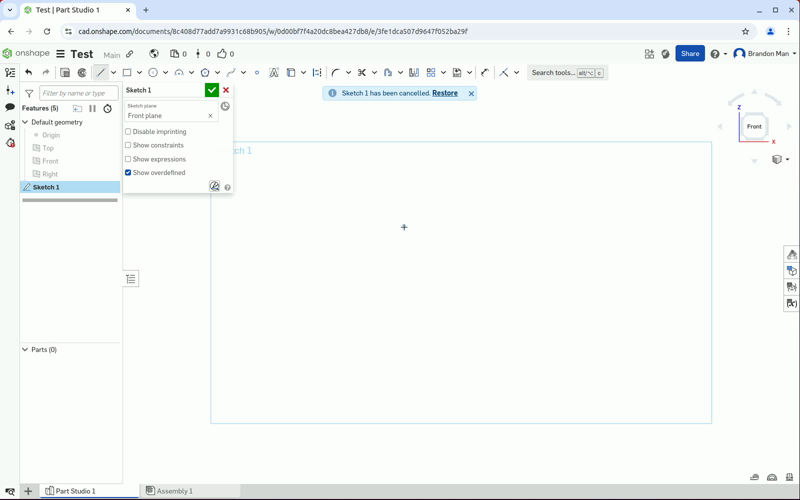
key_down(shift)
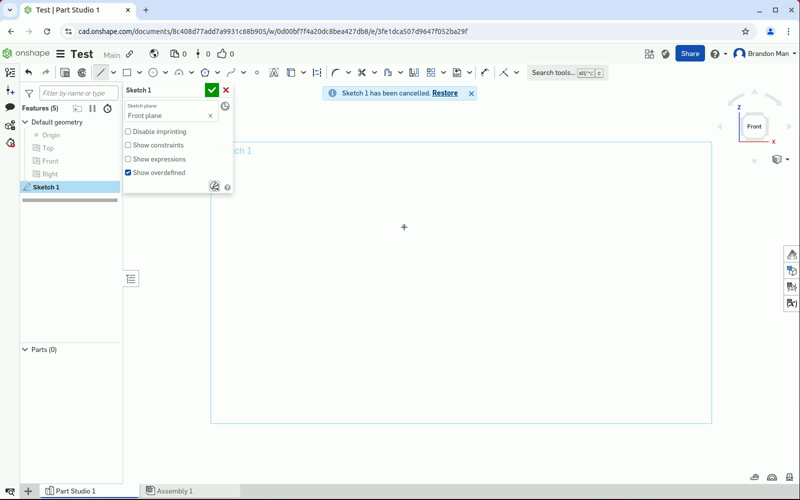
mouse_move(434, 226)
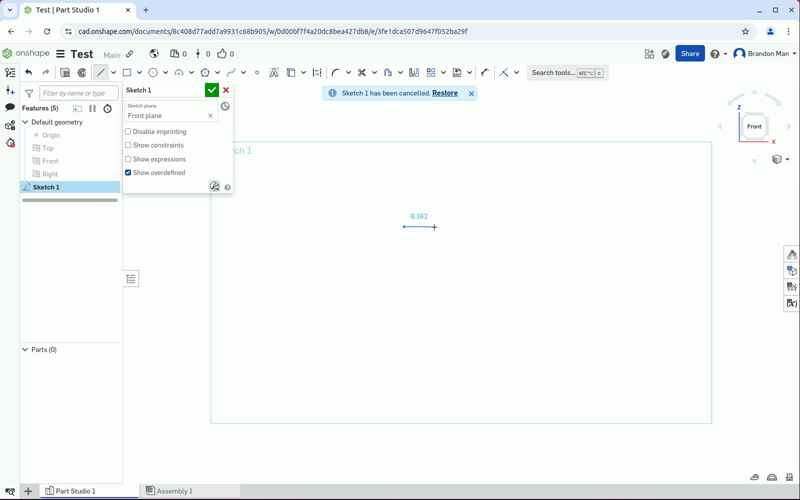
mouse_move(432, 226)
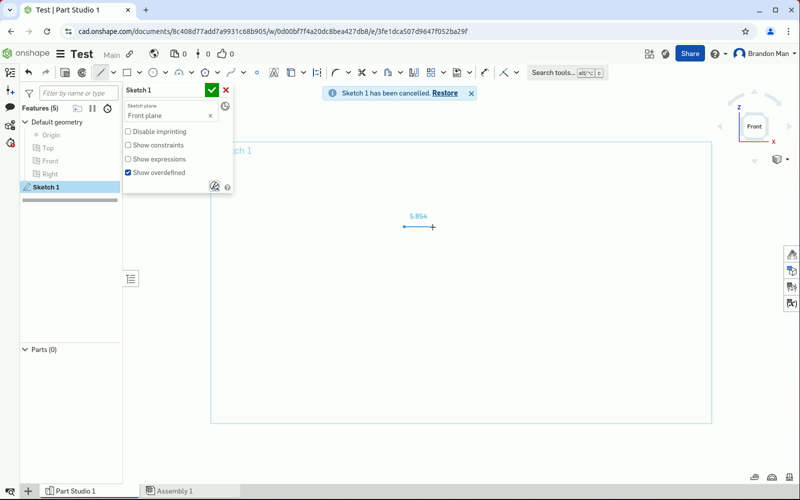
click(432, 226)
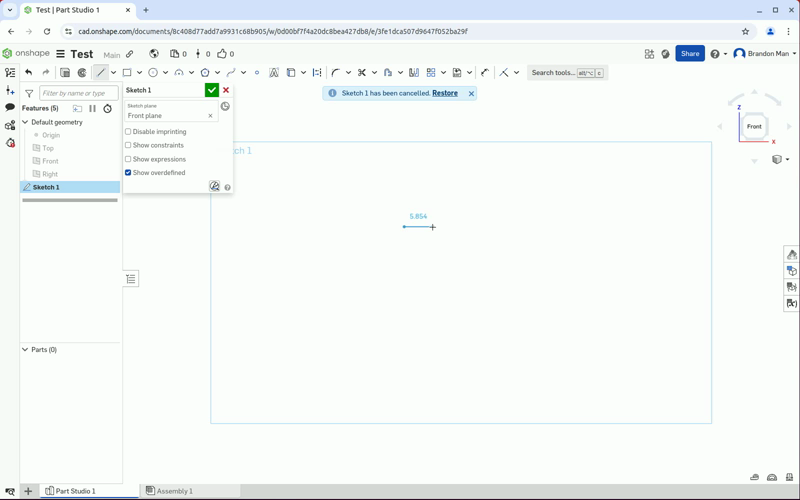
key_up(shift)
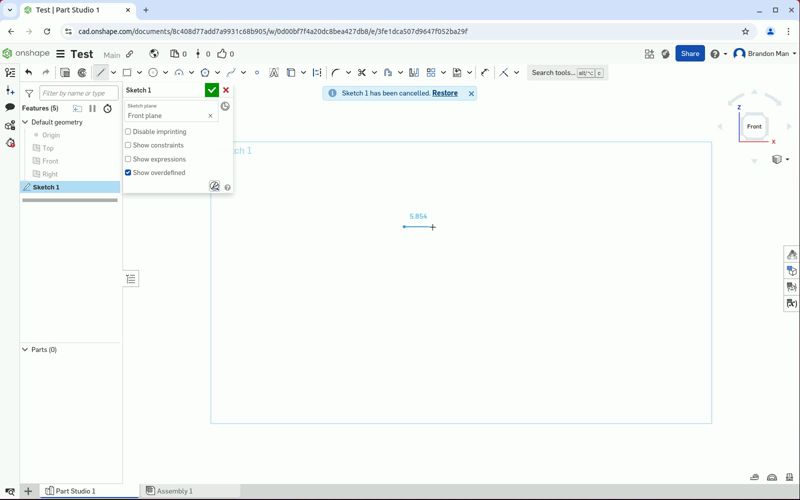
key_down(shift)
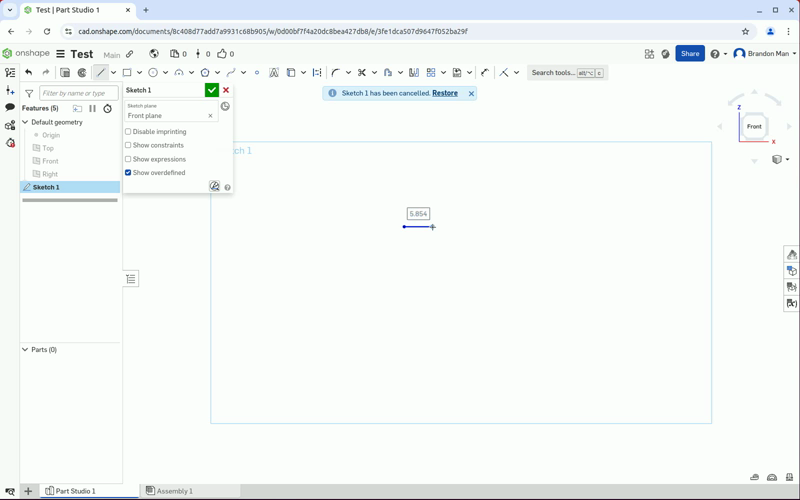
mouse_move(432, 339)
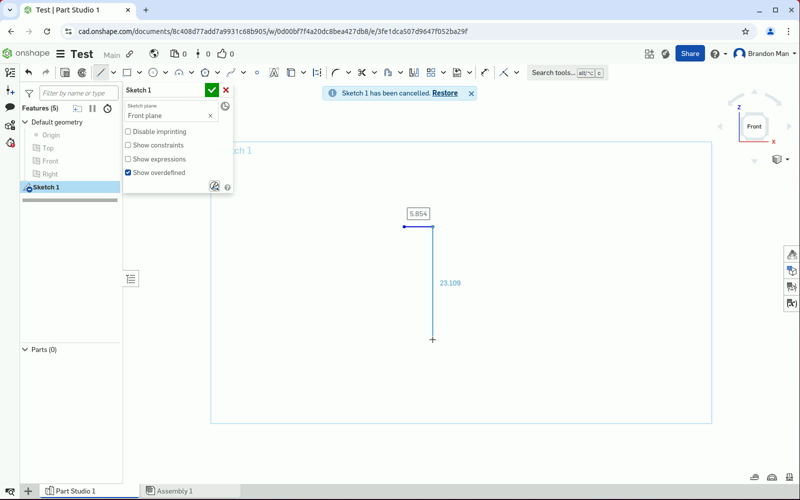
click(432, 339)
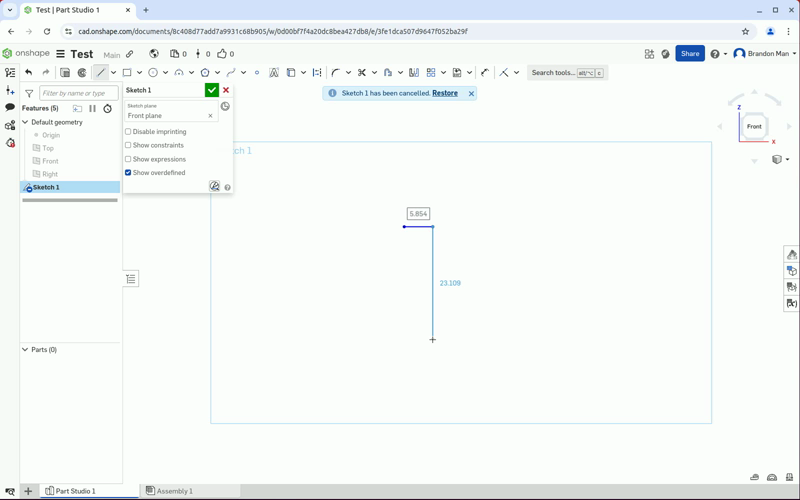
key_up(shift)
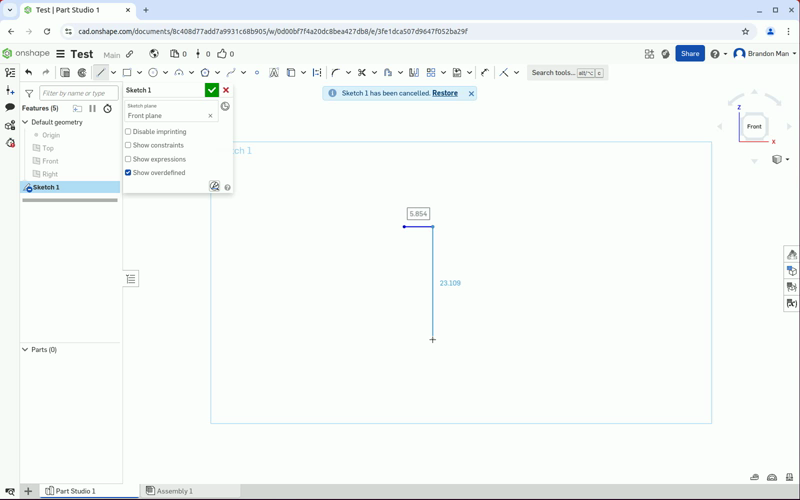
key_down(shift)
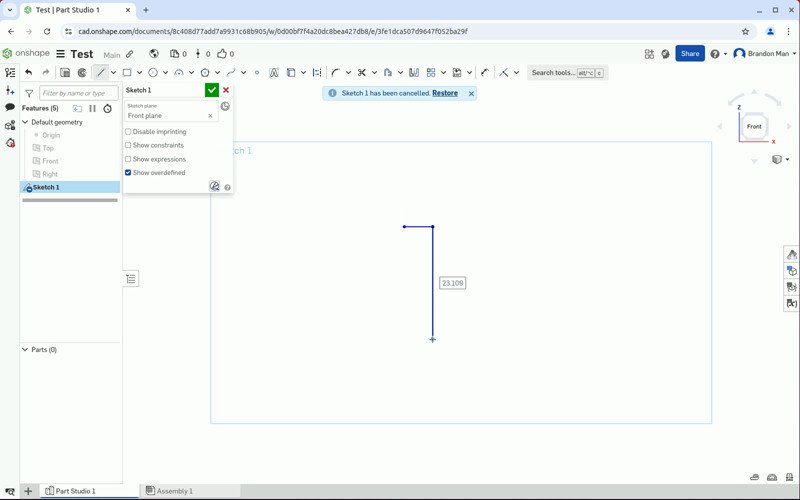
mouse_move(462, 339)
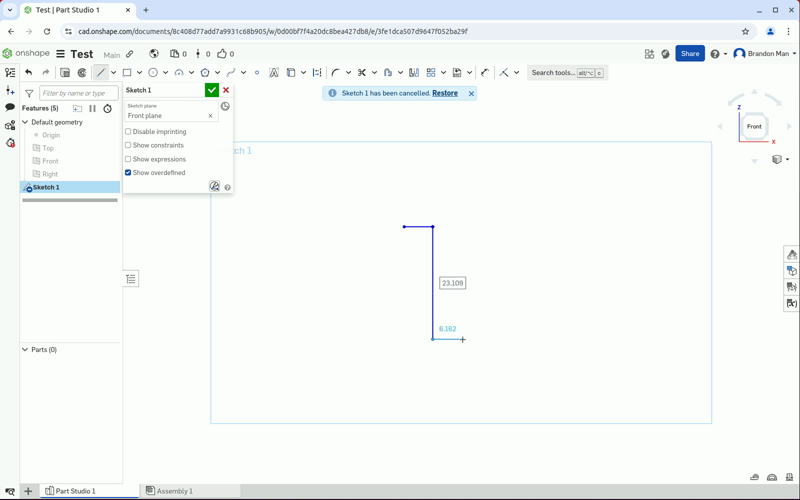
mouse_move(488, 339)
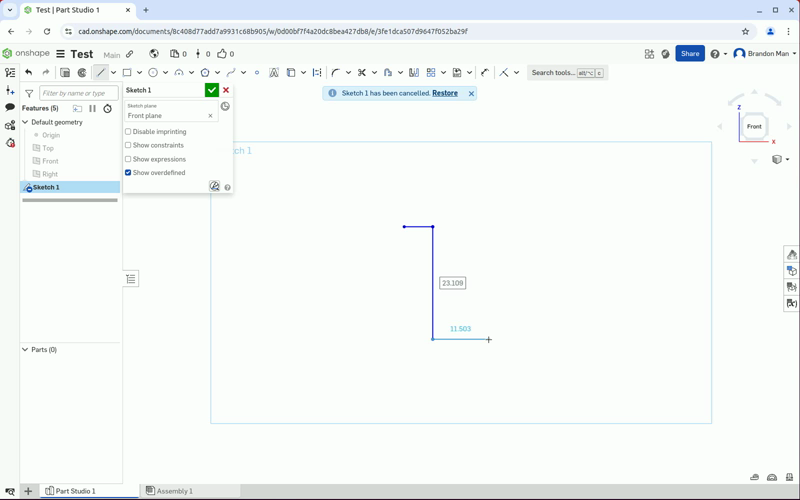
click(488, 339)
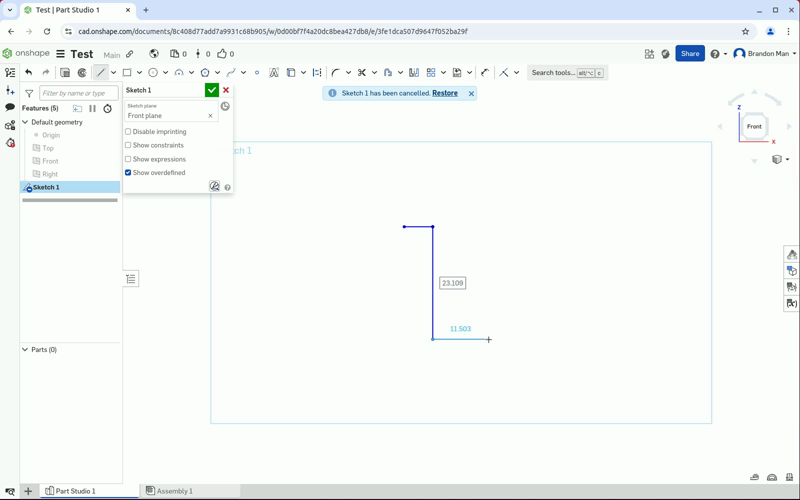
key_up(shift)
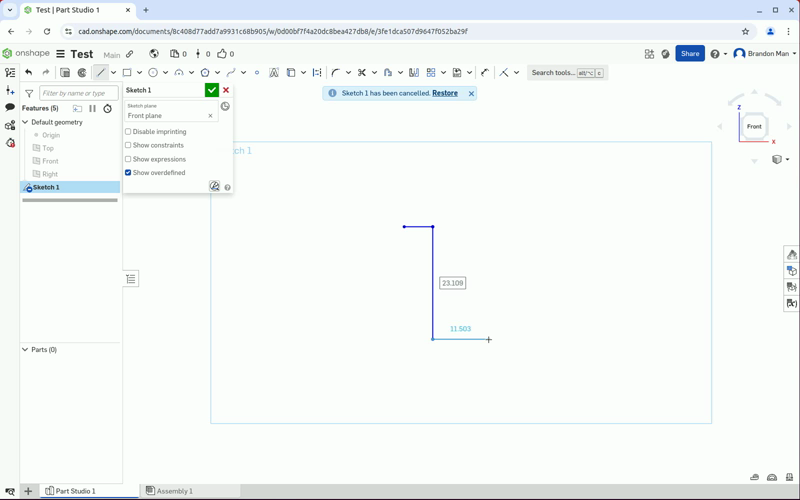
key_down(shift)
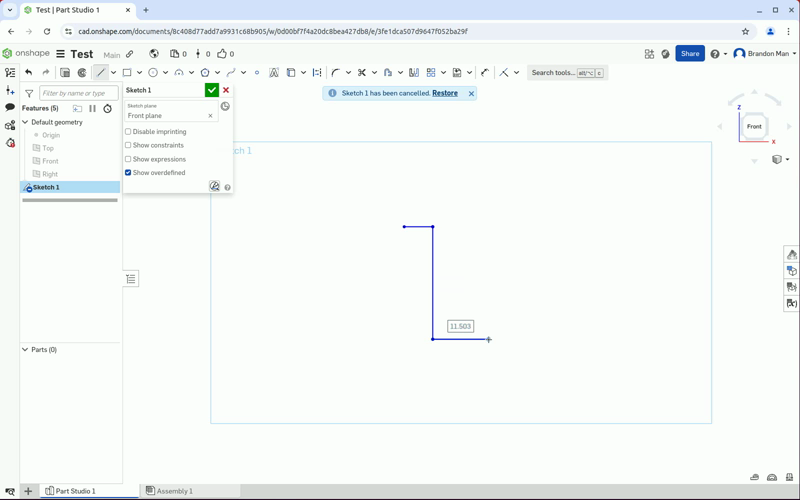
mouse_move(488, 226)
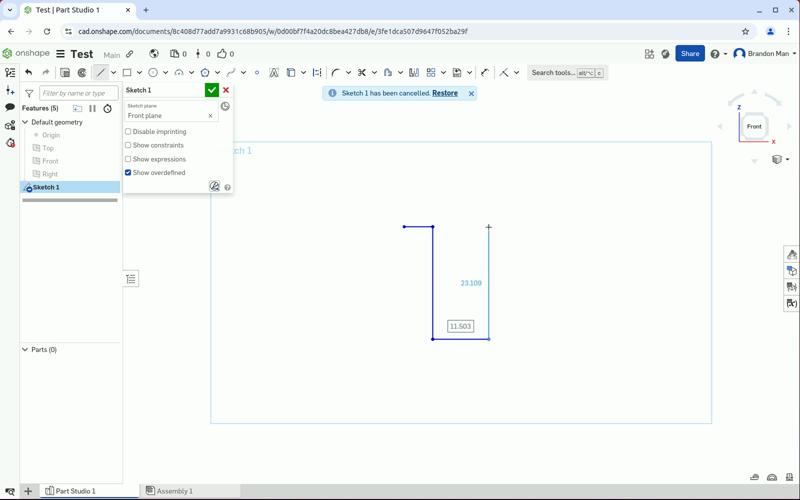
click(488, 226)
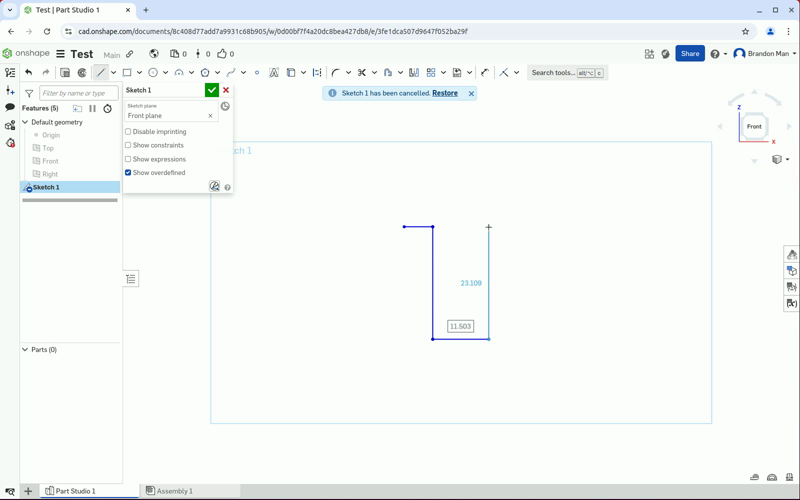
key_up(shift)
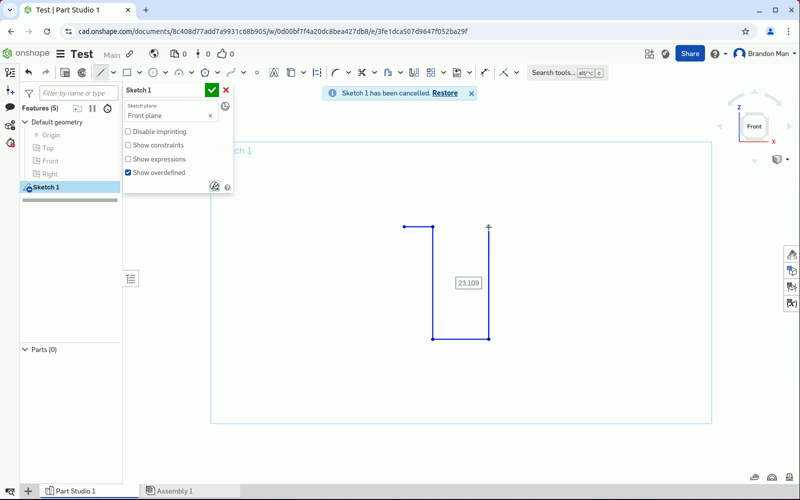
key_down(shift)
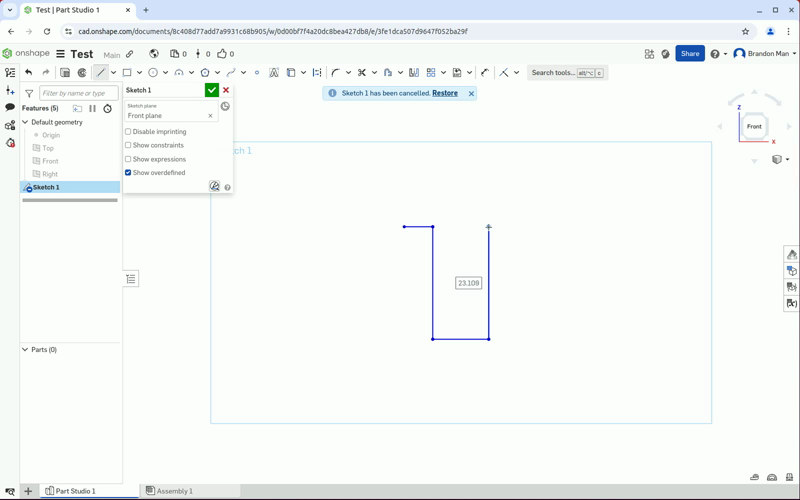
mouse_move(518, 226)
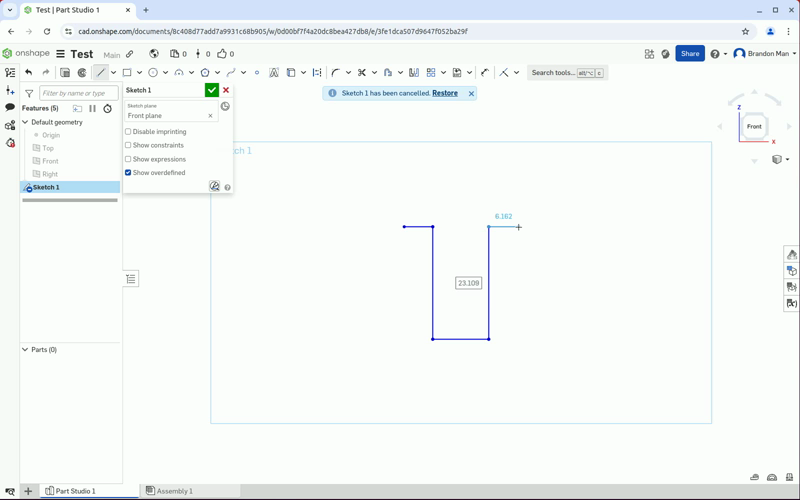
mouse_move(516, 226)
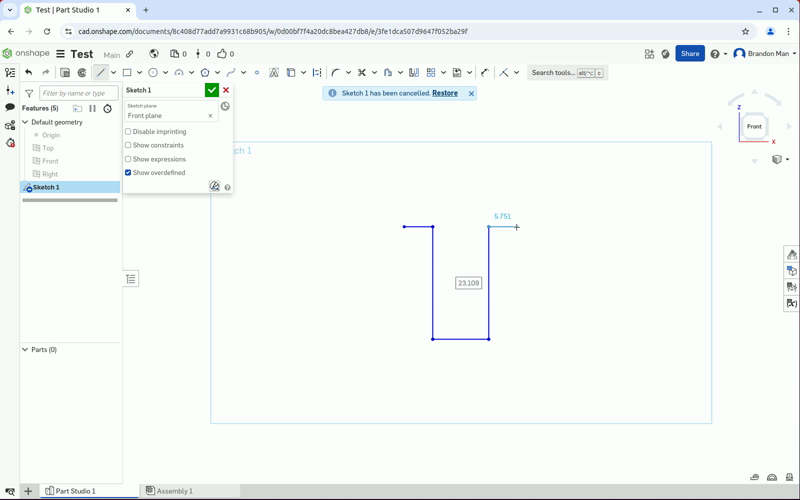
click(516, 226)
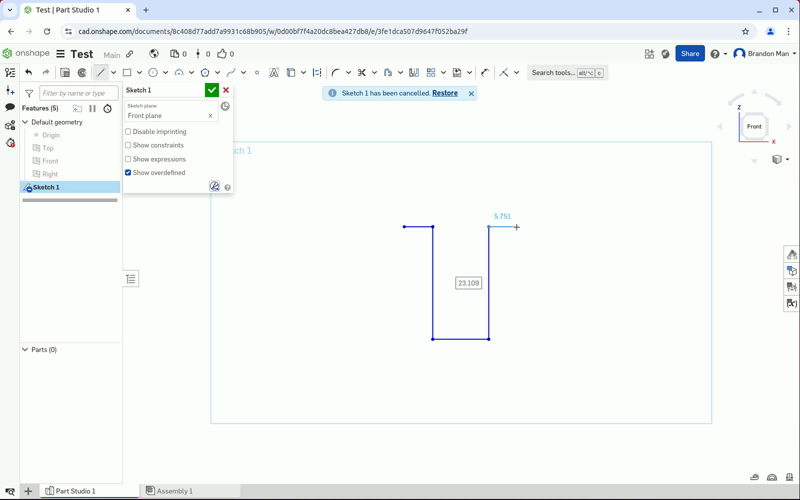
key_up(shift)
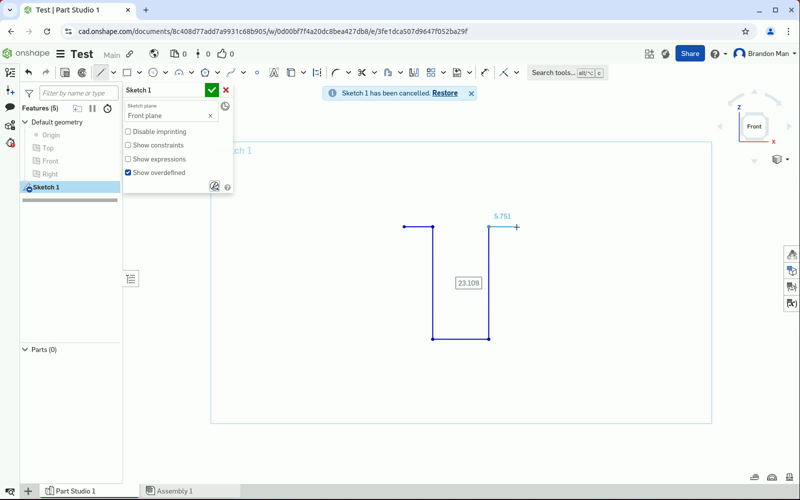
key_down(shift)
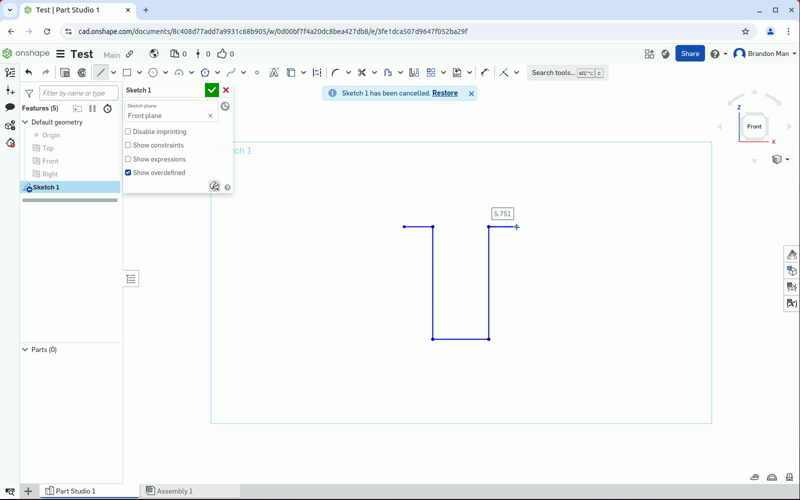
mouse_move(546, 226)
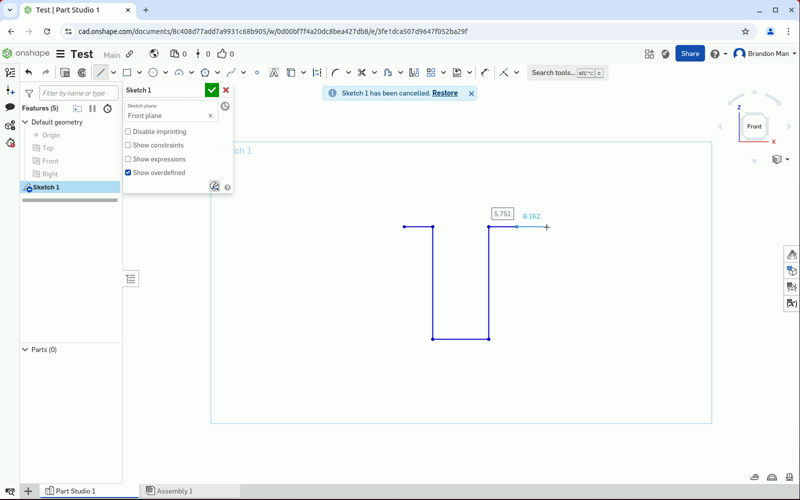
mouse_move(516, 169)
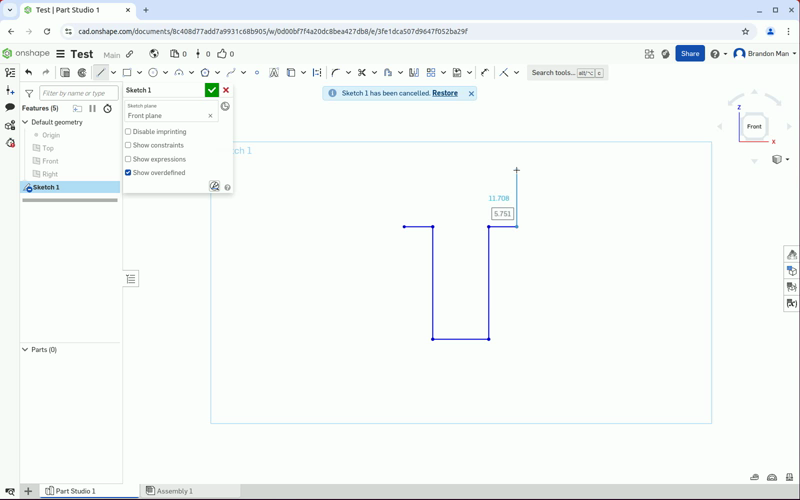
click(516, 169)
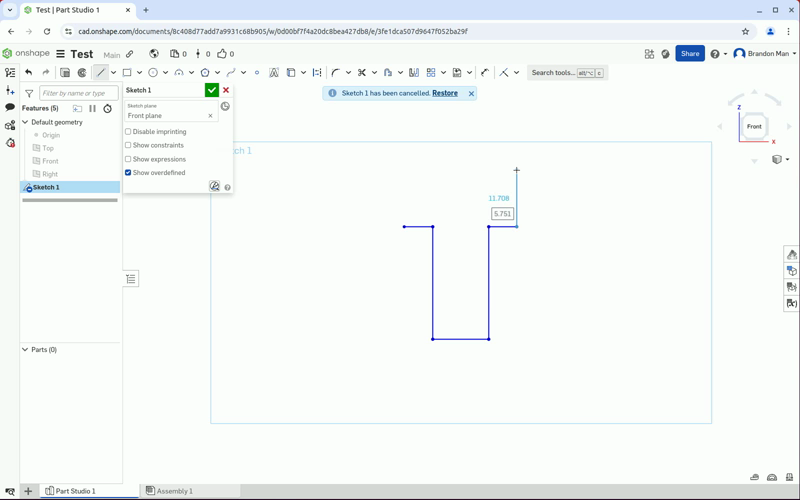
key_up(shift)
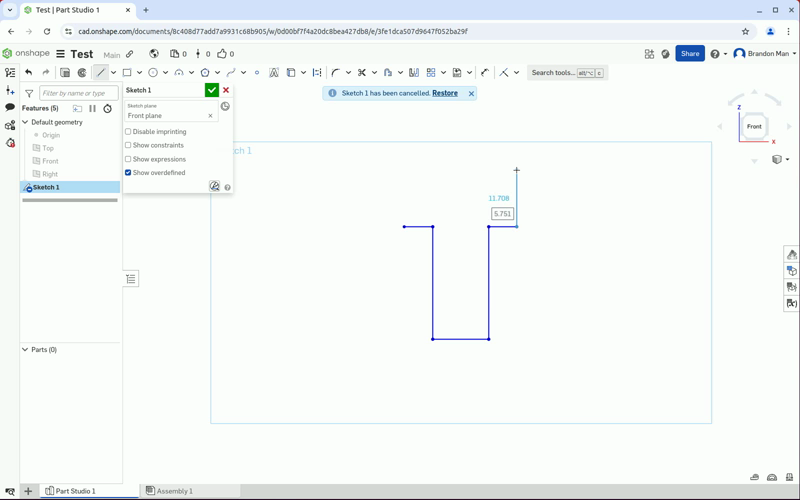
key_down(shift)
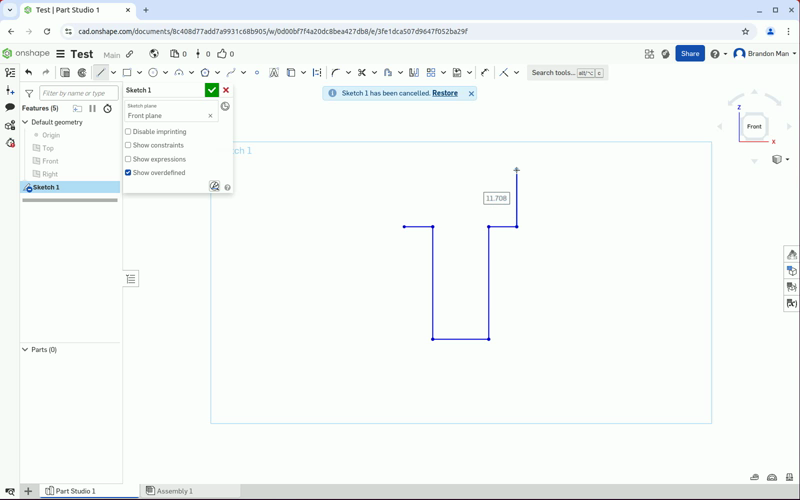
mouse_move(404, 169)
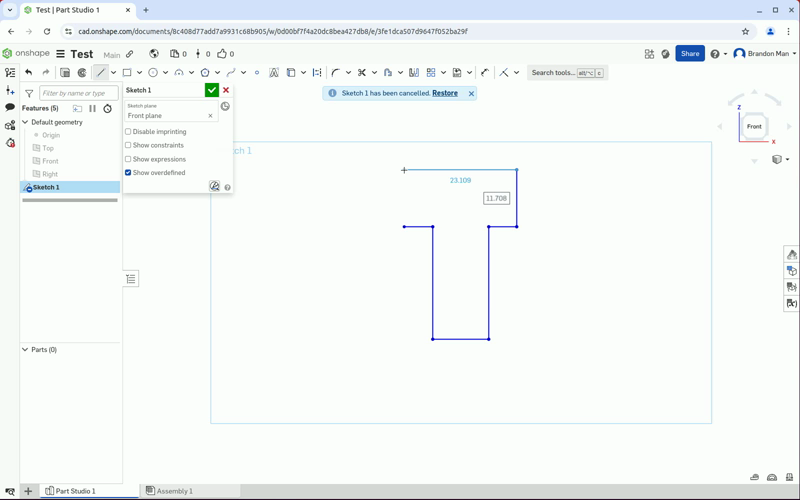
click(404, 169)
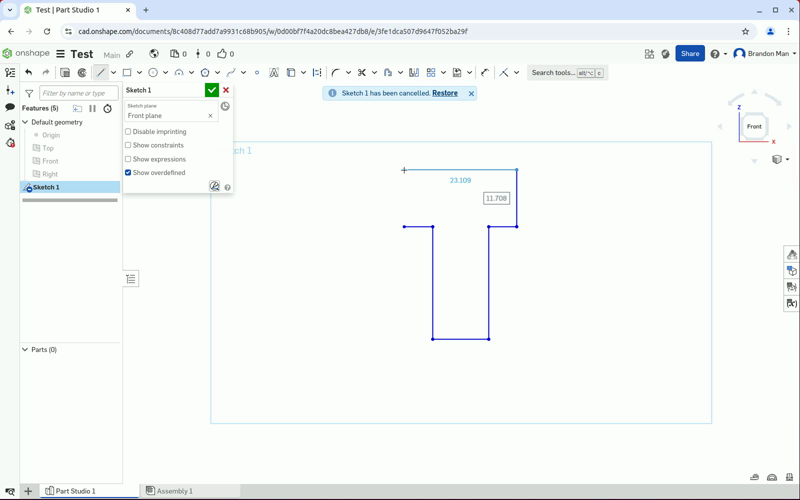
key_up(shift)
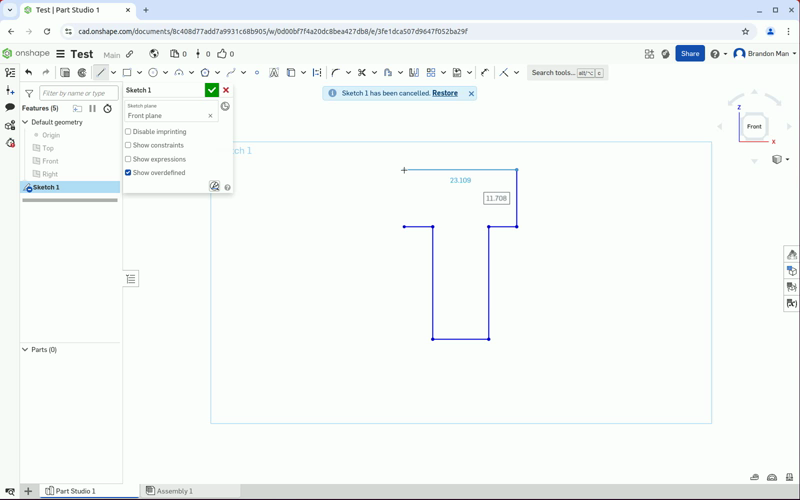
mouse_move(434, 169)
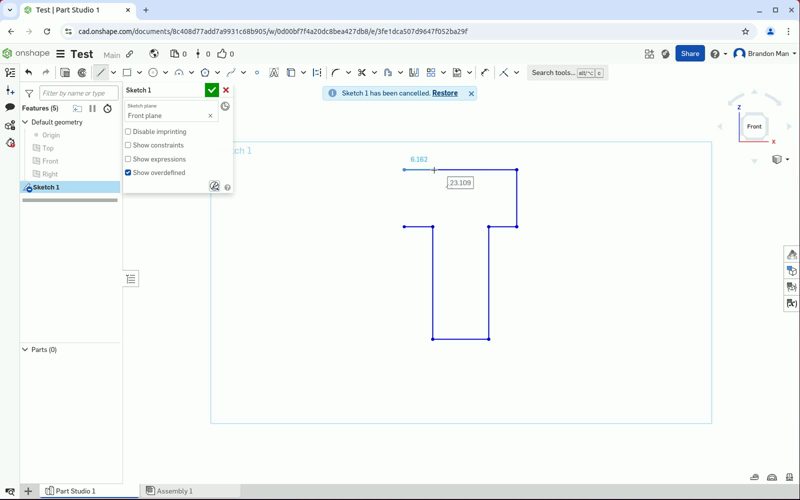
key_down(shift)
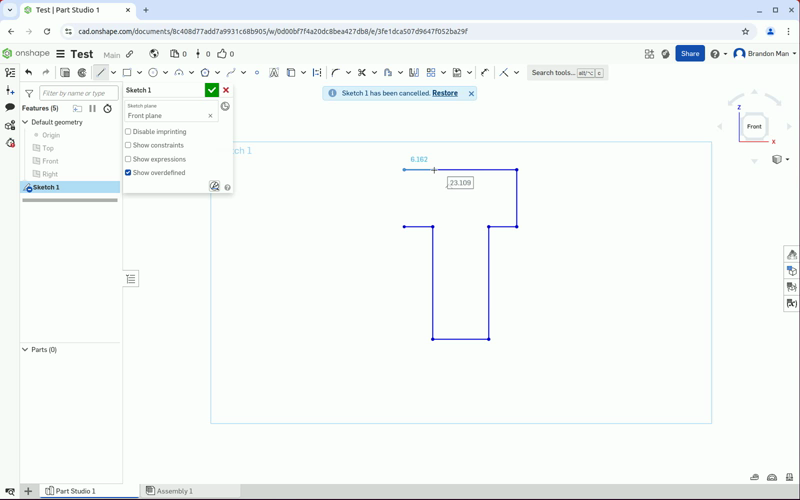
mouse_move(404, 226)
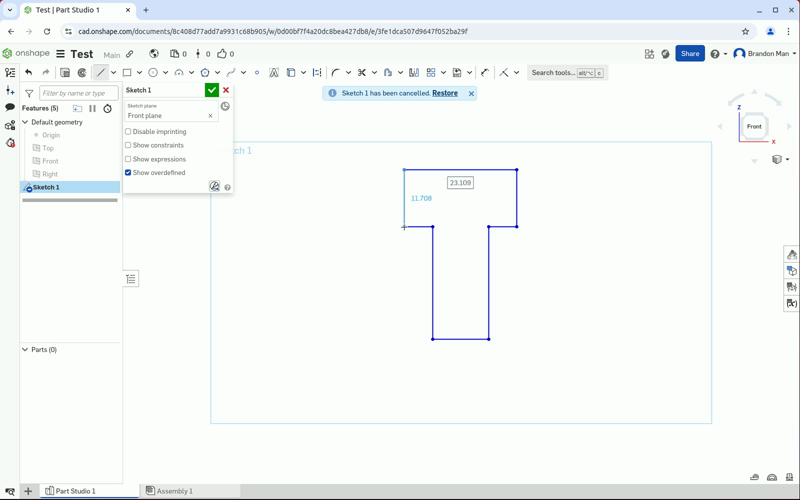
key_up(shift)
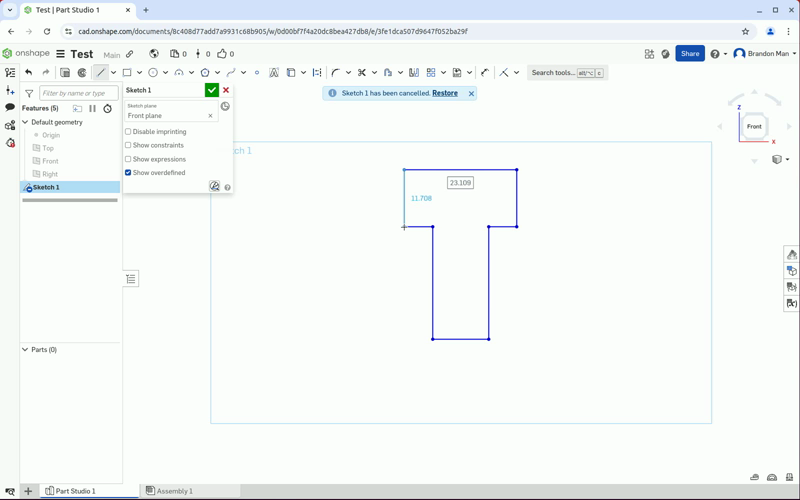
click(404, 226)
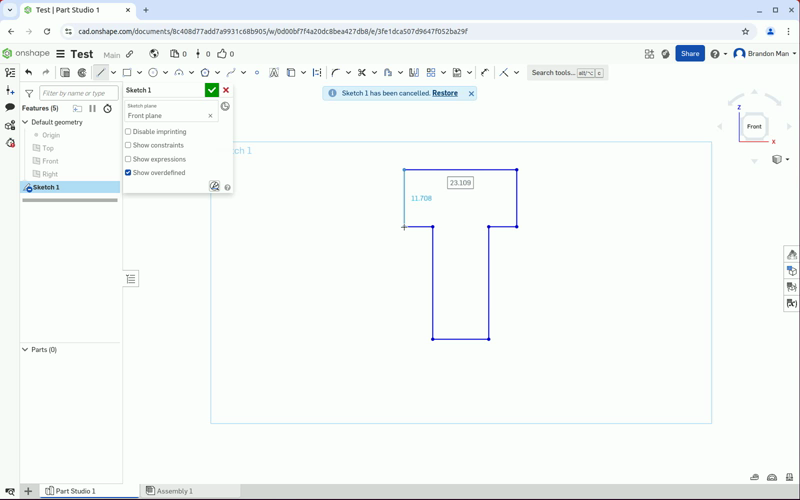
key(esc)
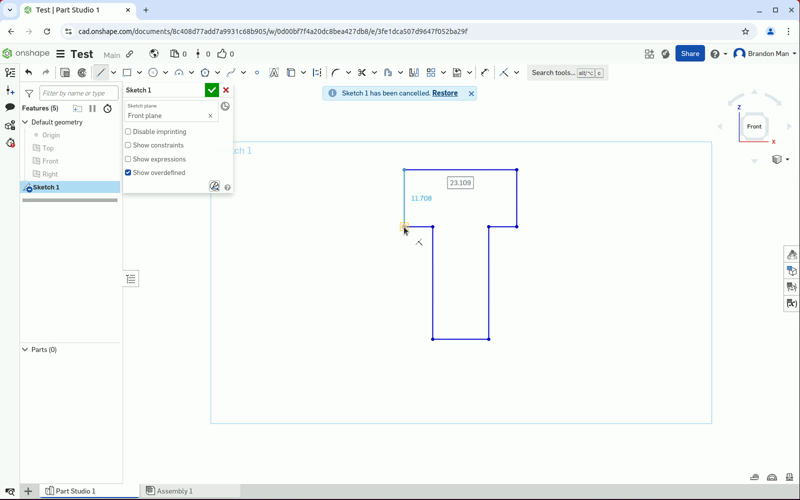
mouse_move(465, 272)
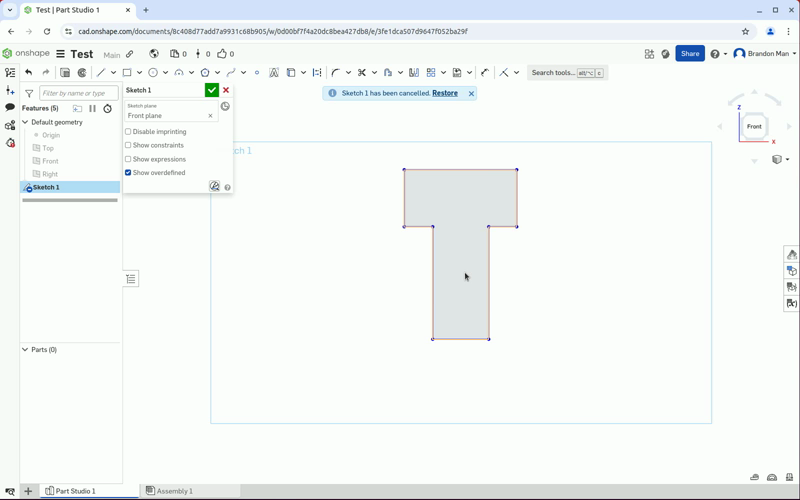
click(465, 272)
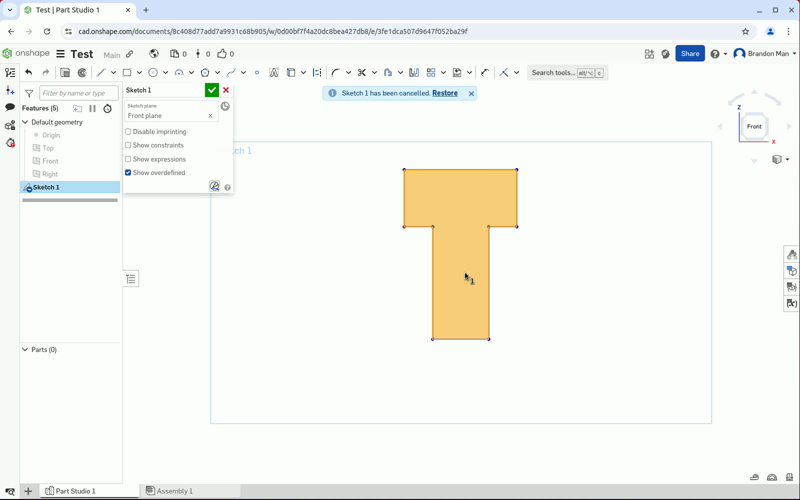
mouse_move(73, 352)
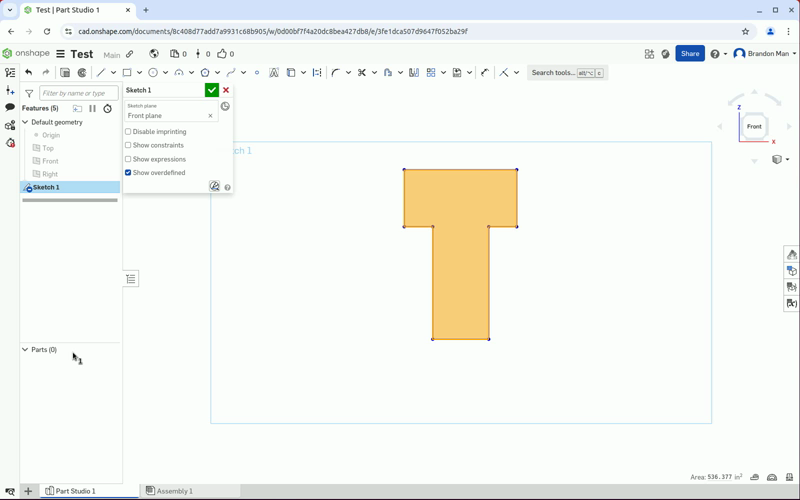
key(shift+y)
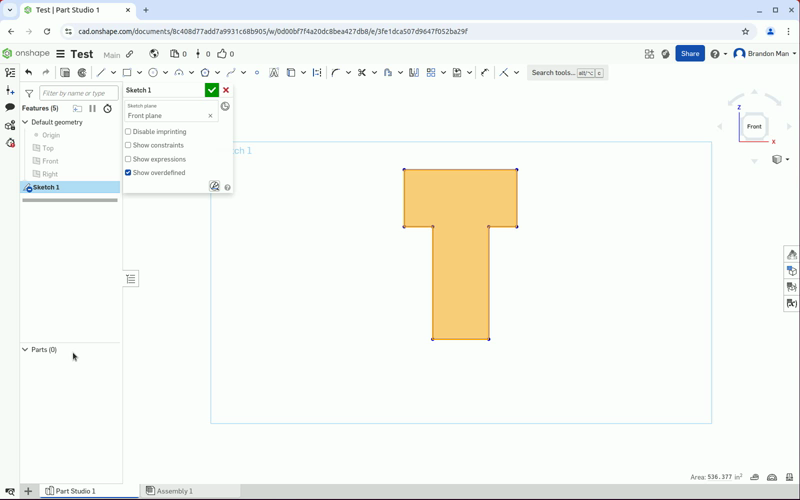
key(shift+e)
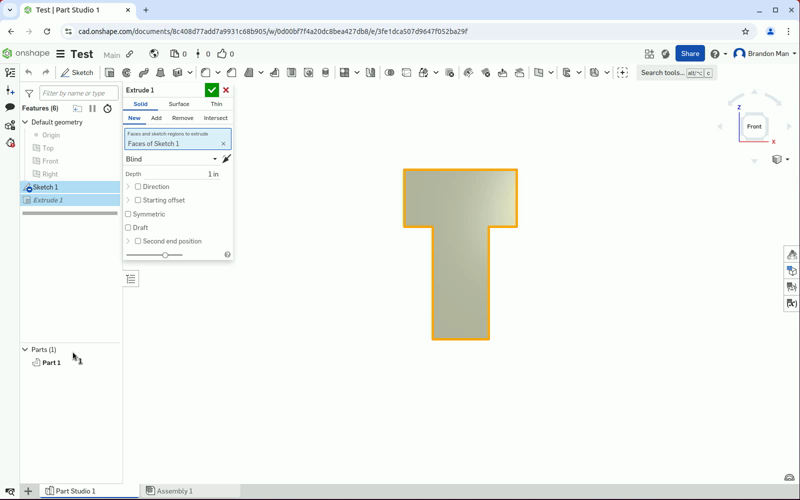
mouse_move(143, 106)
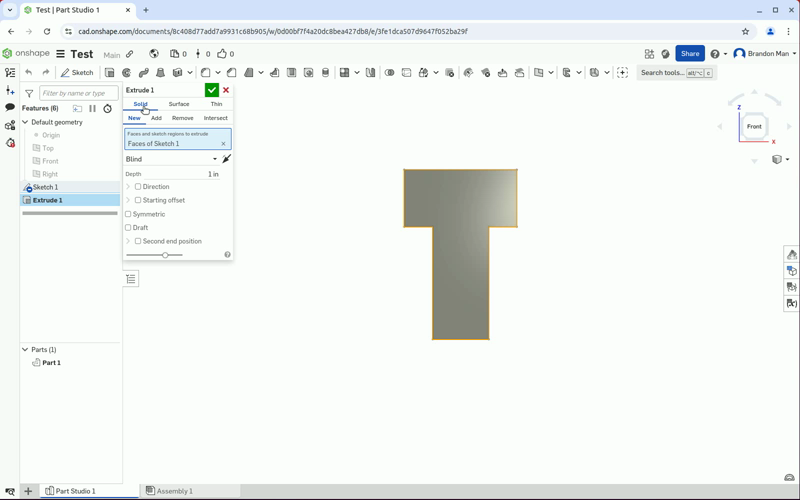
click(143, 106)
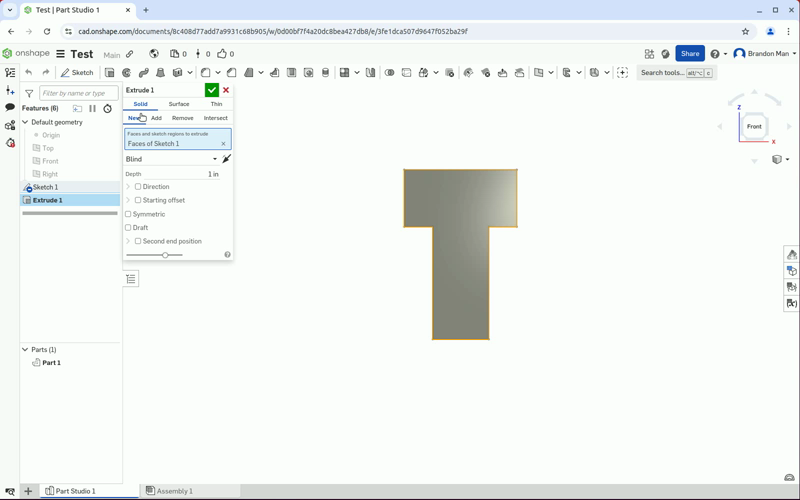
mouse_move(137, 120)
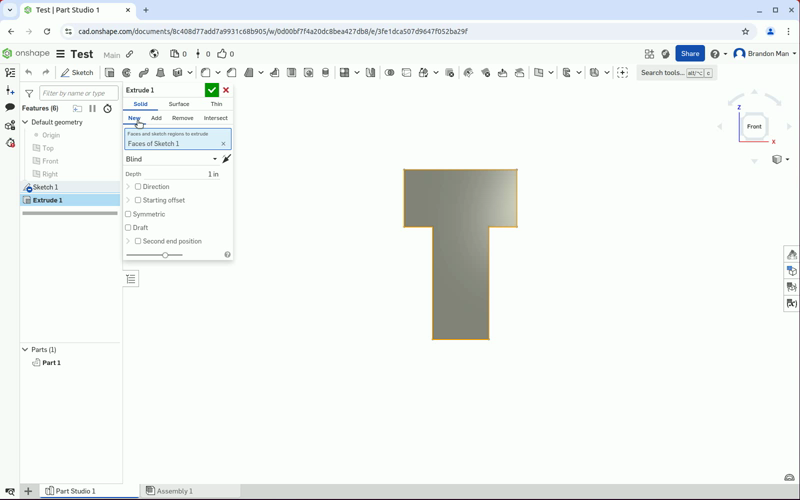
click(137, 120)
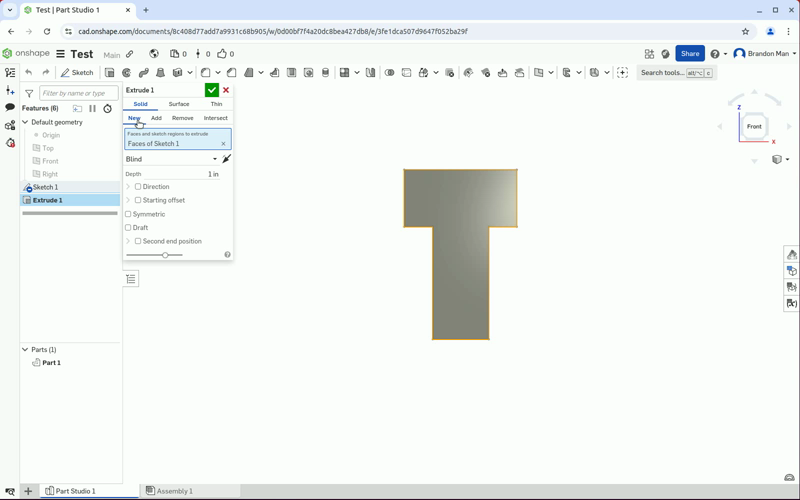
key(tab, 4)
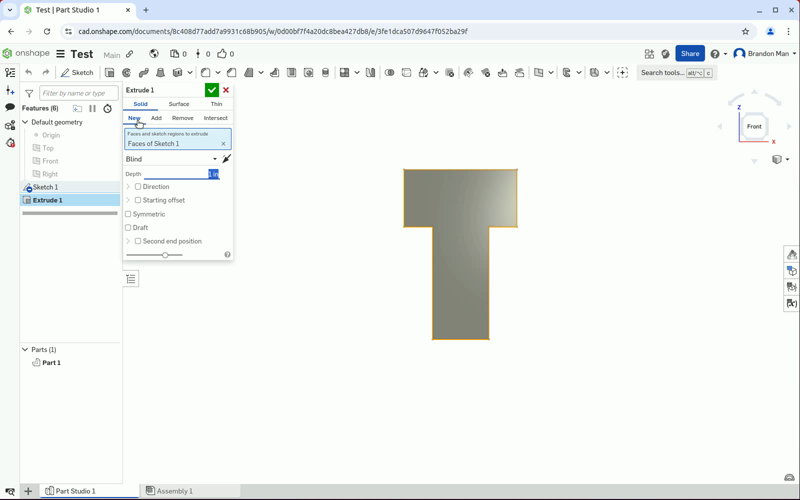
text(5.777)
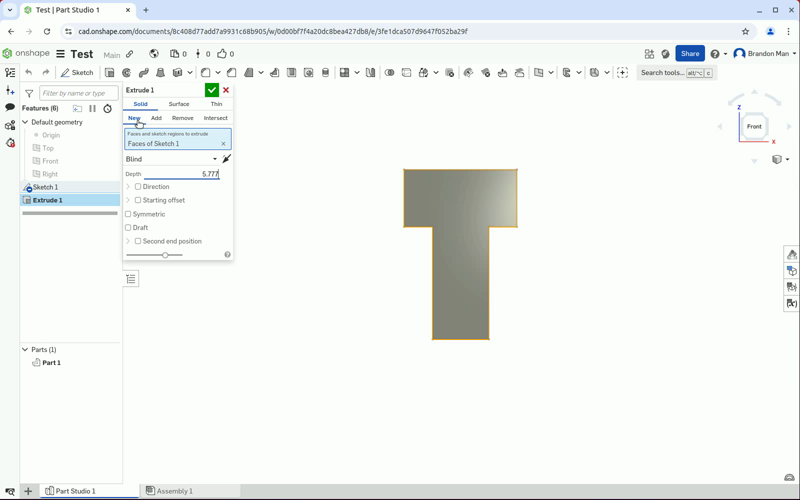
key(enter)
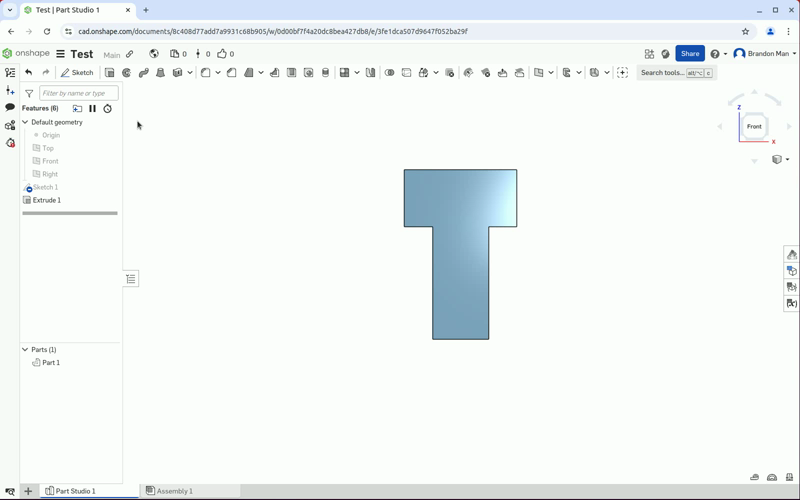
key(shift+h)
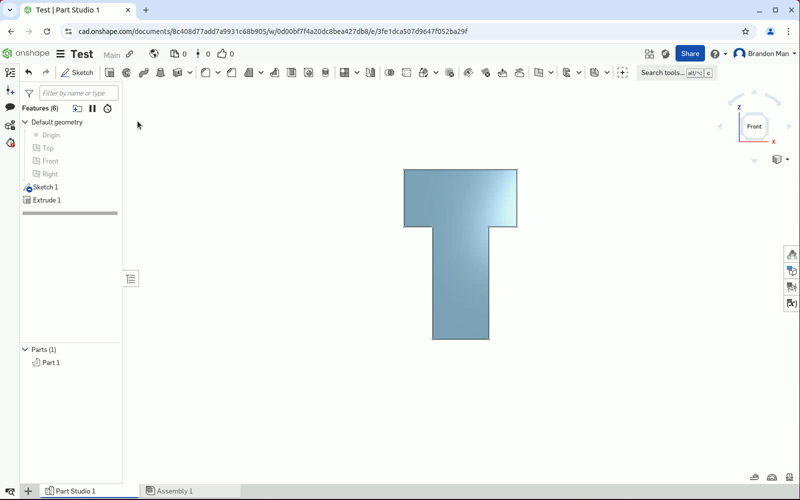
key(shift+h)
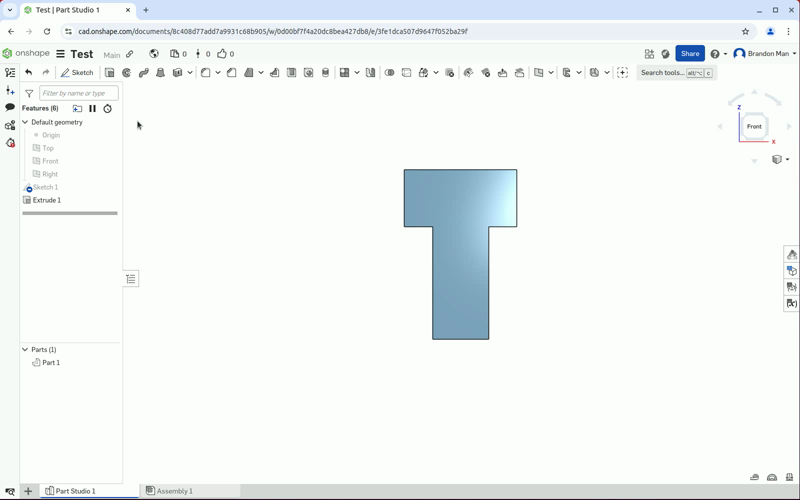
mouse_move(73, 189)
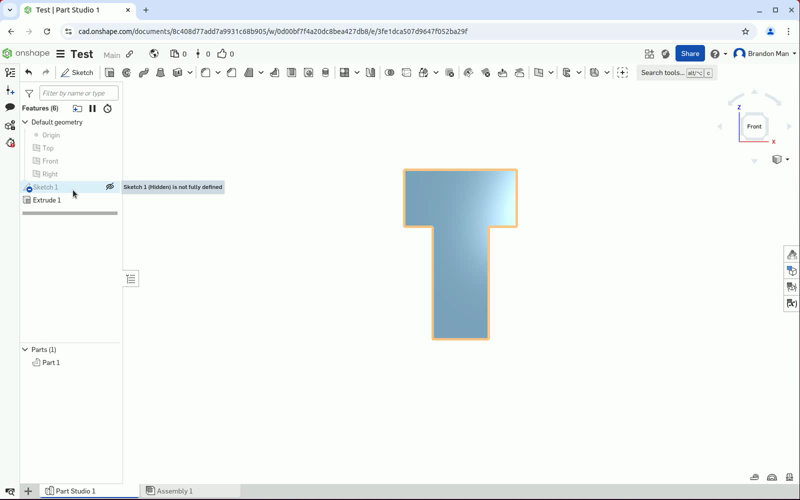
click(73, 189)
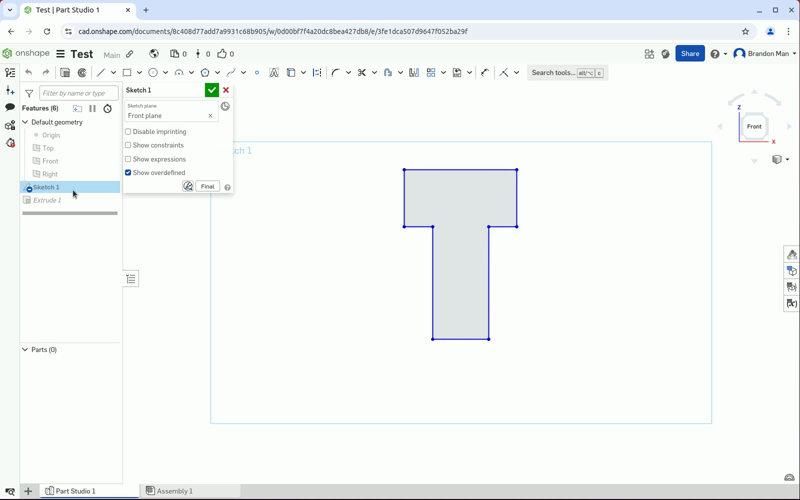
mouse_move(229, 92)
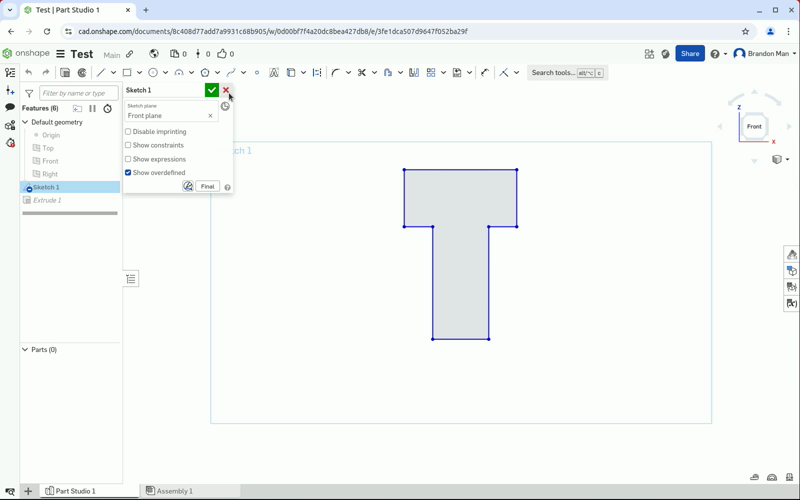
click(229, 92)
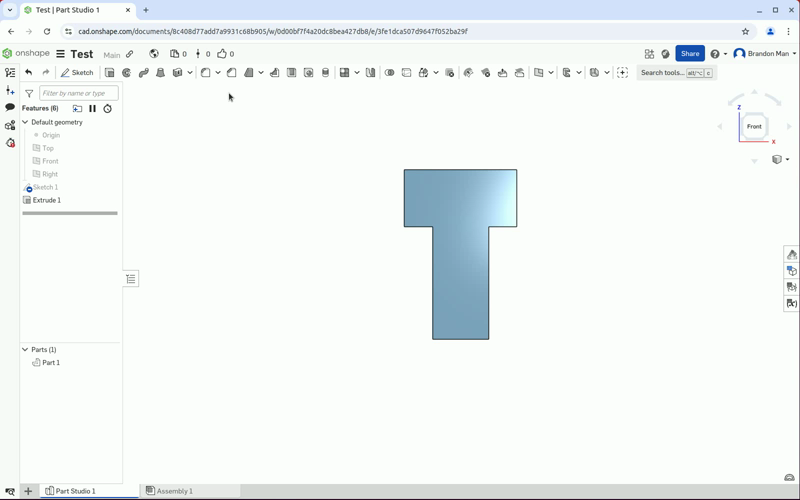
mouse_move(541, 75)
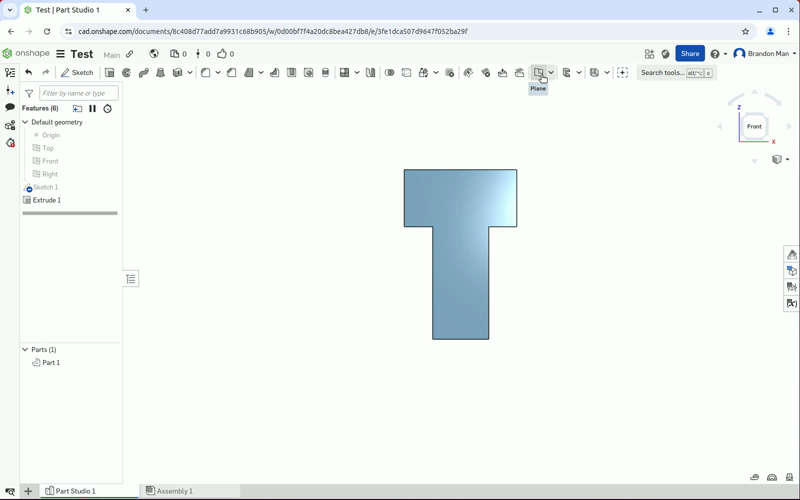
click(541, 75)
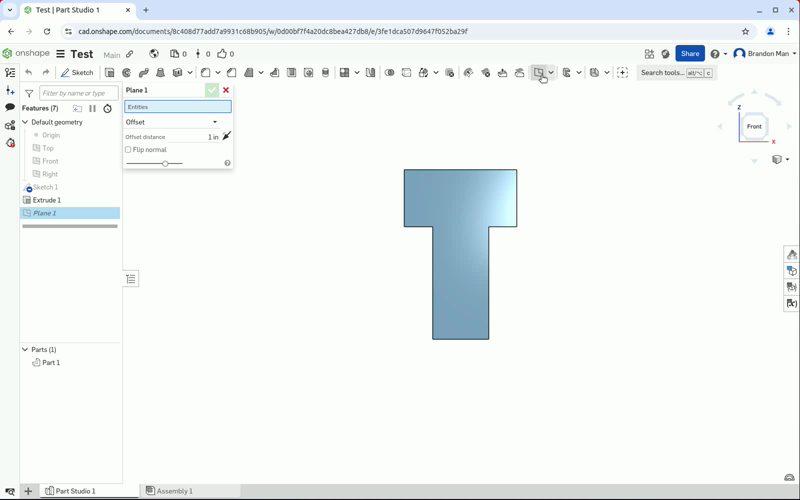
mouse_move(73, 163)
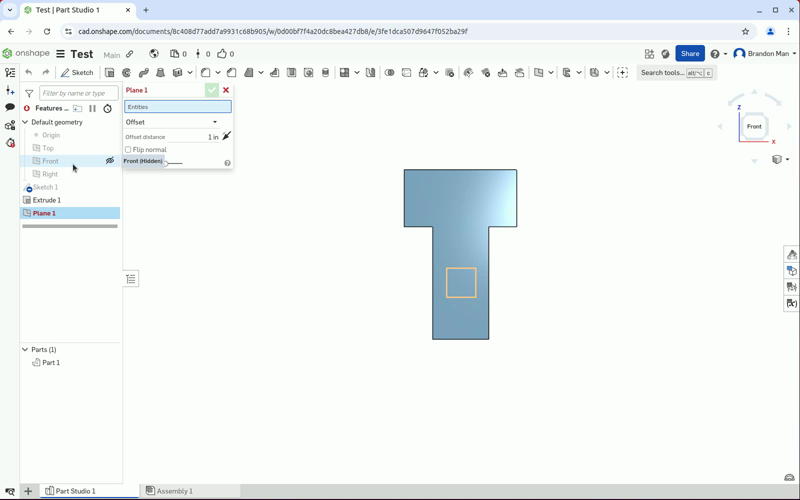
click(73, 163)
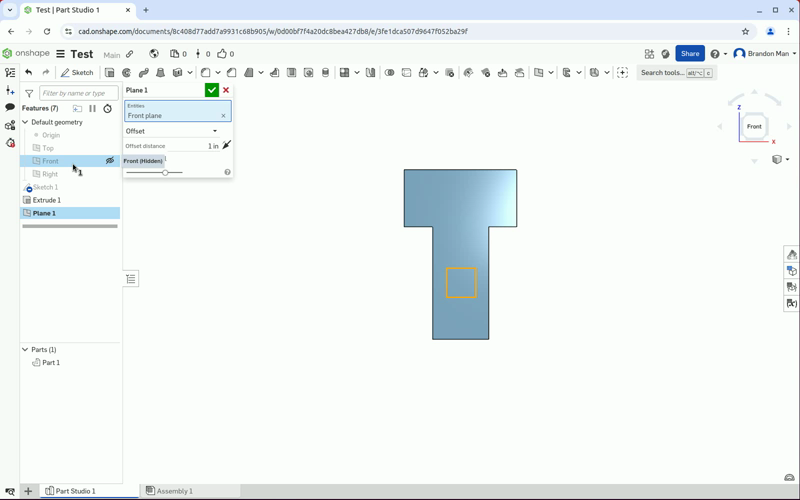
key(tab, 2)
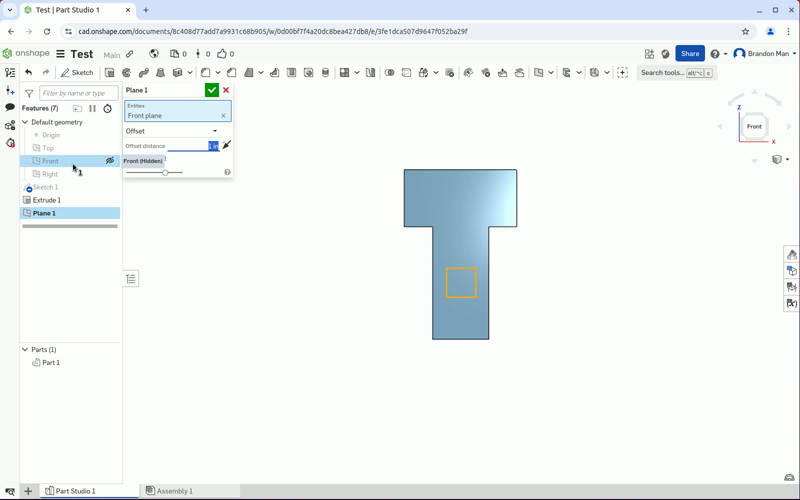
text(5.792)
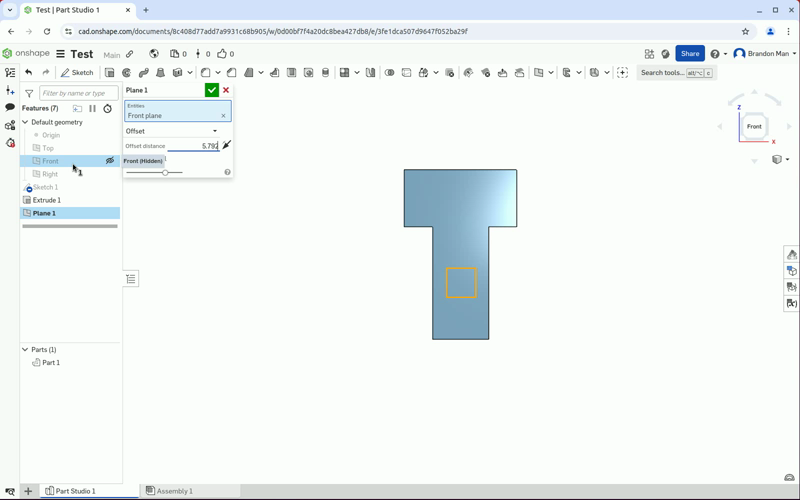
key(enter, 2)
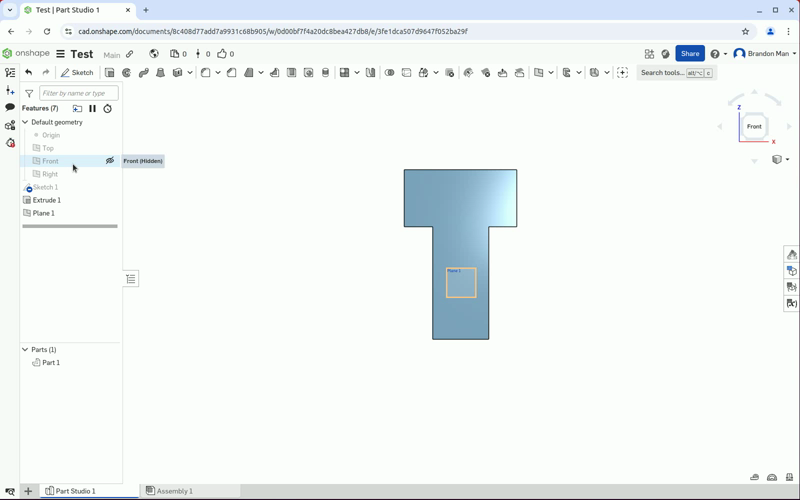
key(shift+s)
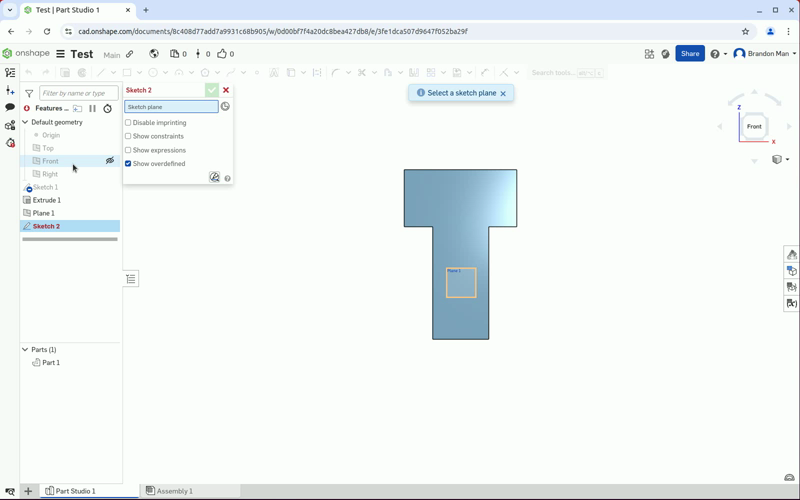
mouse_move(73, 215)
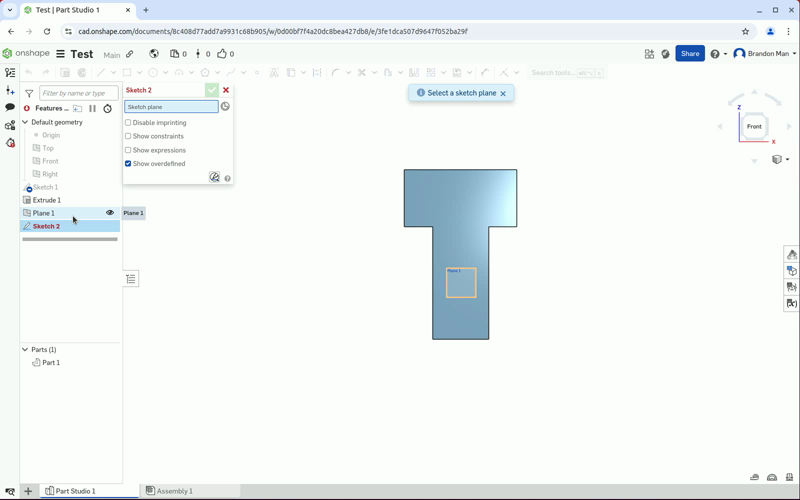
click(73, 215)
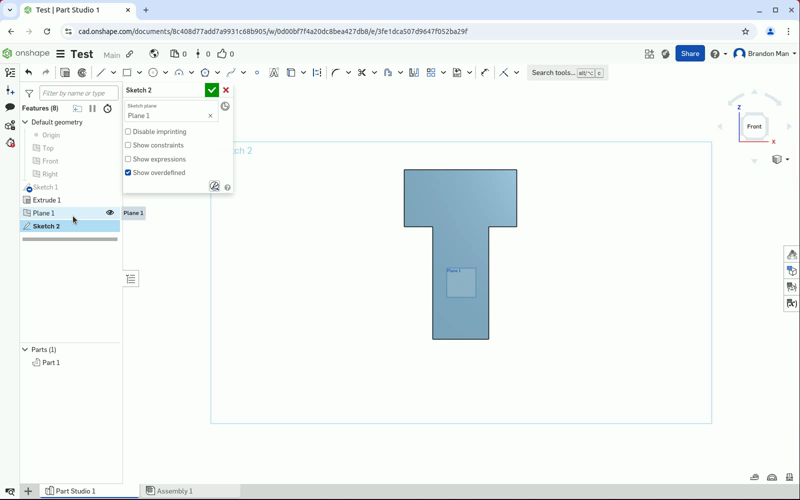
mouse_move(73, 352)
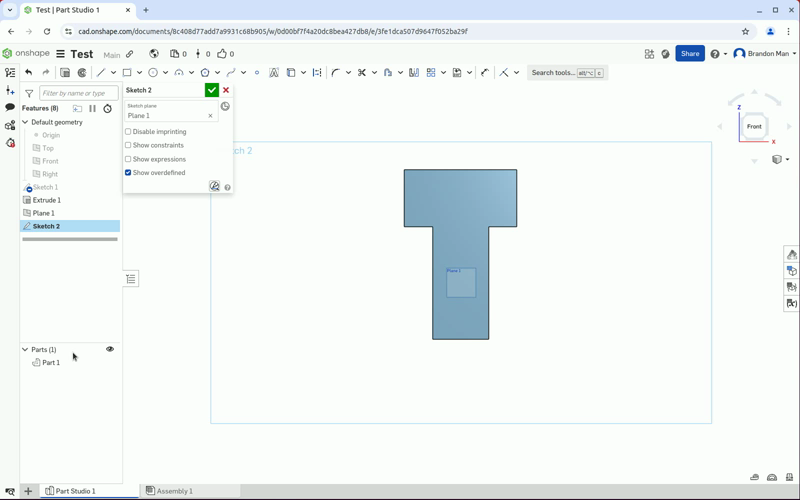
key(y)
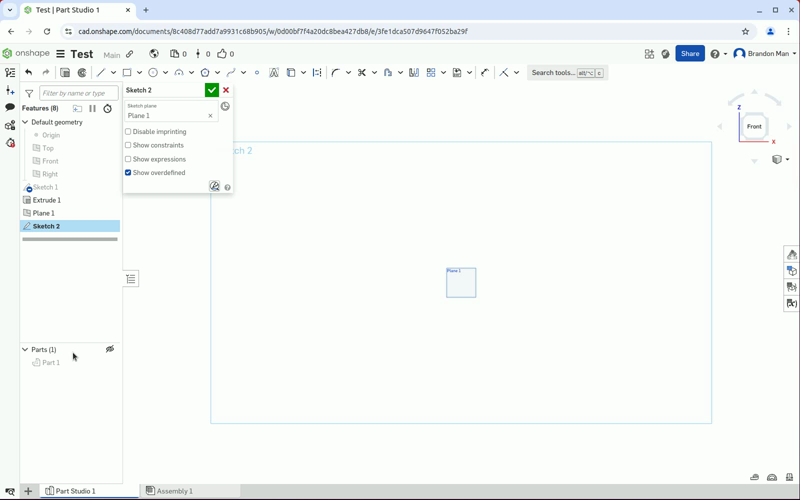
key(l)
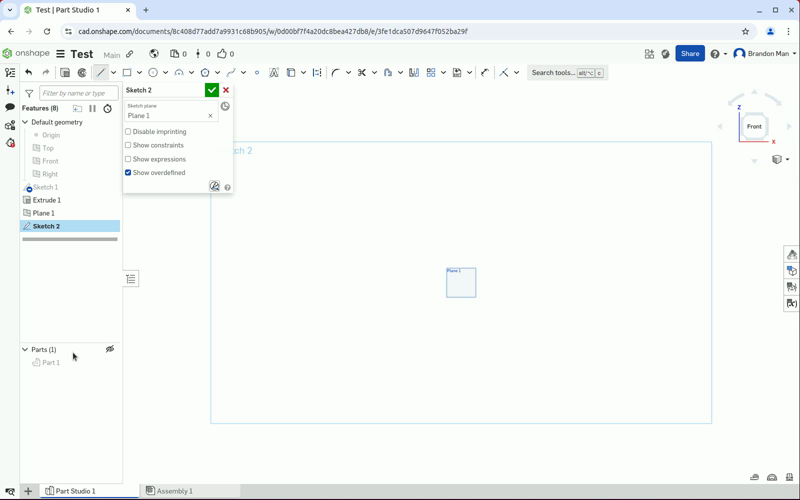
key_down(shift)
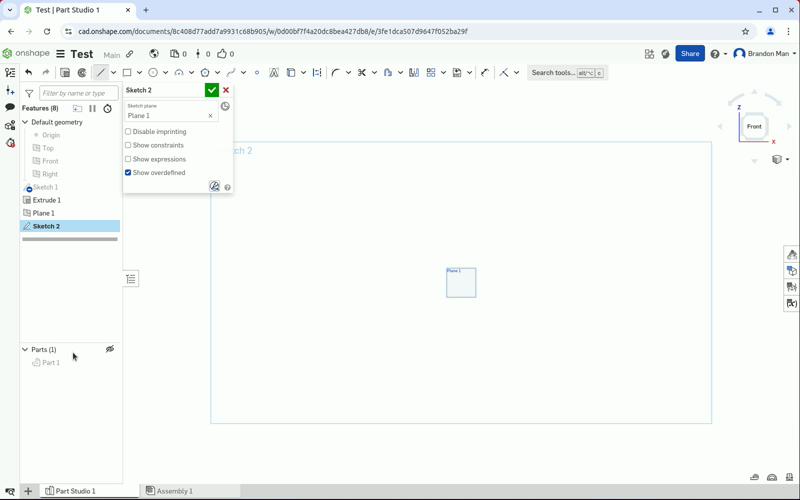
mouse_move(459, 395)
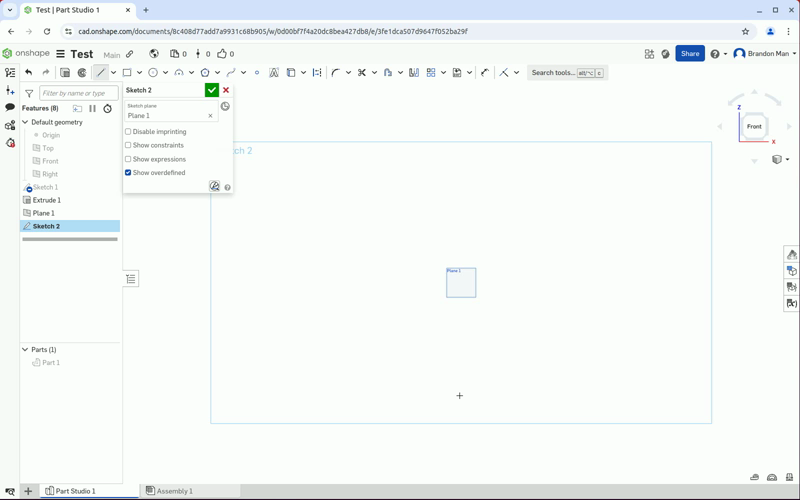
click(459, 395)
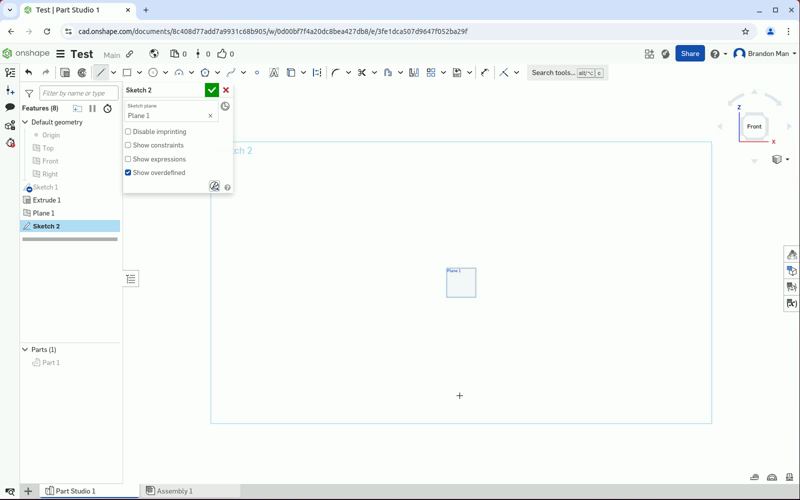
key_up(shift)
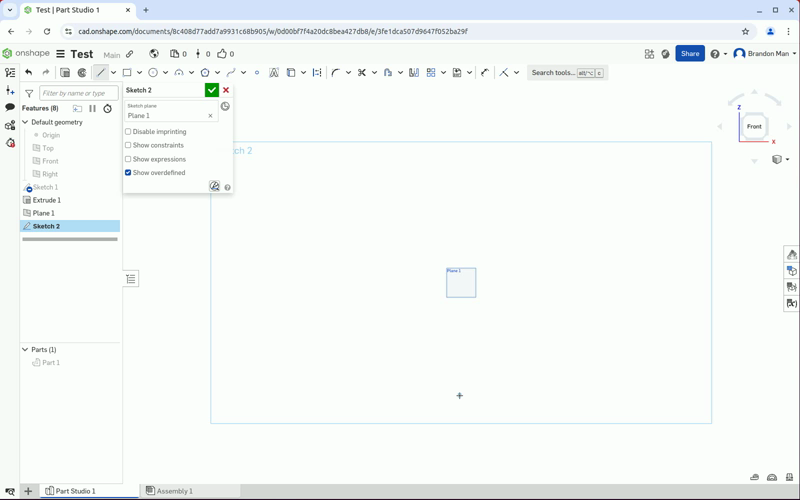
key_down(shift)
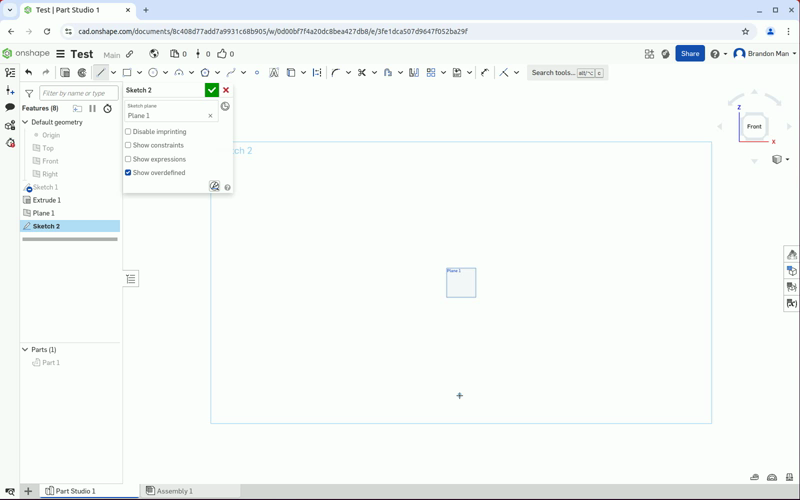
mouse_move(489, 395)
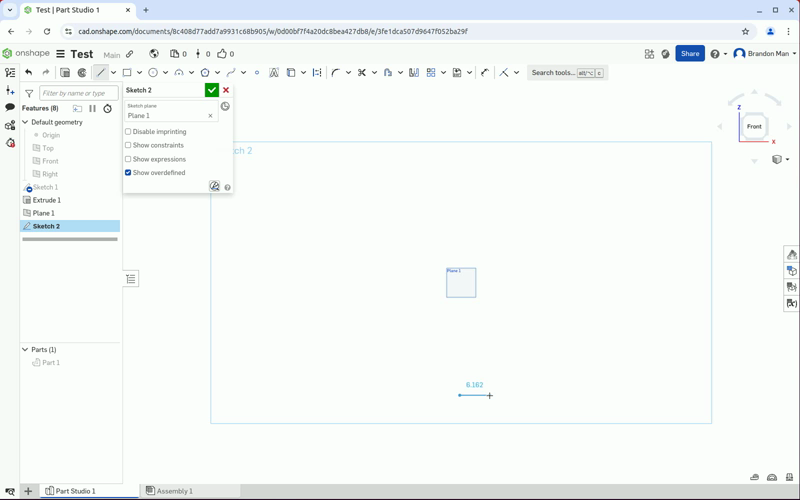
mouse_move(461, 395)
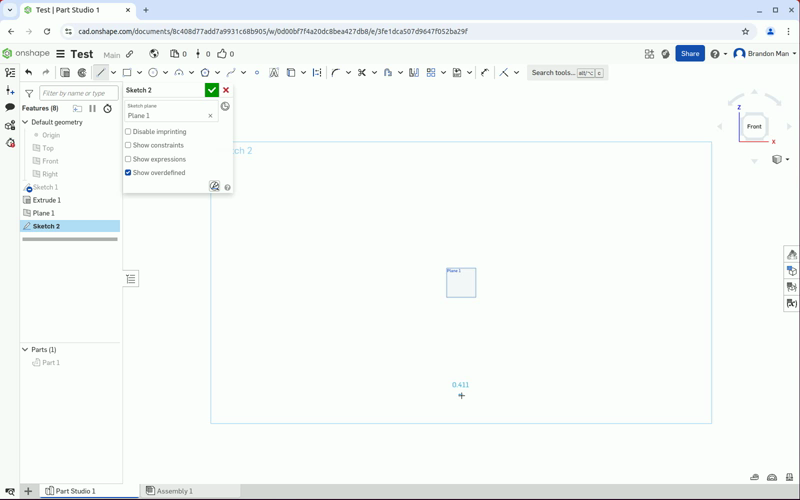
scroll(6)
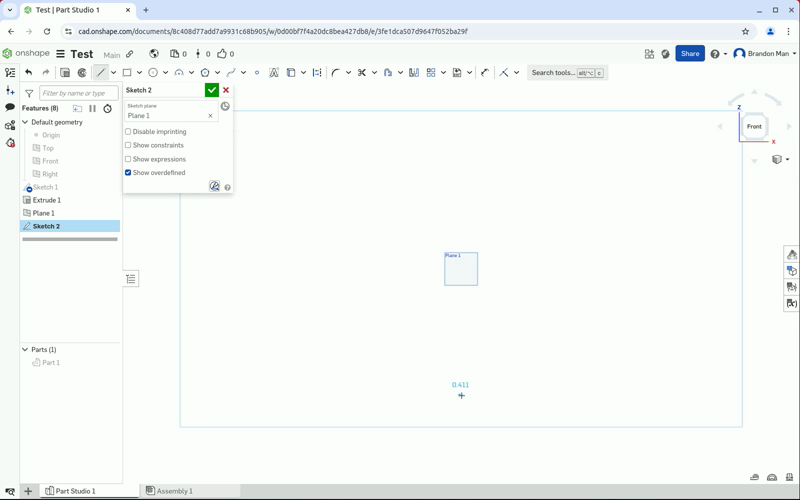
scroll(6)
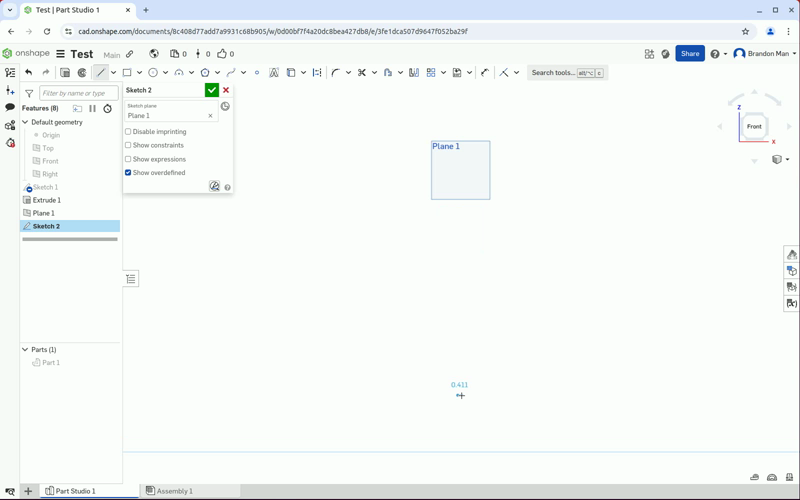
scroll(6)
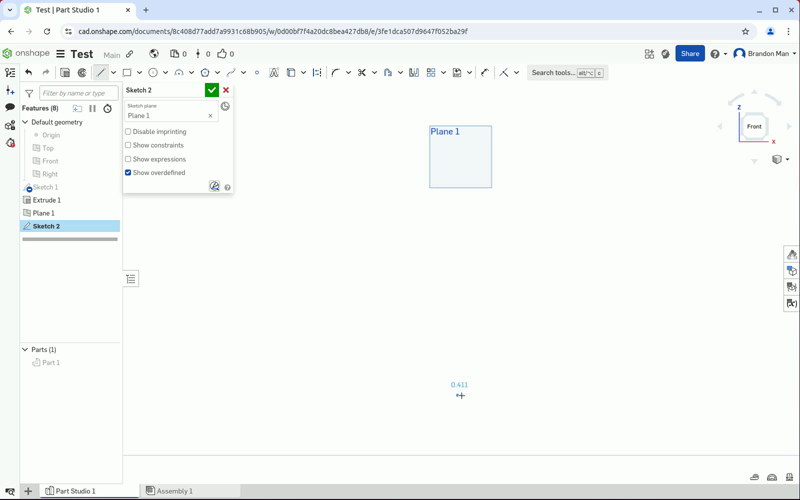
scroll(6)
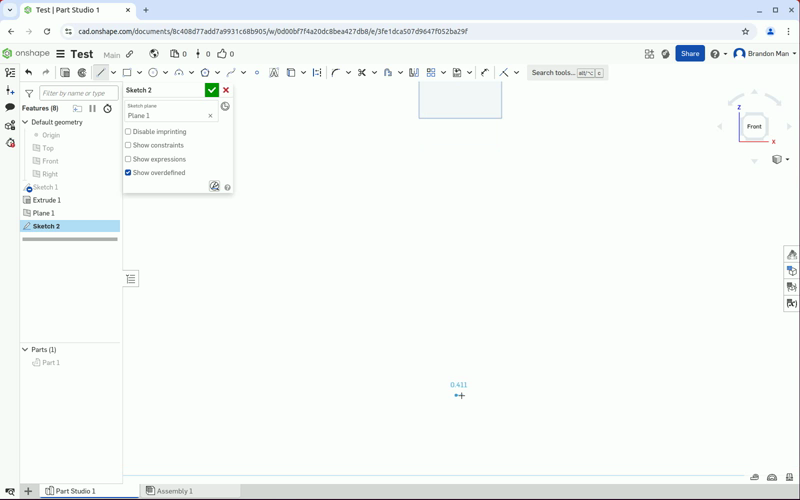
scroll(6)
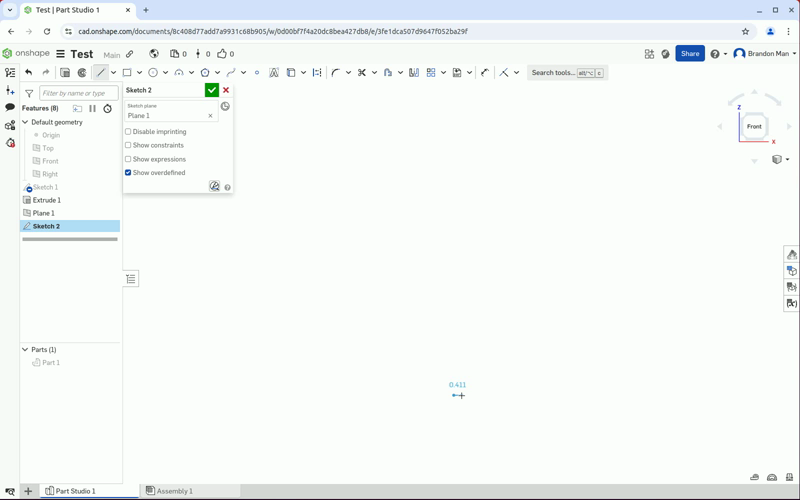
scroll(6)
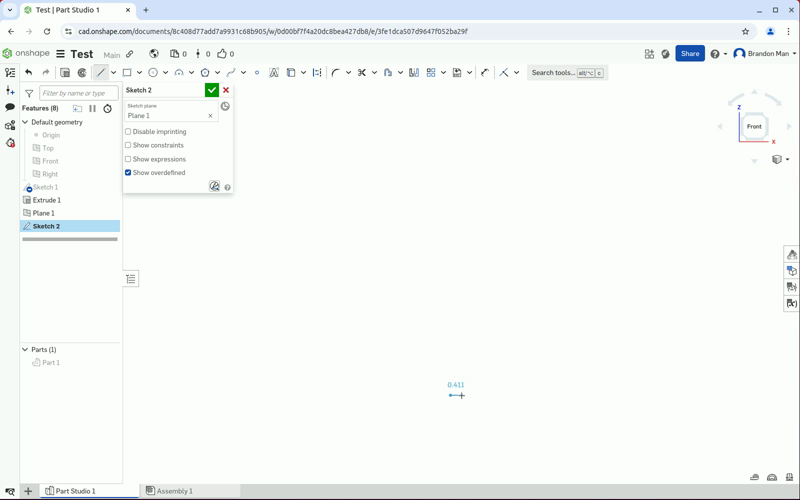
scroll(6)
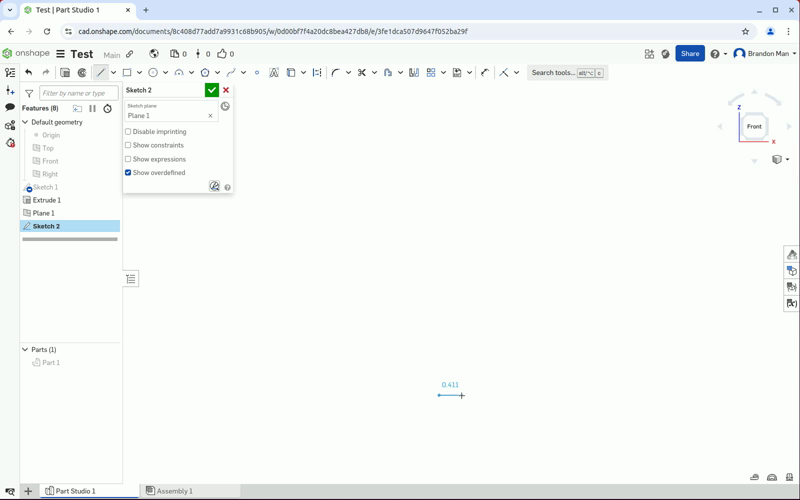
click(461, 395)
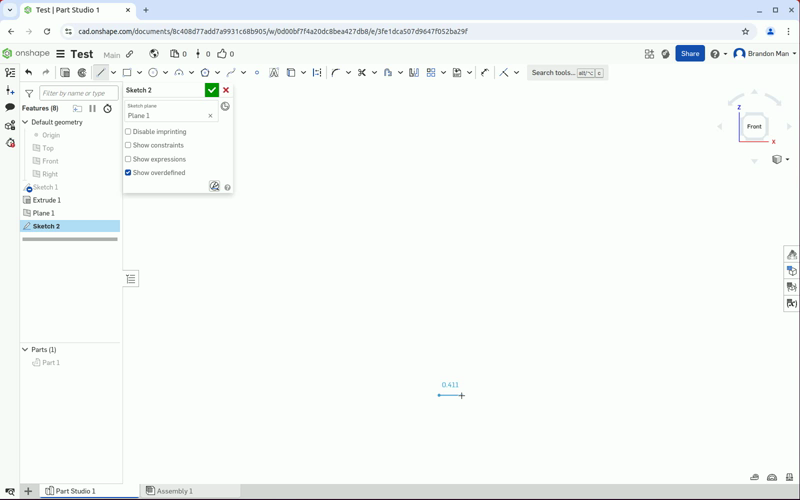
scroll(-6)
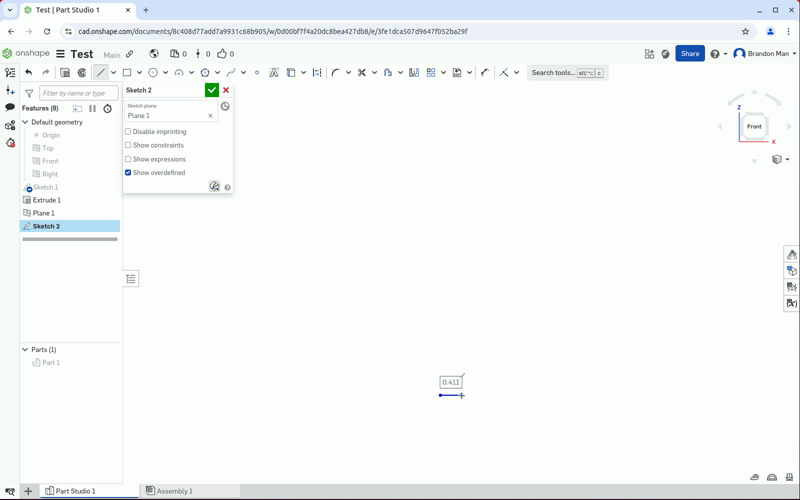
scroll(-6)
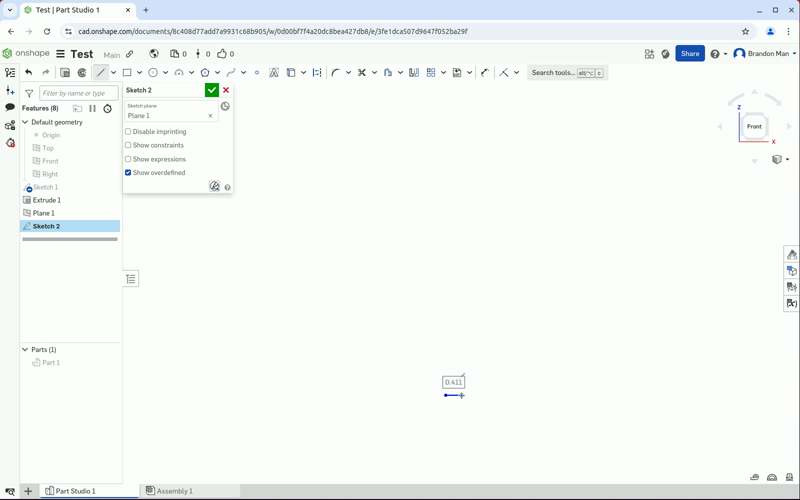
scroll(-6)
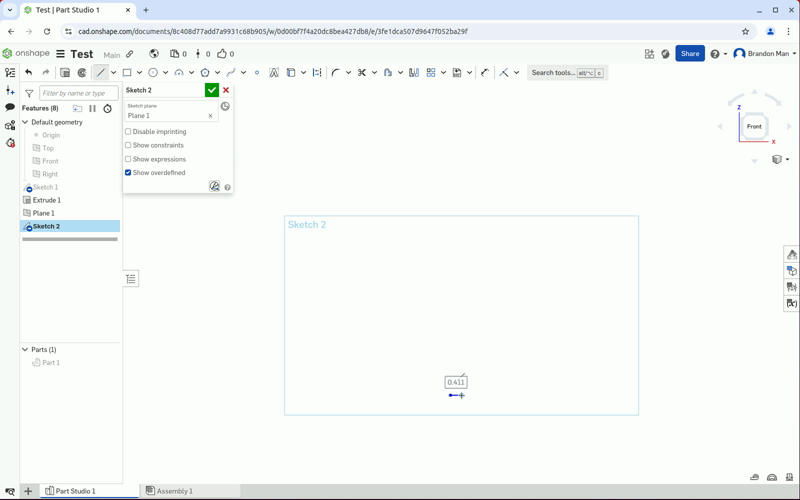
scroll(-6)
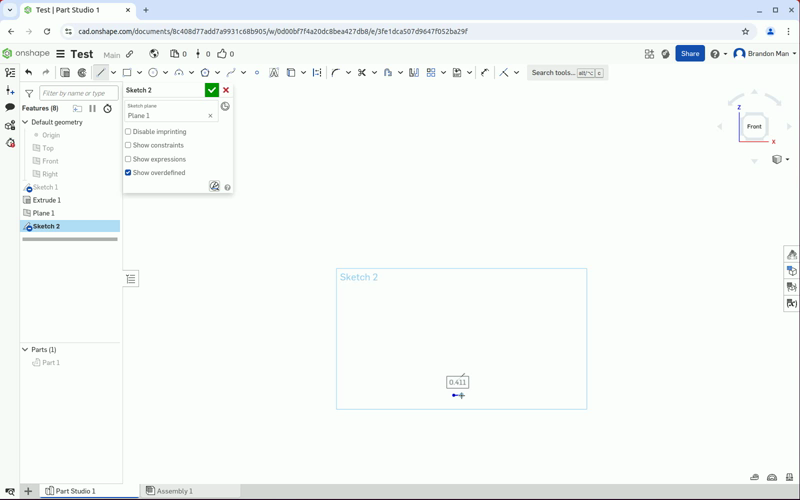
scroll(-6)
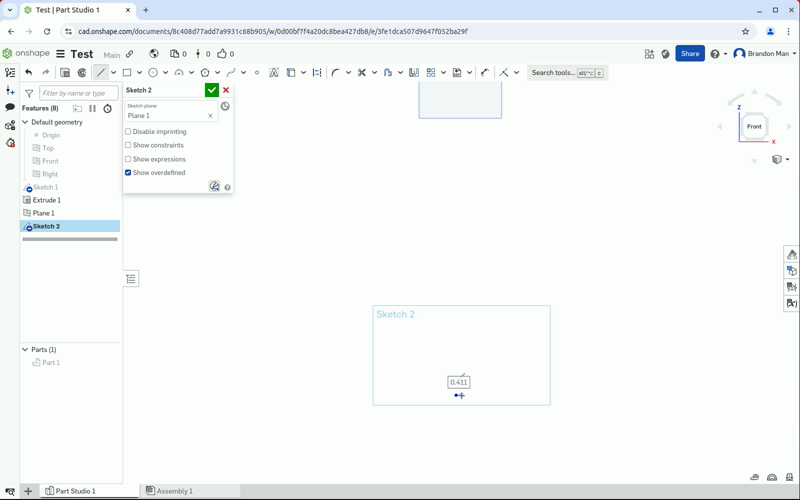
scroll(-6)
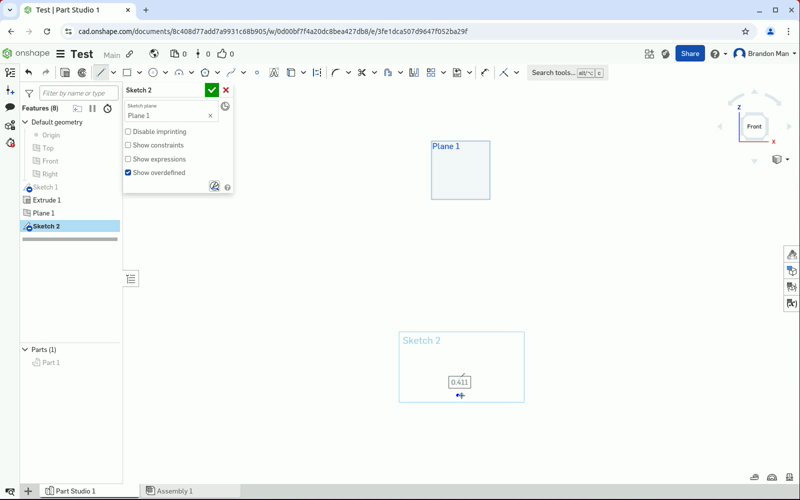
scroll(-6)
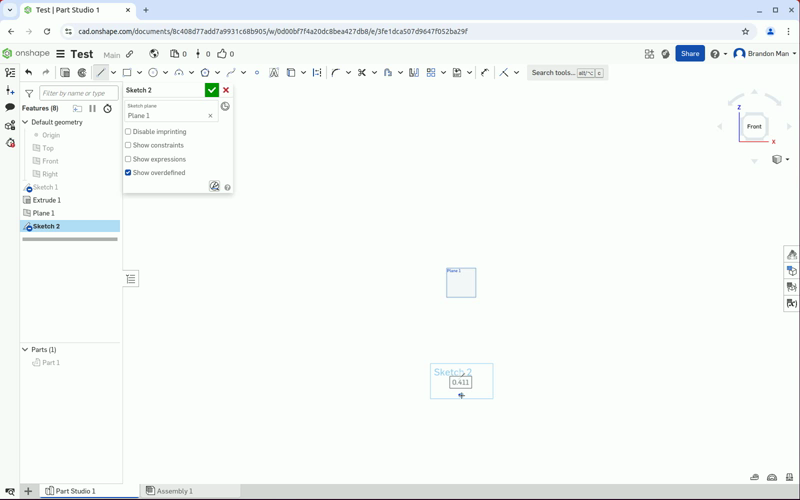
key_up(shift)
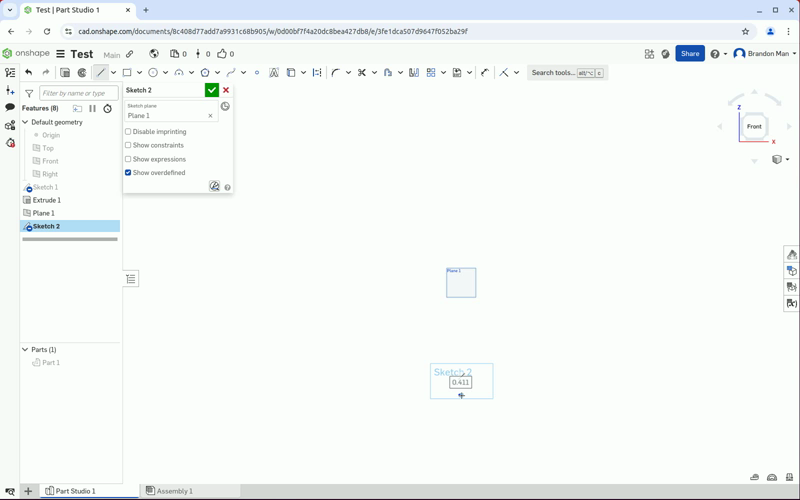
key_down(shift)
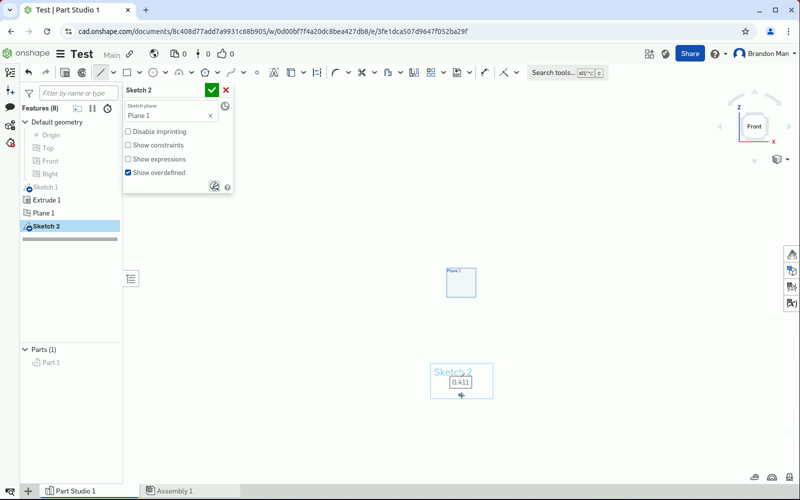
mouse_move(492, 395)
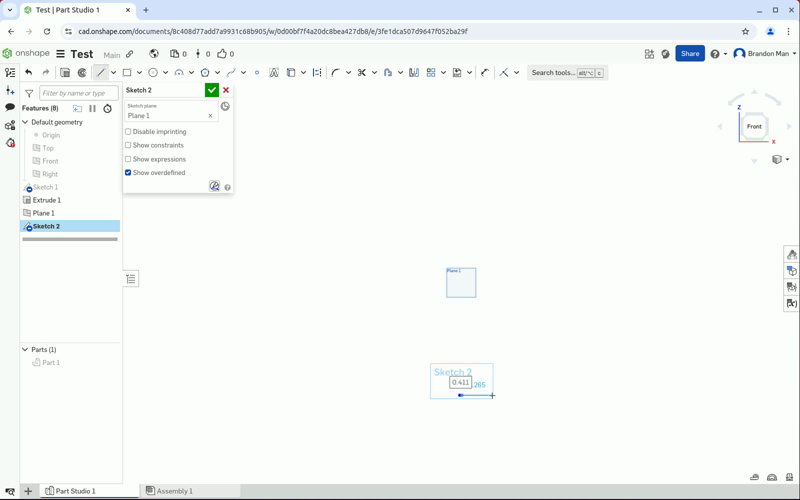
mouse_move(461, 338)
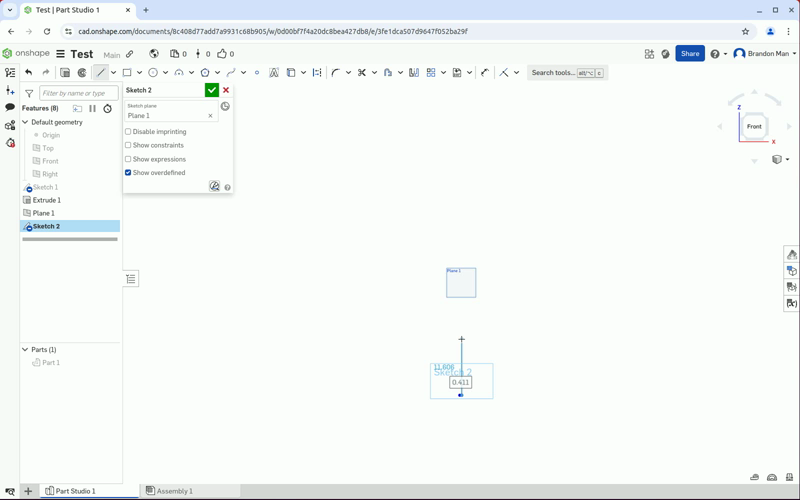
click(461, 338)
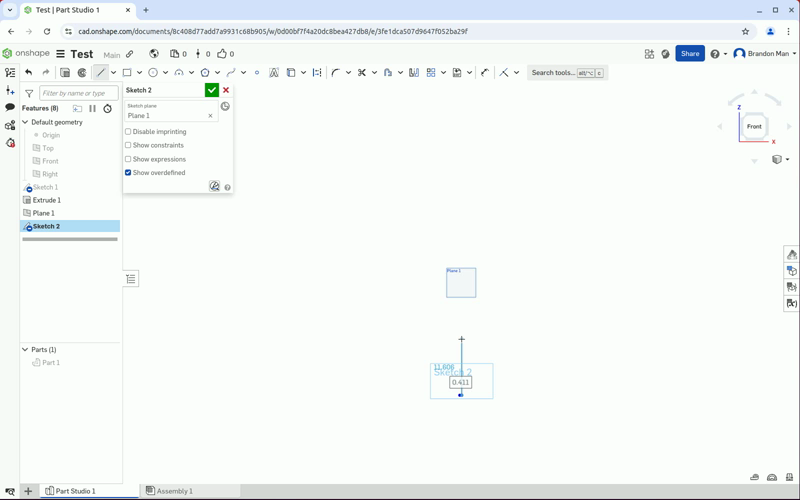
key_up(shift)
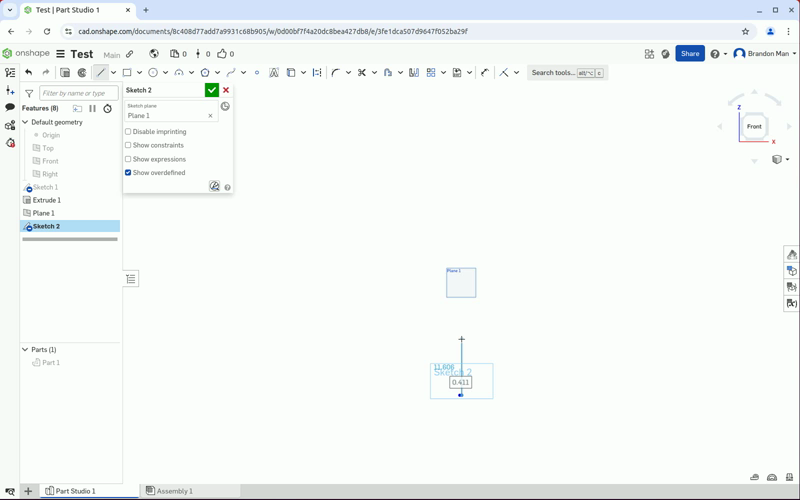
key_down(shift)
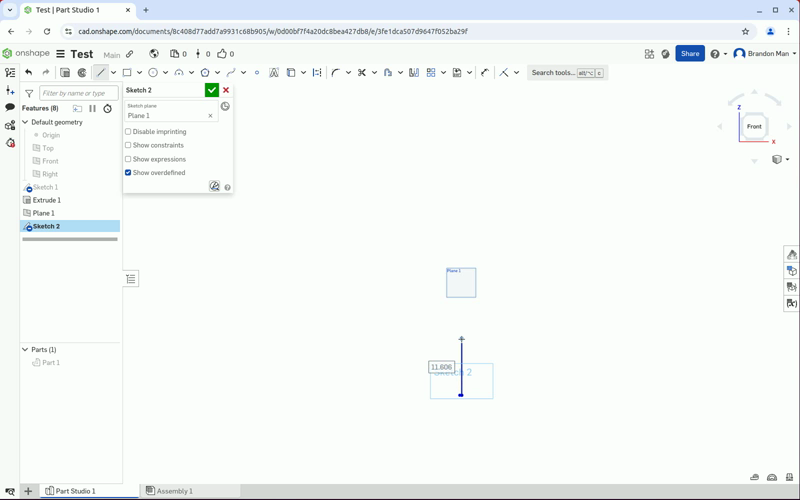
mouse_move(492, 338)
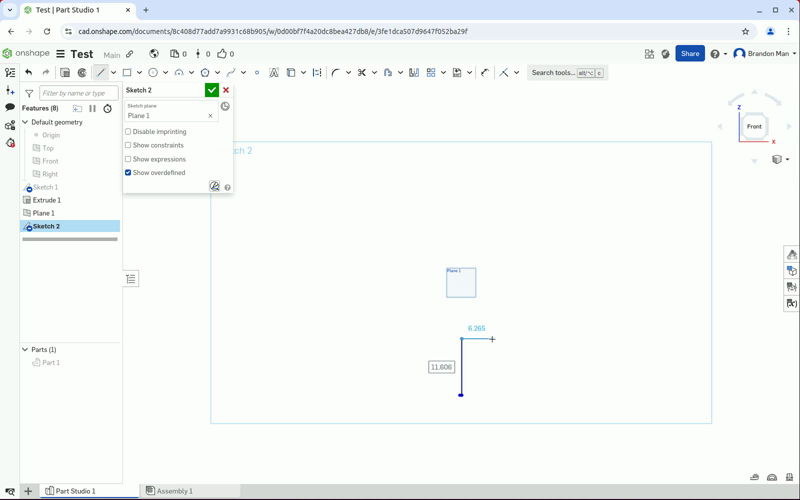
mouse_move(459, 338)
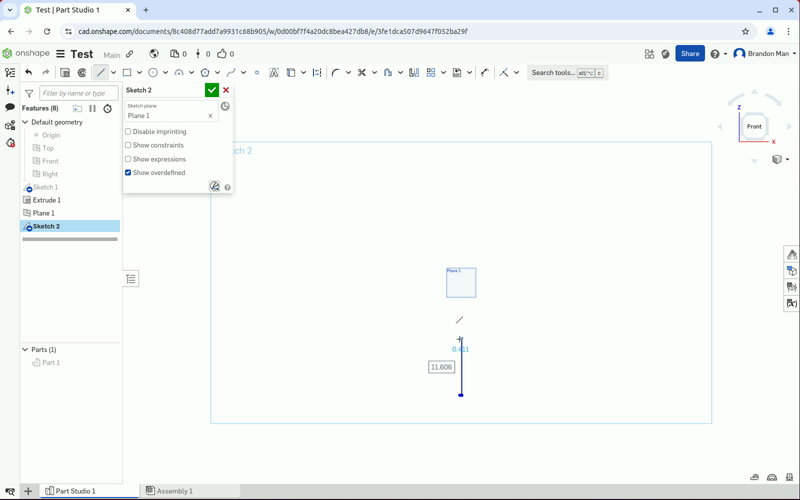
scroll(6)
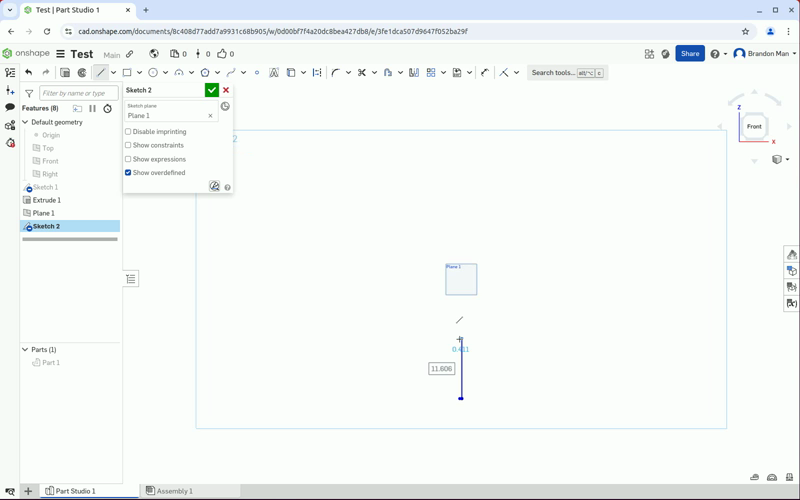
scroll(6)
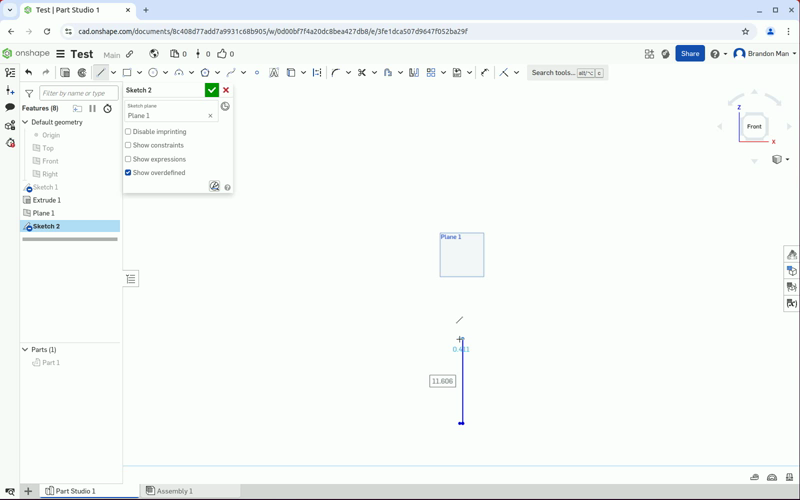
scroll(6)
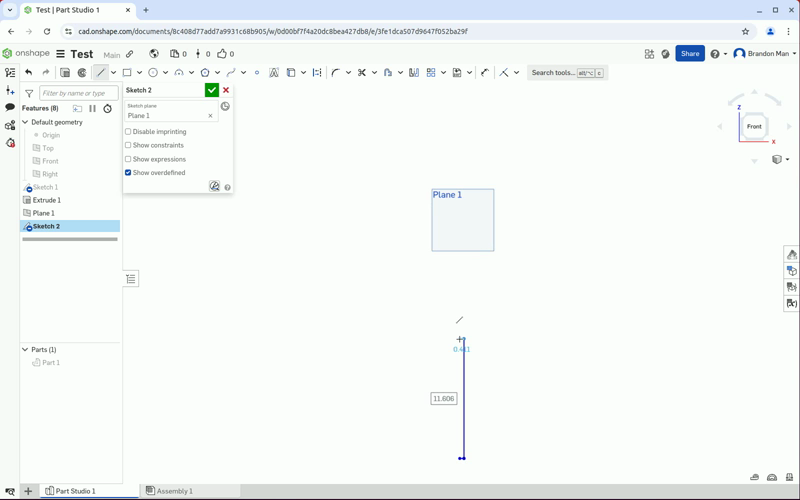
scroll(6)
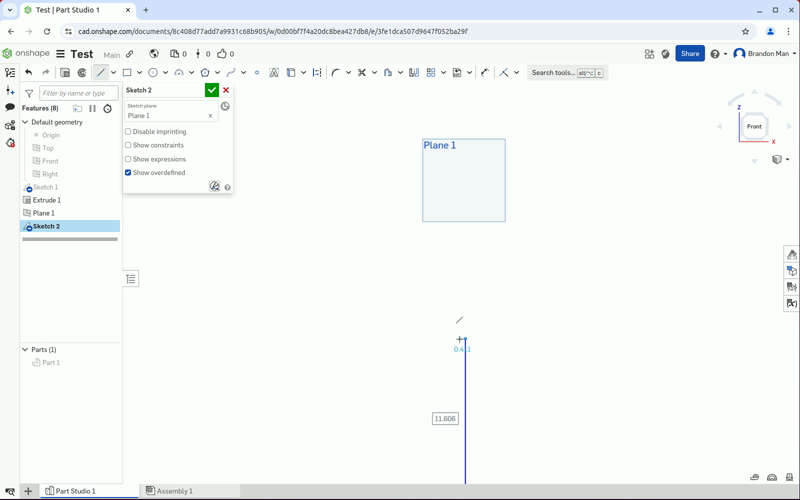
scroll(6)
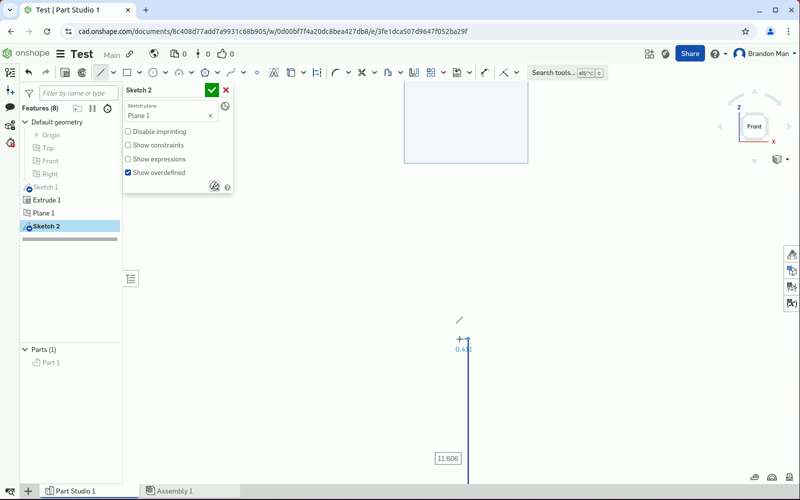
scroll(6)
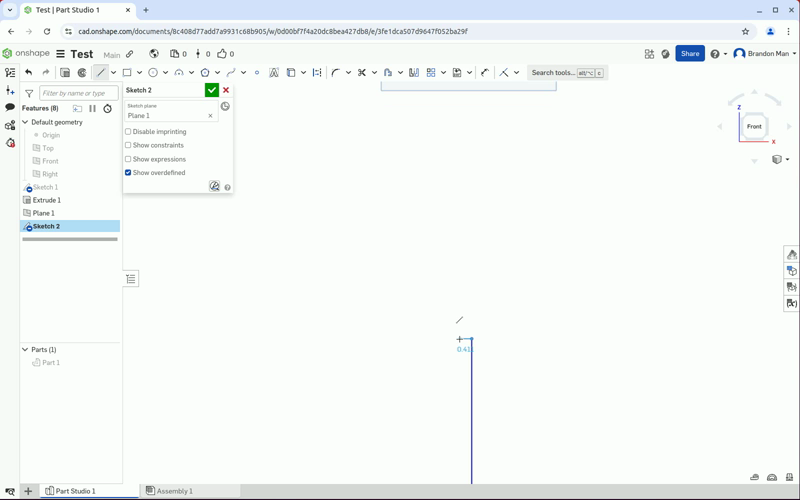
scroll(6)
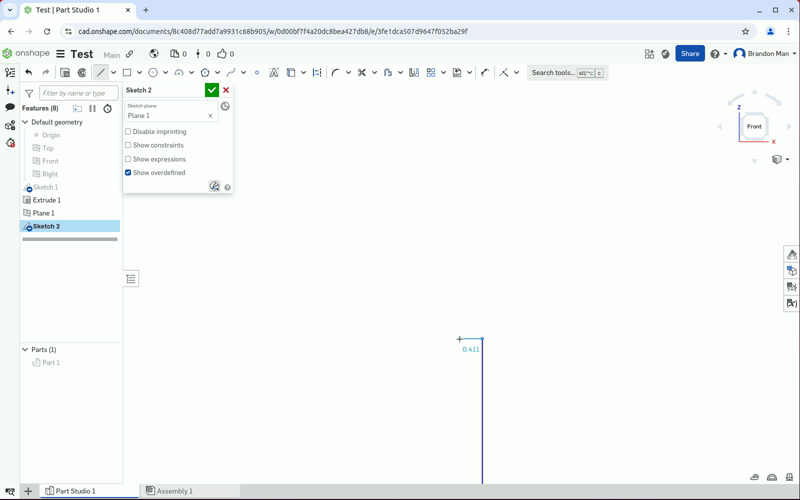
click(459, 338)
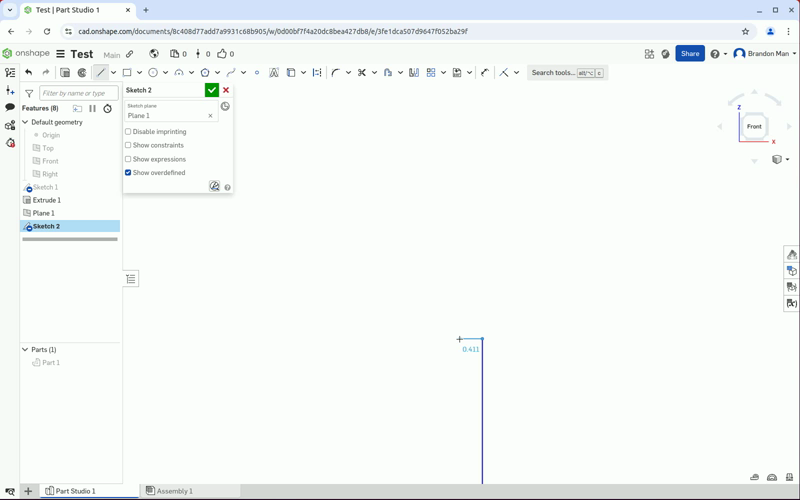
scroll(-6)
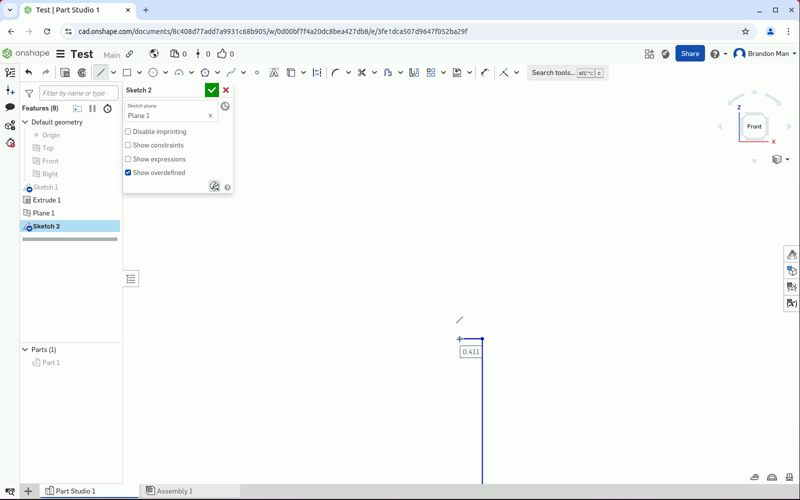
scroll(-6)
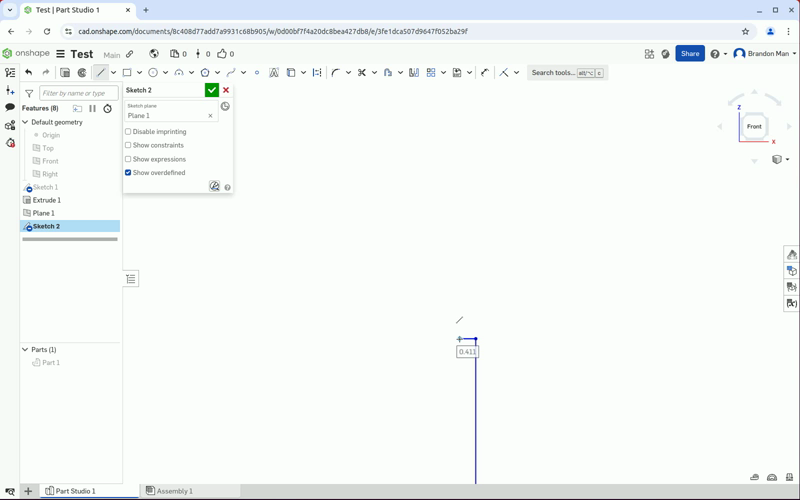
scroll(-6)
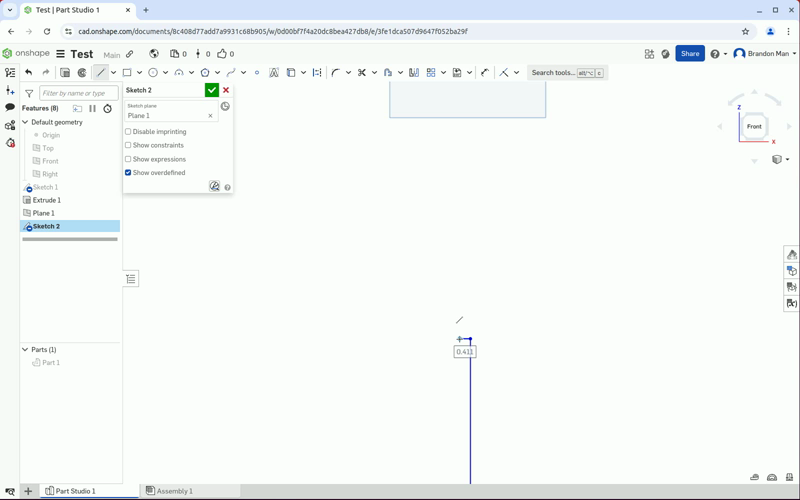
scroll(-6)
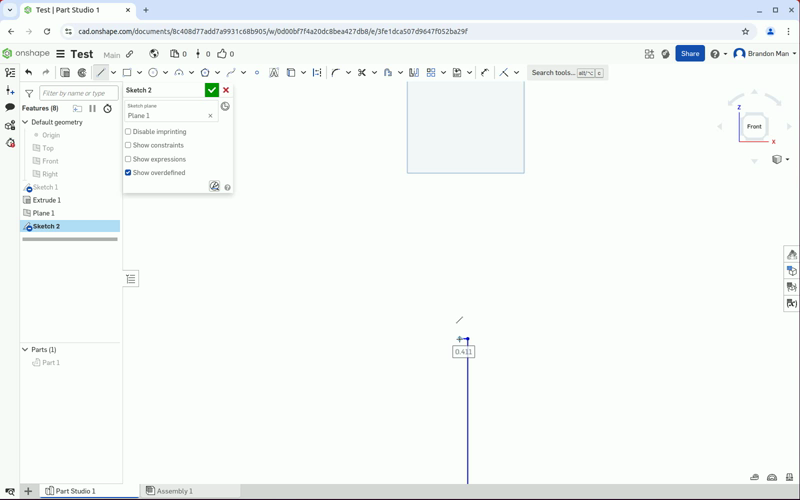
scroll(-6)
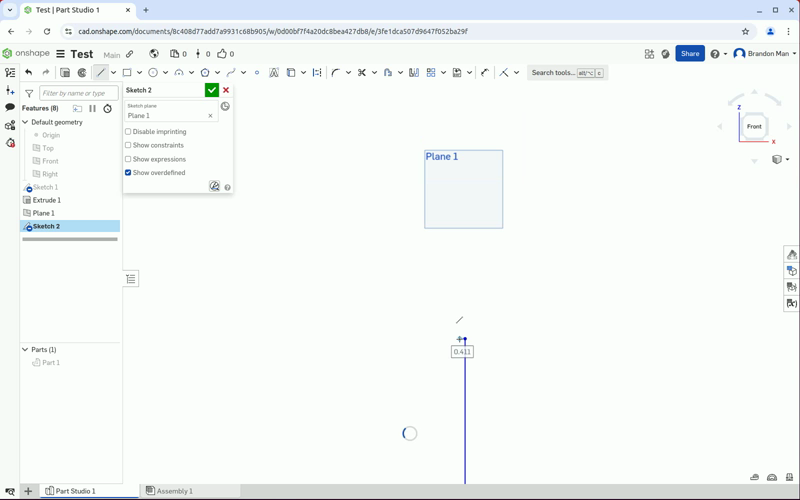
scroll(-6)
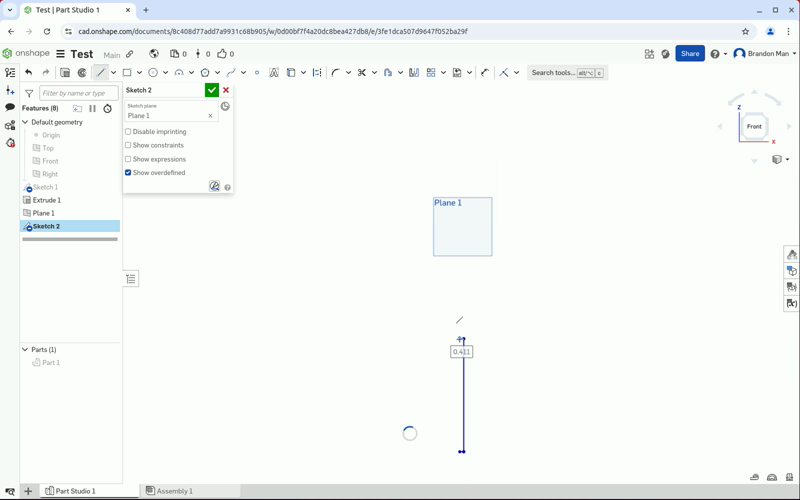
scroll(-6)
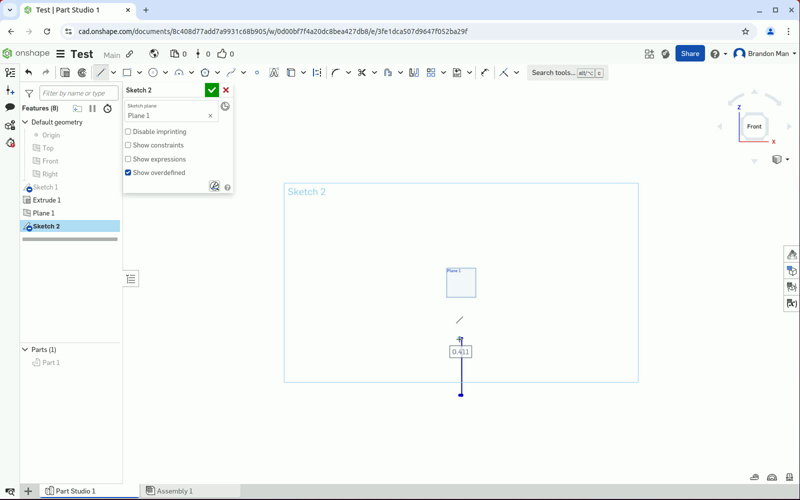
key_up(shift)
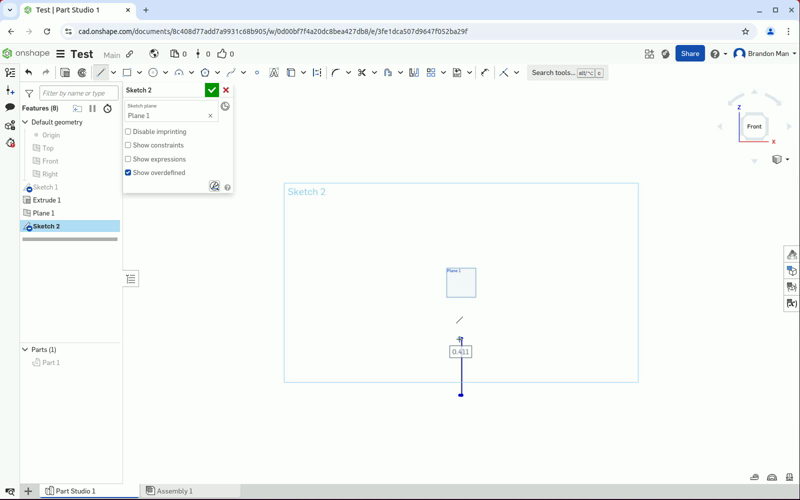
mouse_move(489, 338)
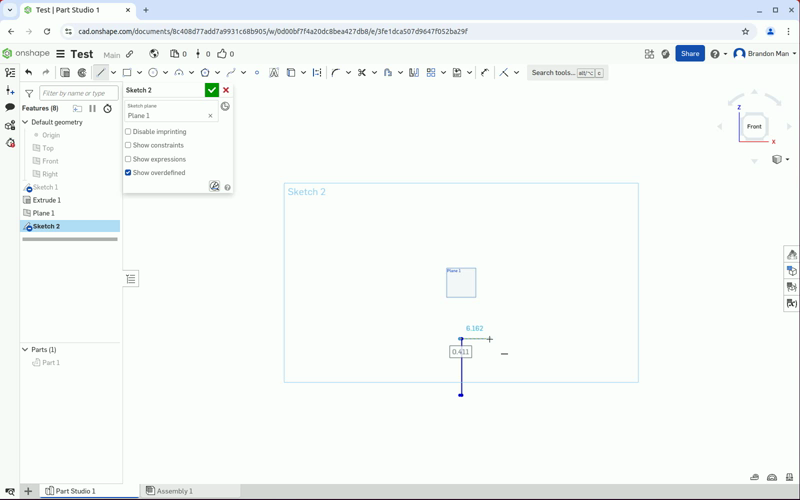
key_down(shift)
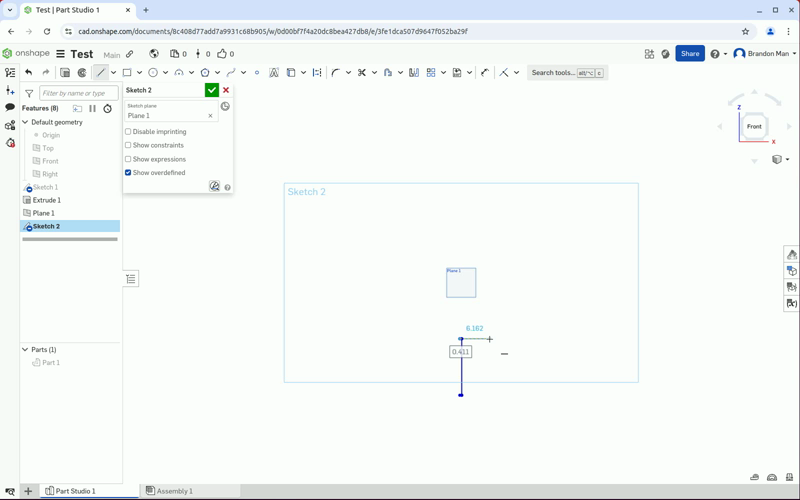
mouse_move(459, 395)
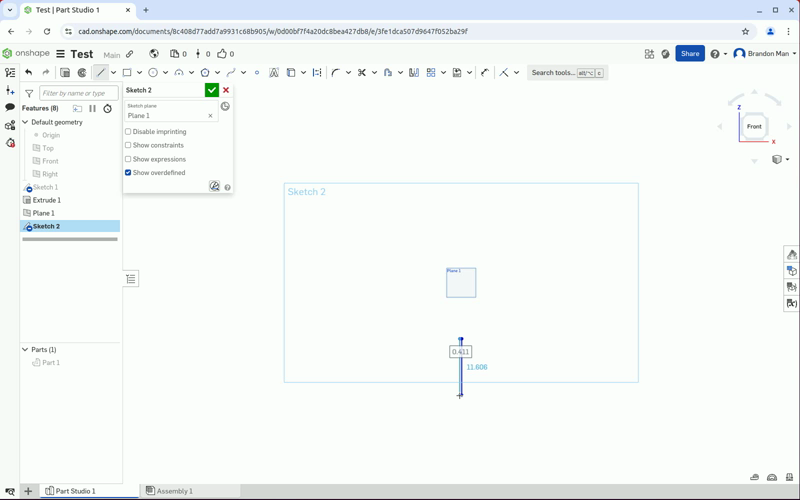
scroll(6)
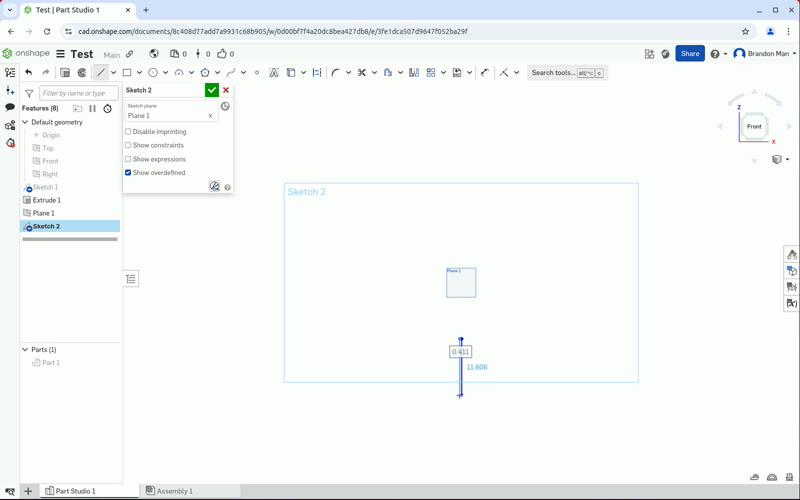
scroll(6)
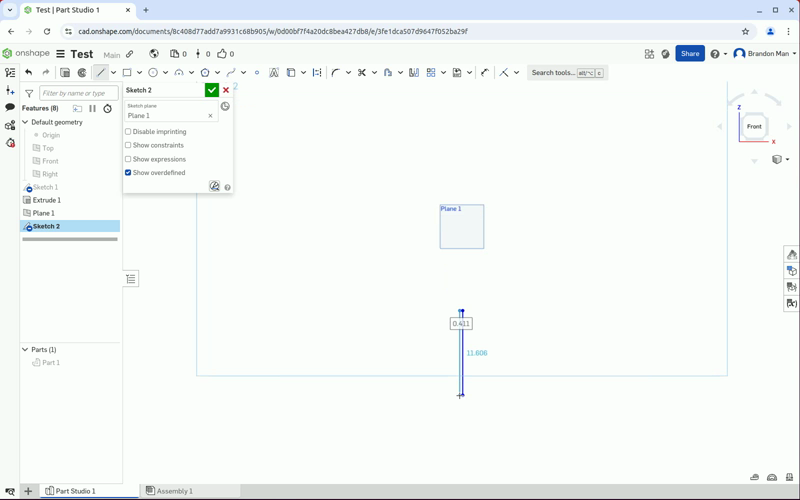
scroll(6)
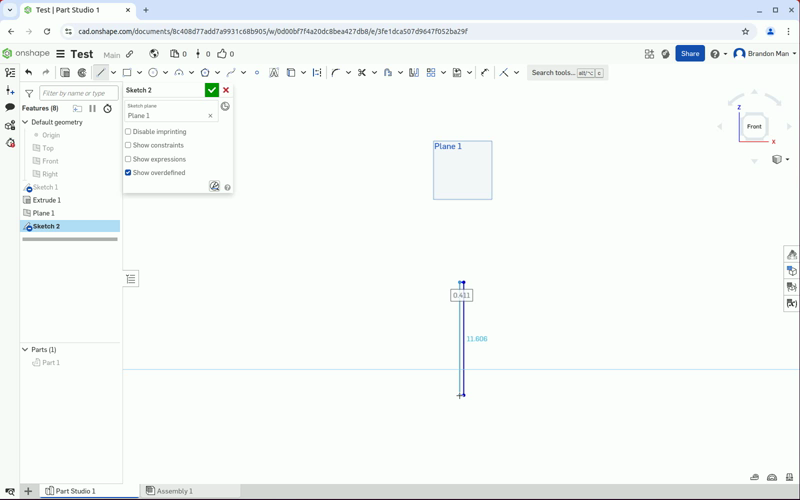
scroll(6)
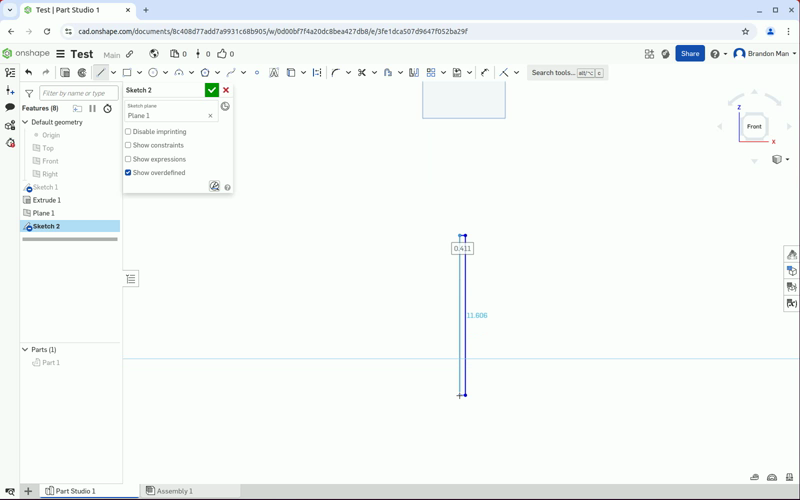
scroll(6)
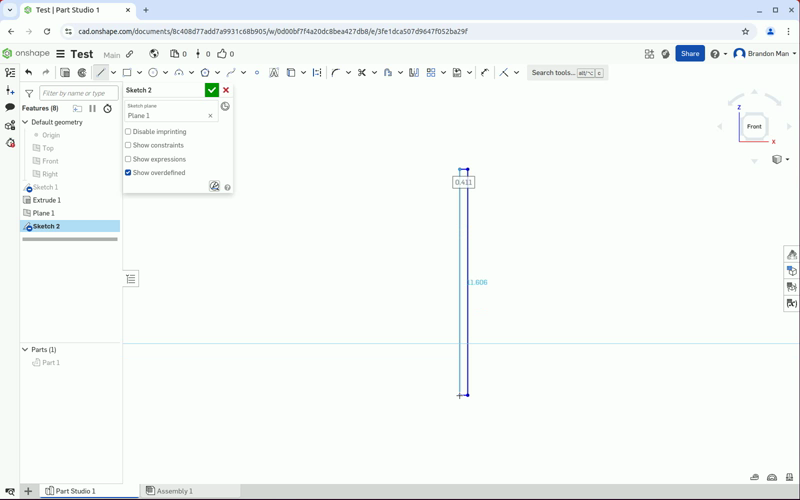
scroll(6)
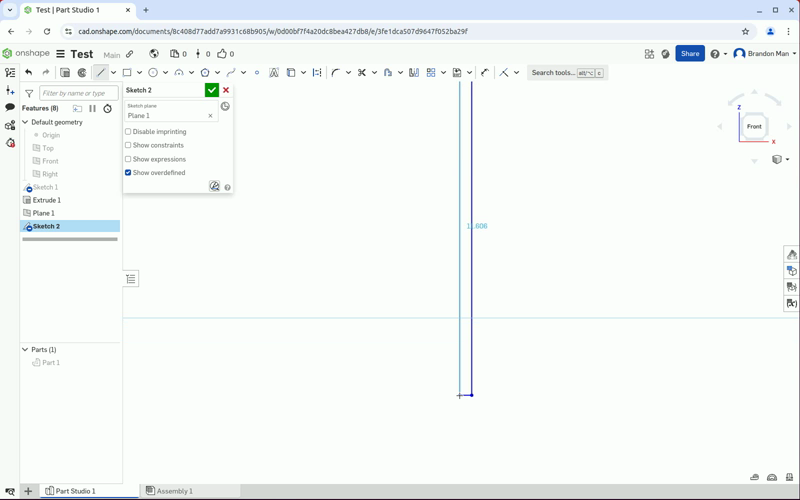
scroll(6)
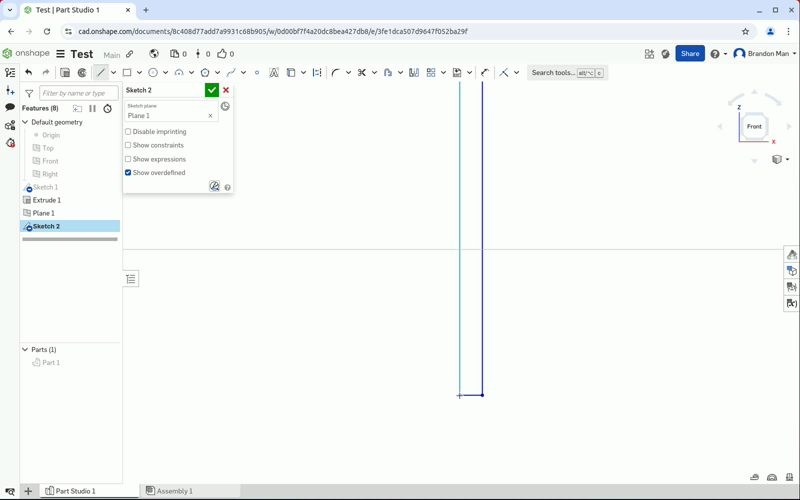
key_up(shift)
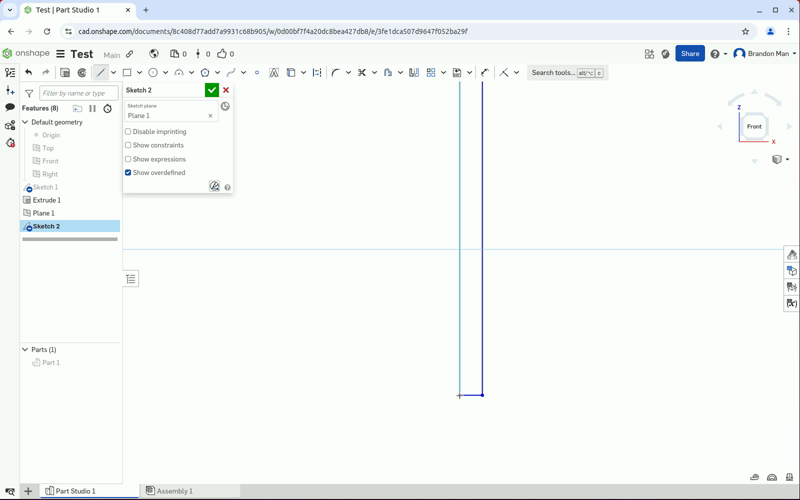
click(459, 395)
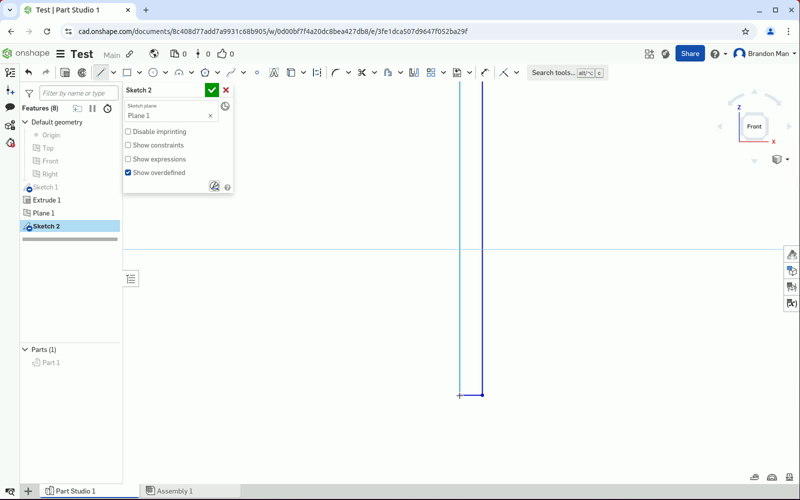
scroll(-6)
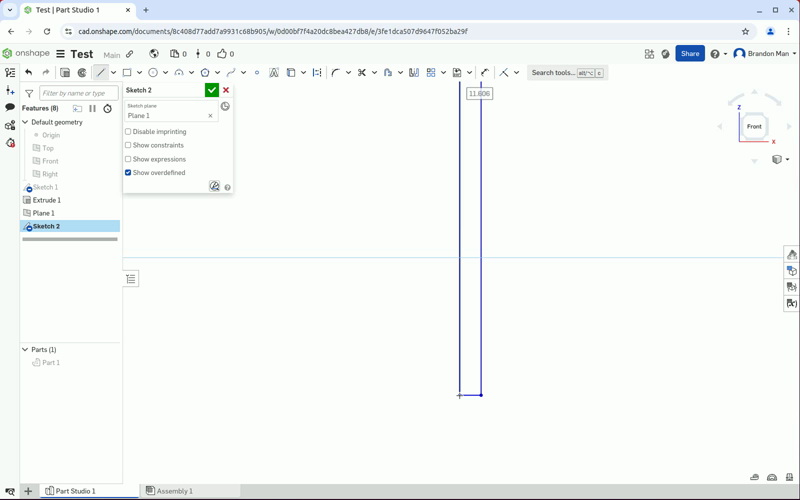
scroll(-6)
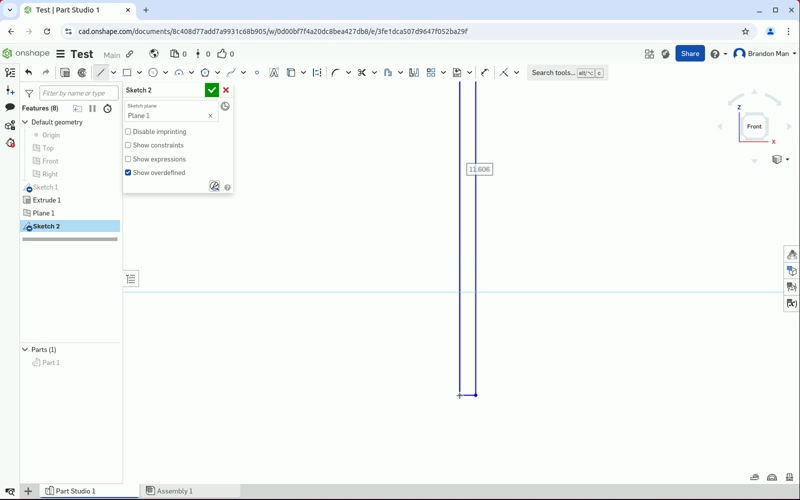
scroll(-6)
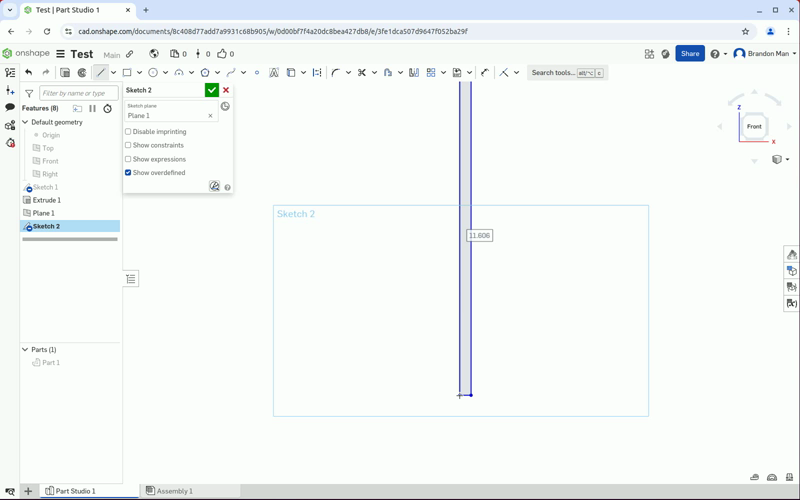
scroll(-6)
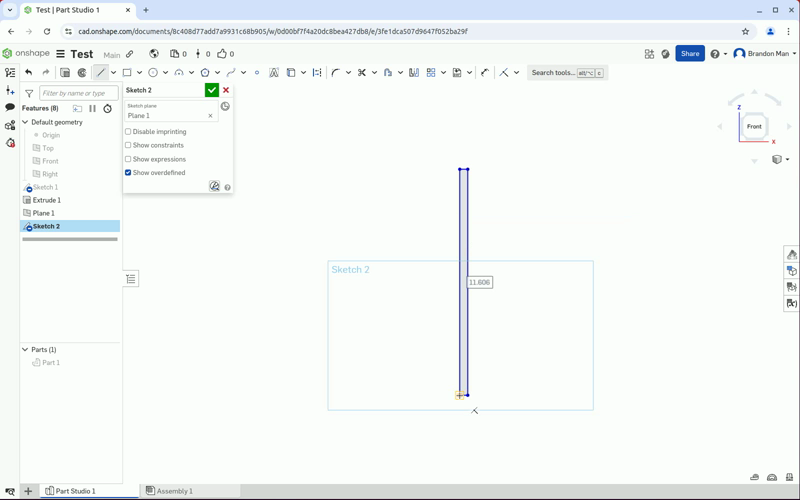
scroll(-6)
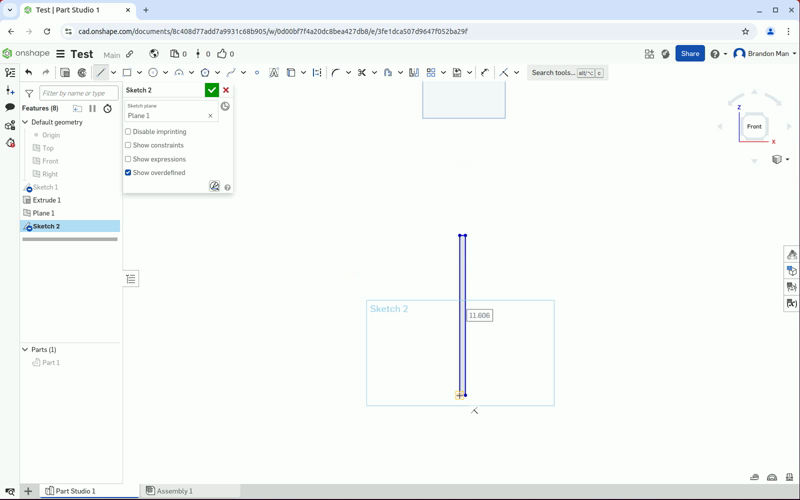
scroll(-6)
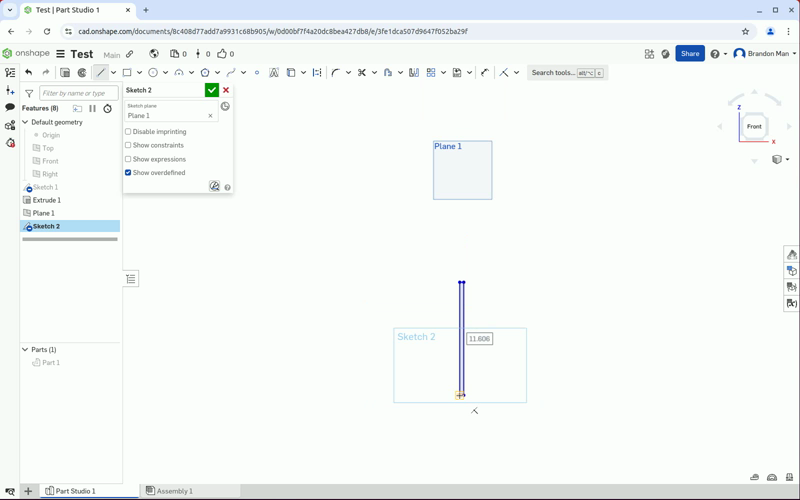
scroll(-6)
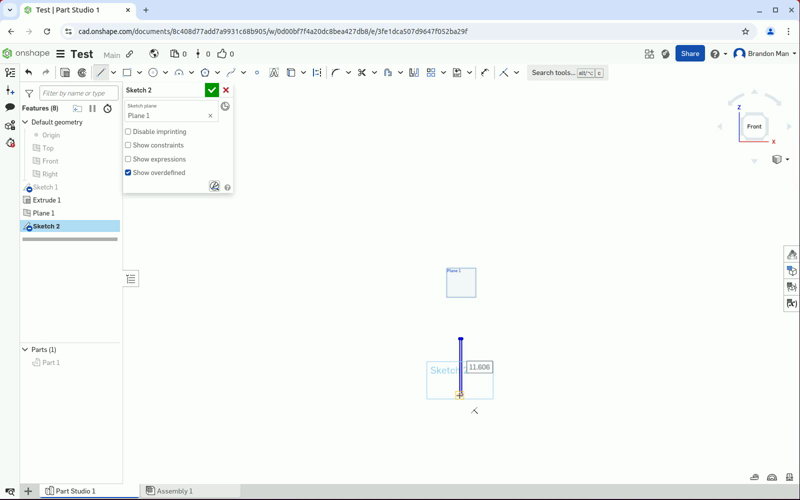
key(esc)
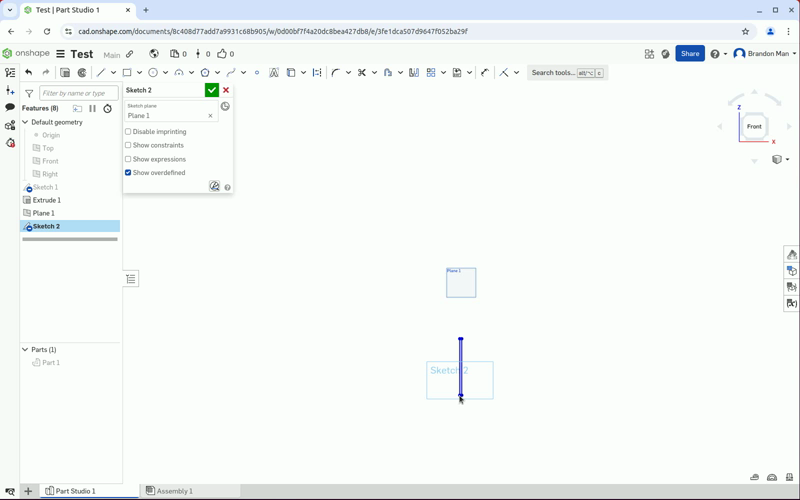
mouse_move(460, 381)
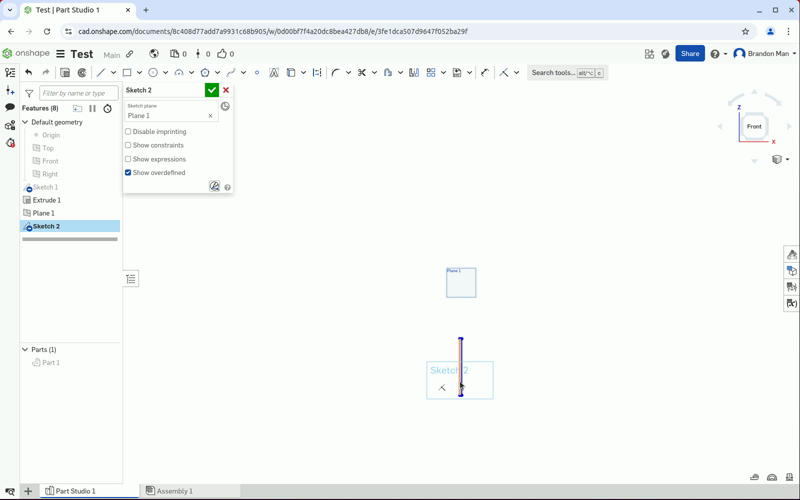
scroll(6)
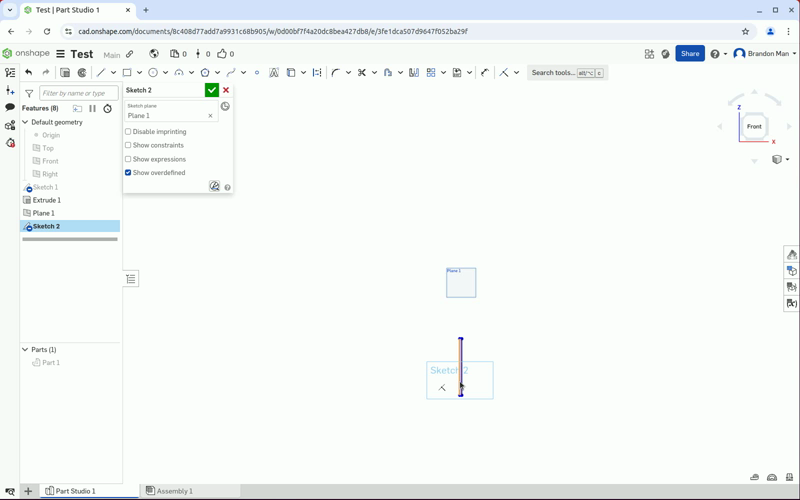
scroll(6)
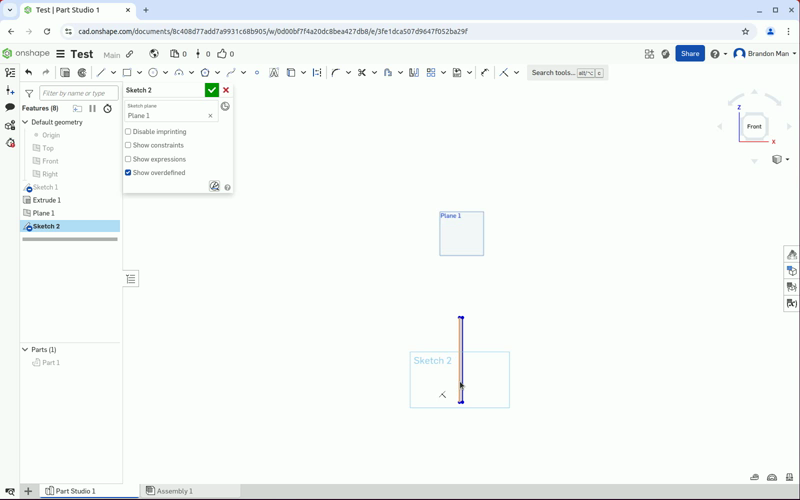
scroll(6)
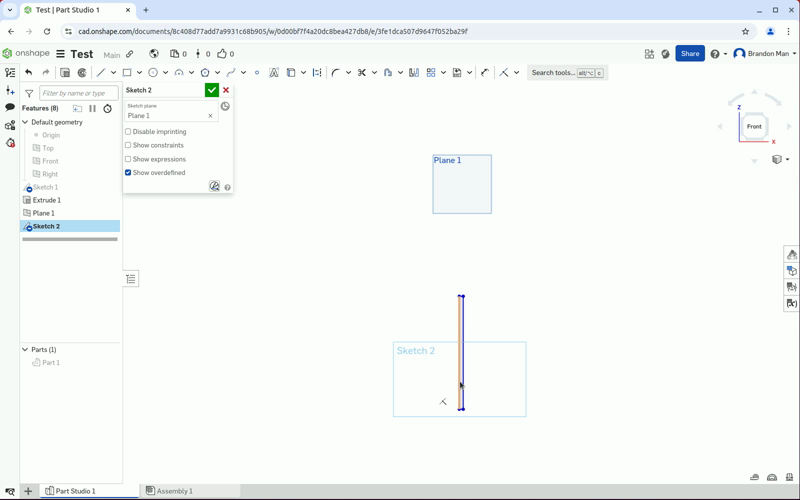
scroll(6)
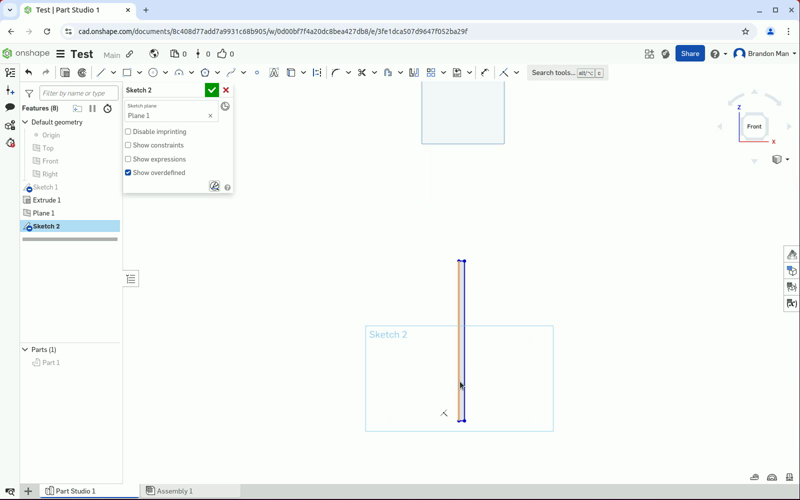
scroll(6)
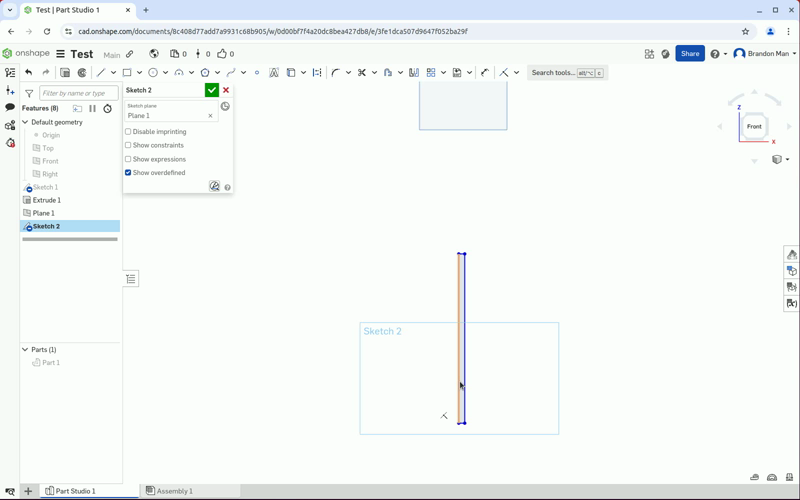
scroll(6)
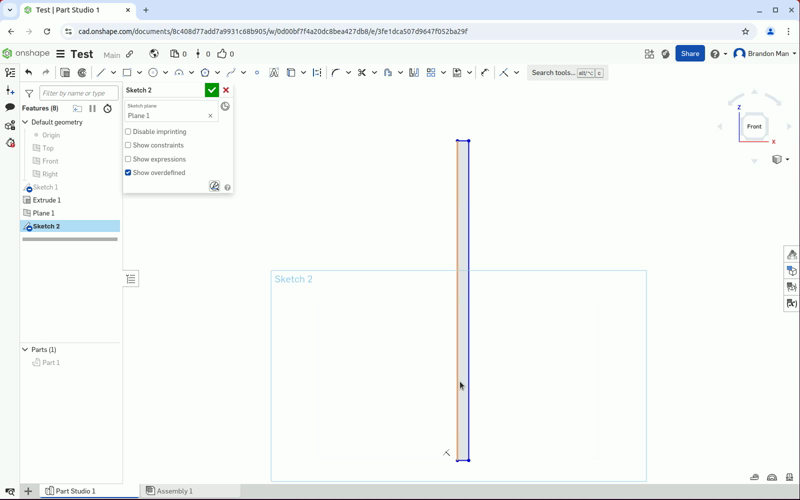
scroll(6)
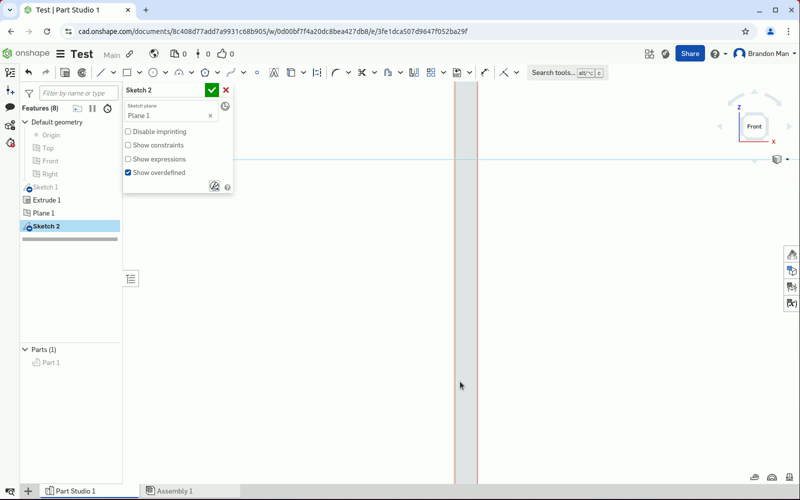
click(460, 381)
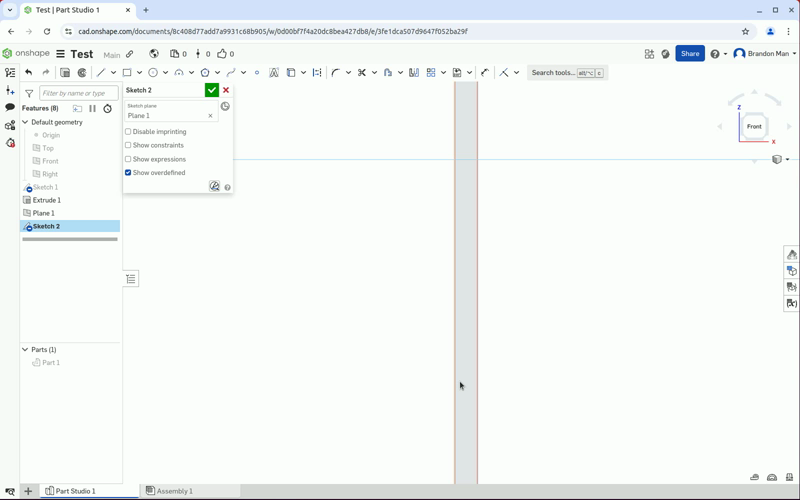
scroll(-6)
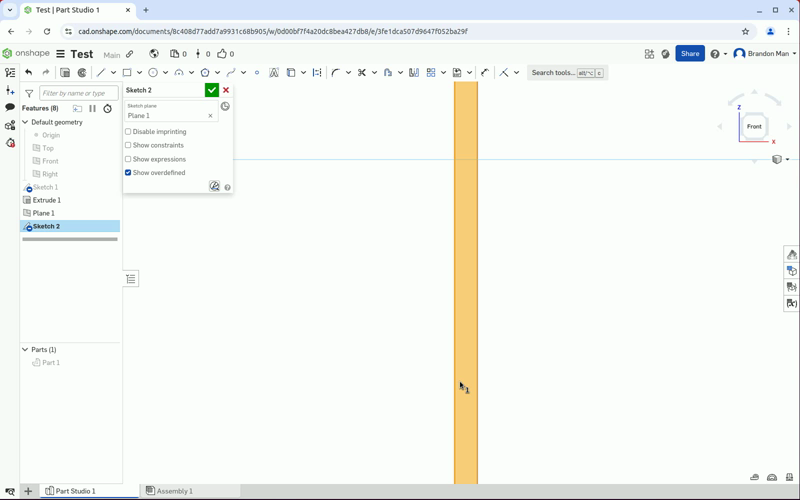
scroll(-6)
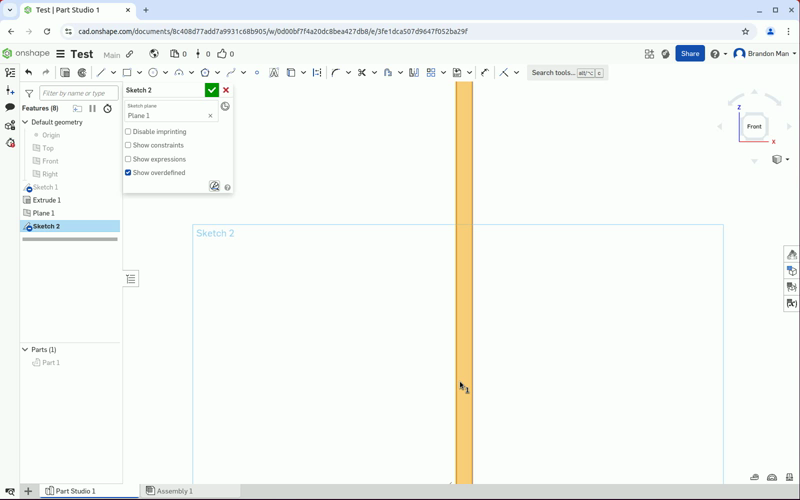
scroll(-6)
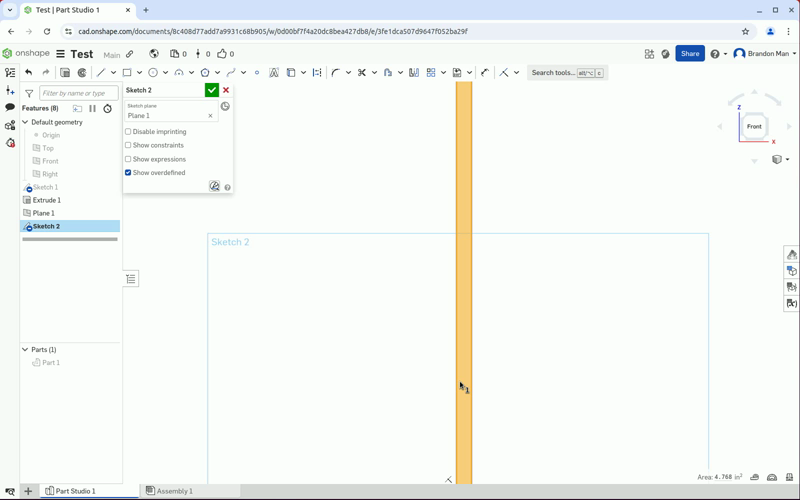
scroll(-6)
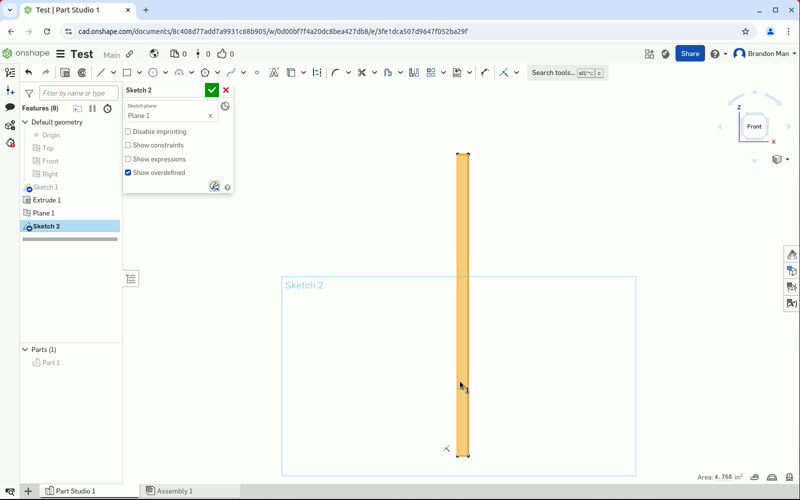
scroll(-6)
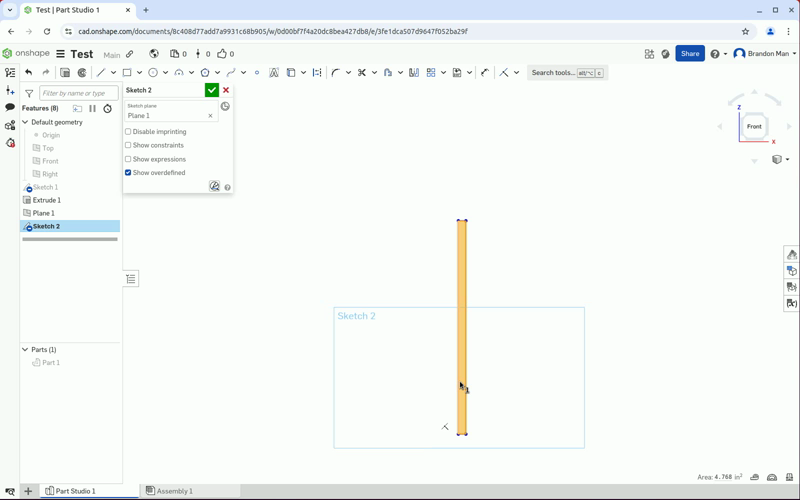
scroll(-6)
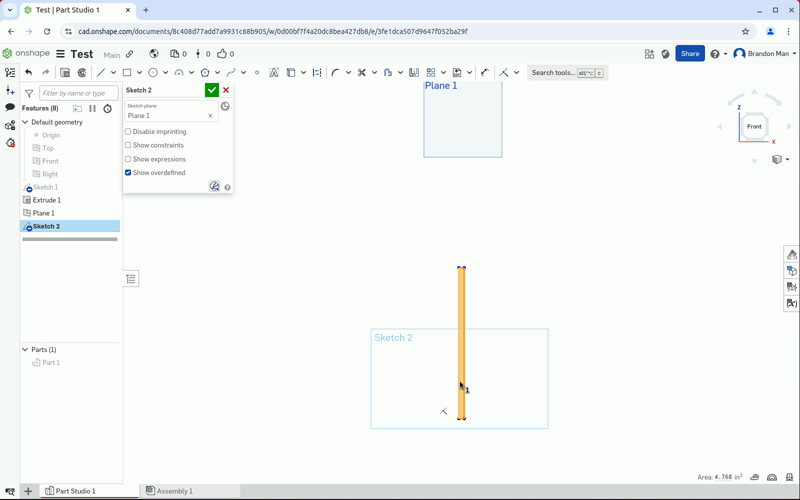
scroll(-6)
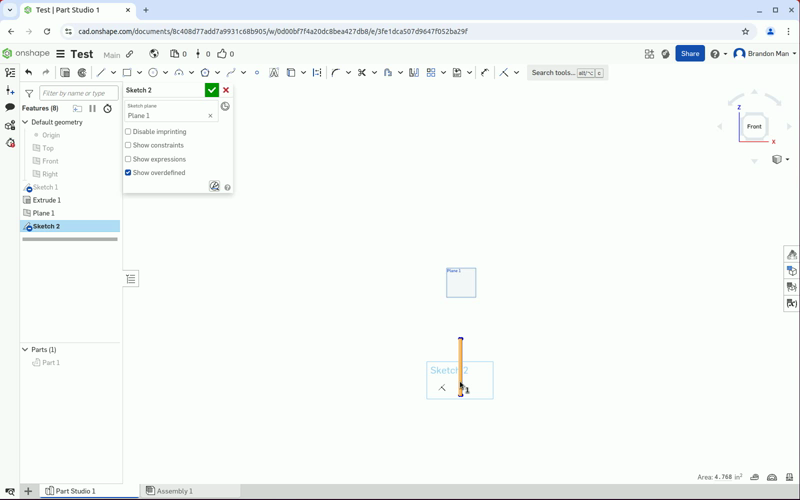
mouse_move(73, 352)
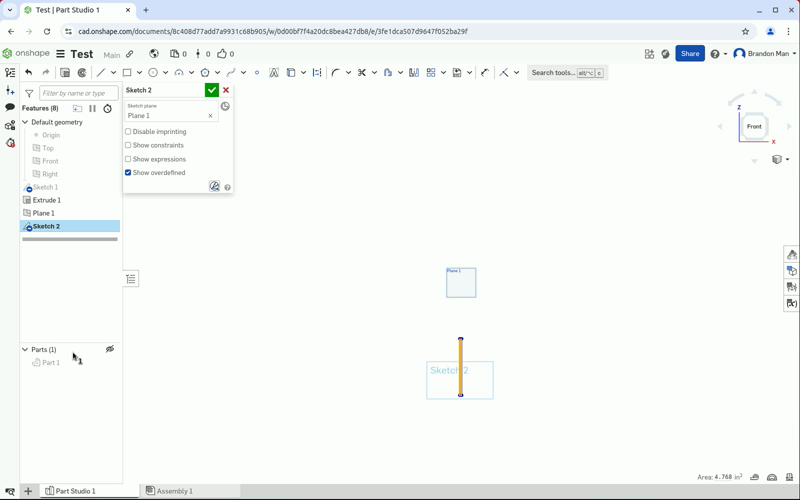
key(shift+y)
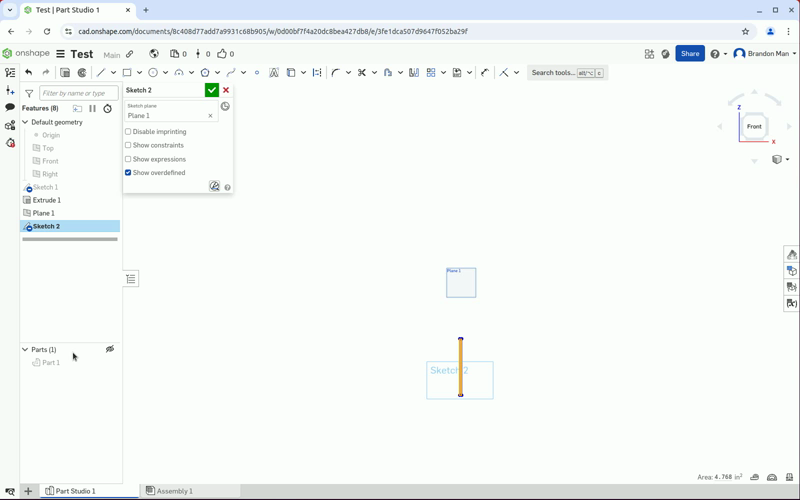
key(shift+e)
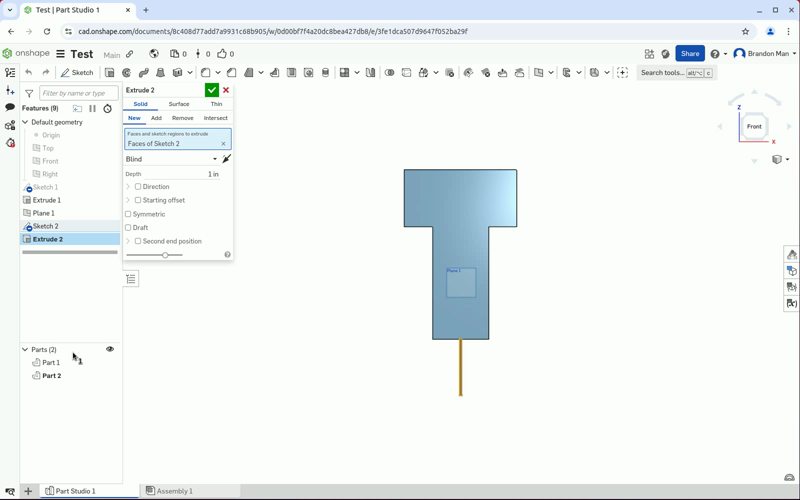
mouse_move(143, 106)
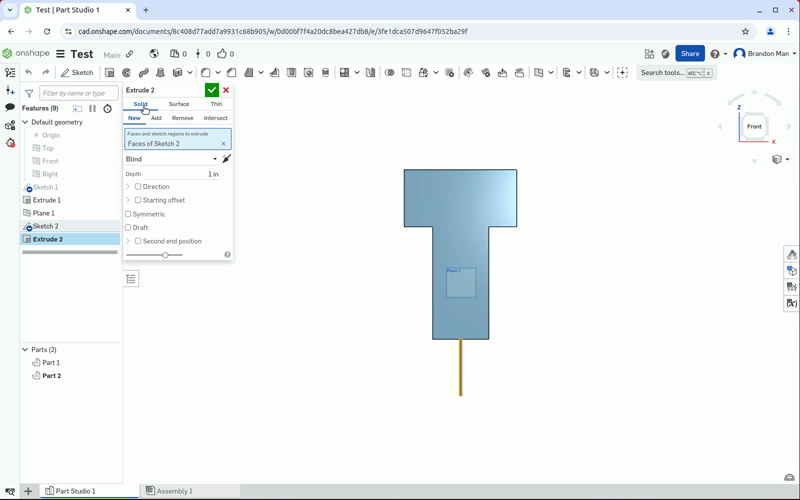
click(143, 106)
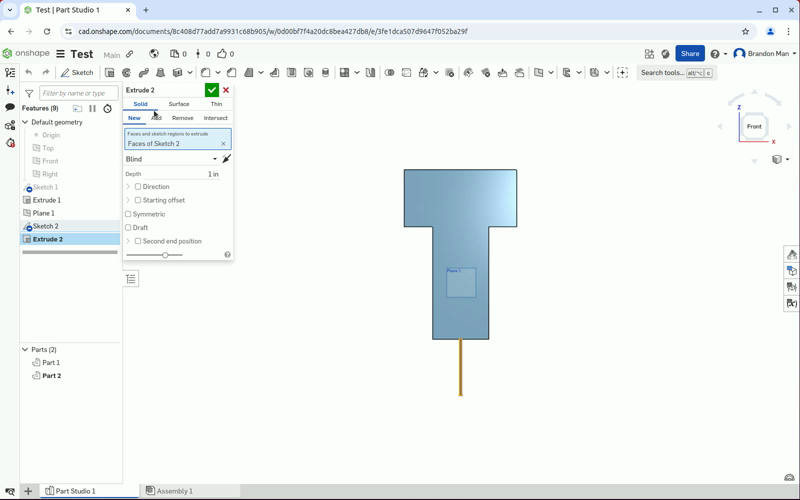
mouse_move(186, 120)
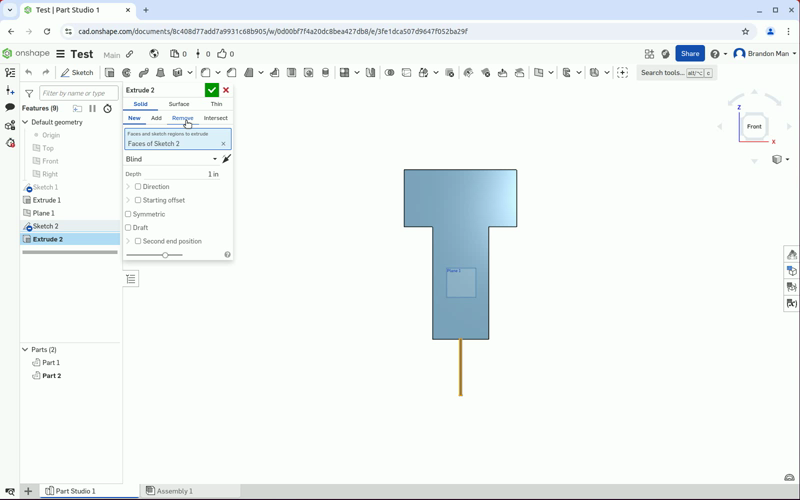
click(186, 120)
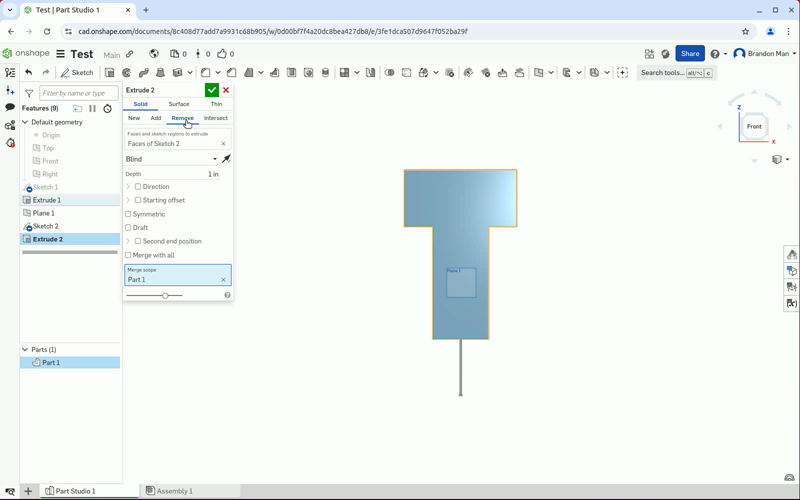
key(tab, 4)
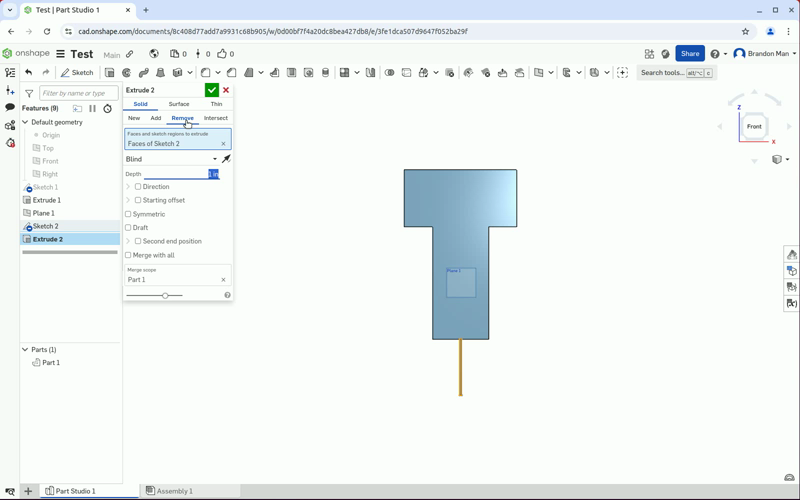
text(0.481)
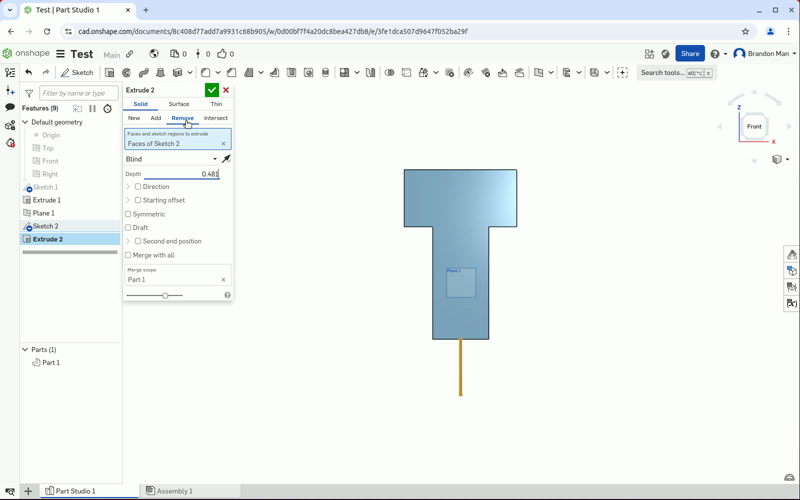
key(tab, 6)
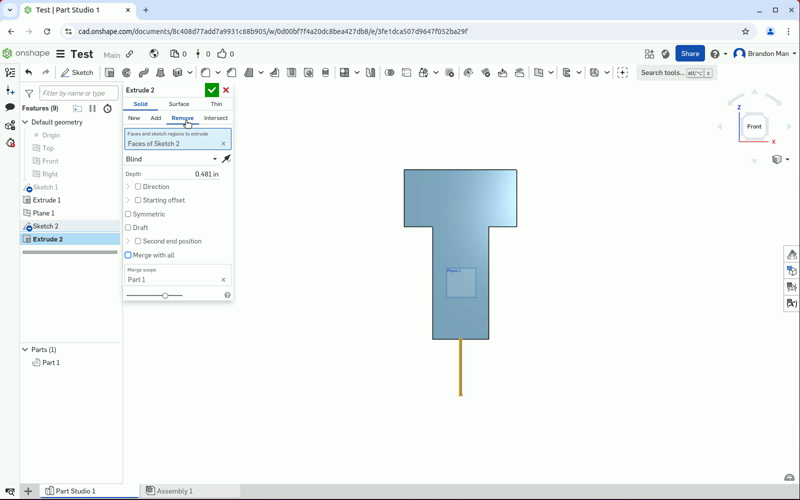
key(space)
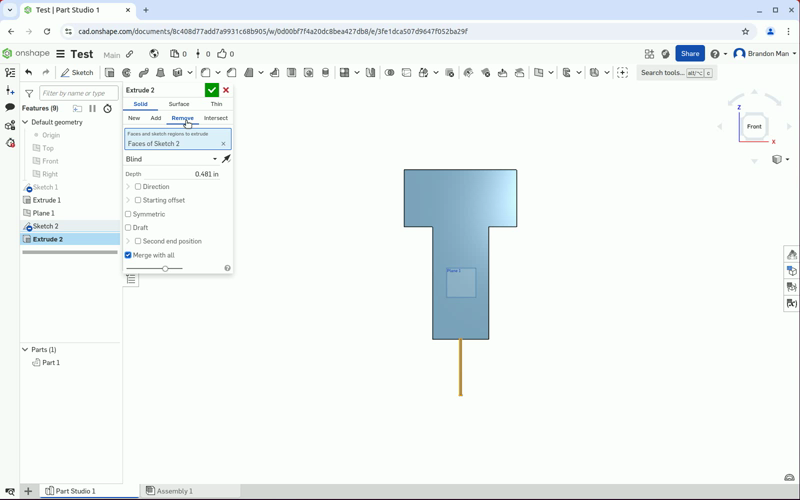
key(enter)
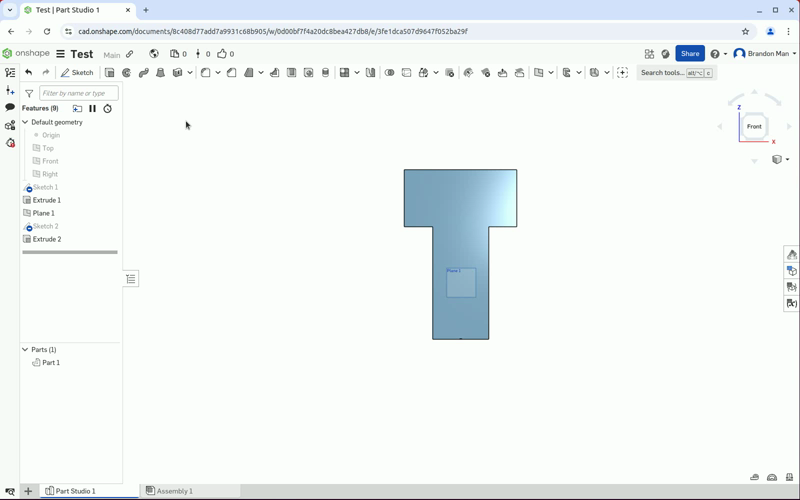
key(shift+h)
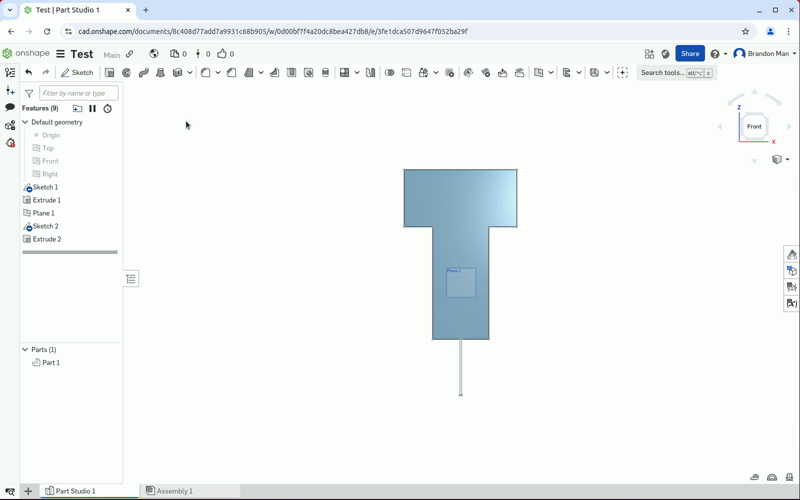
key(shift+h)
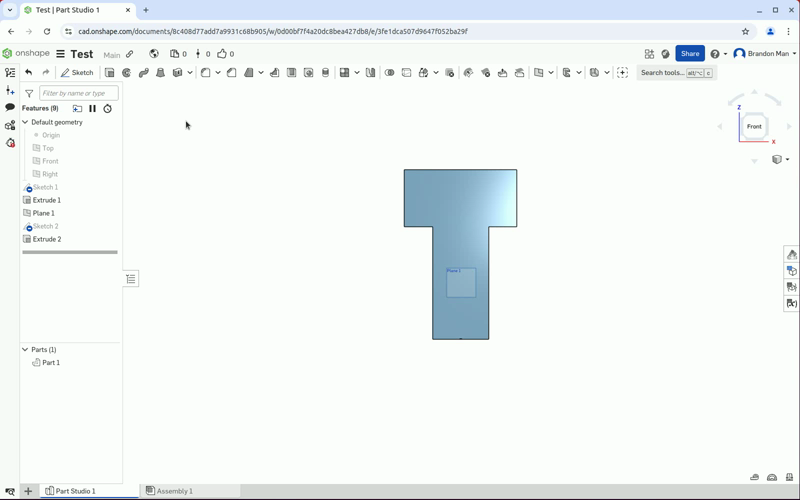
mouse_move(73, 189)
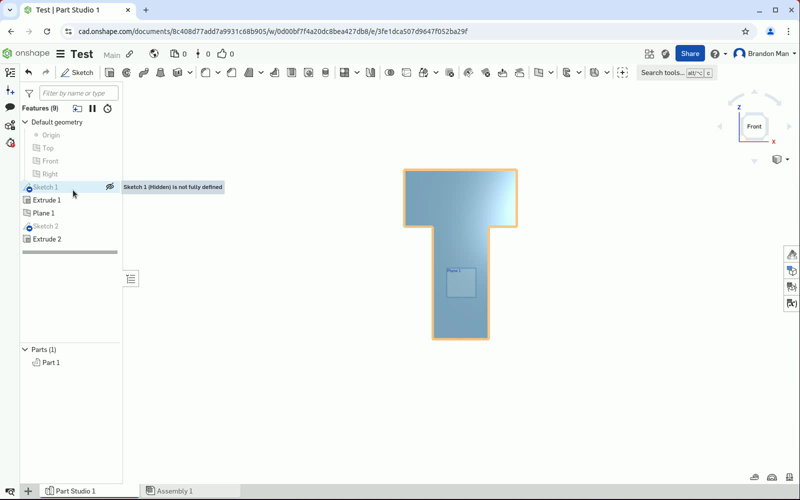
click(73, 189)
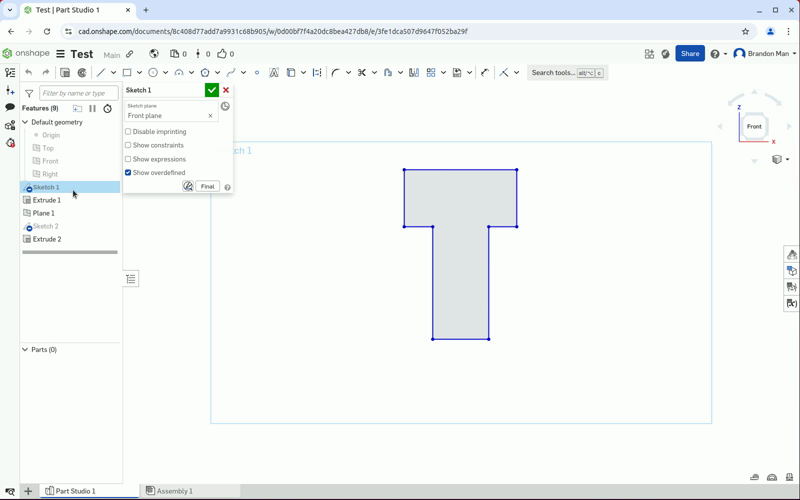
mouse_move(229, 92)
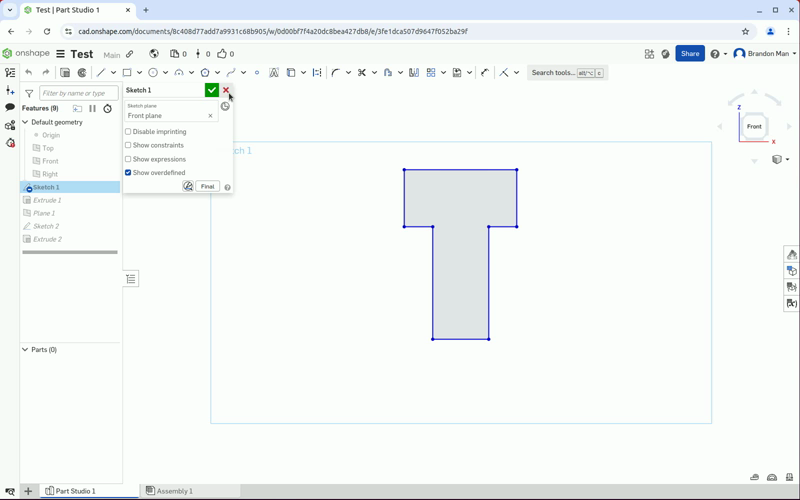
click(229, 92)
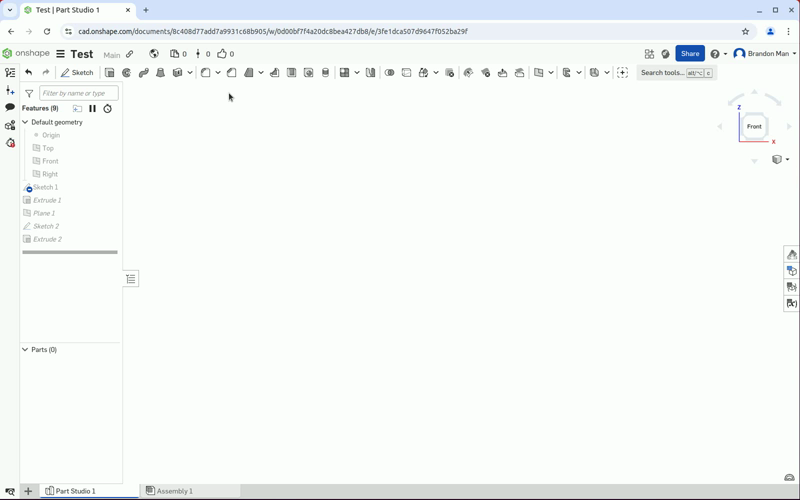
key(shift+s)
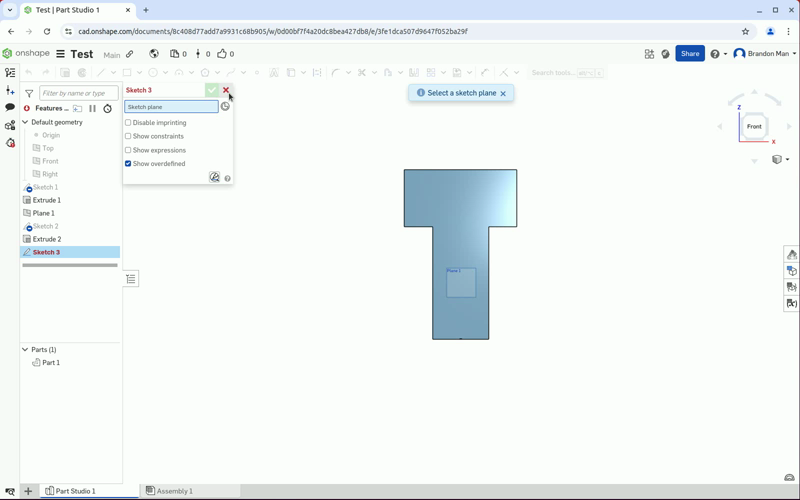
mouse_move(73, 215)
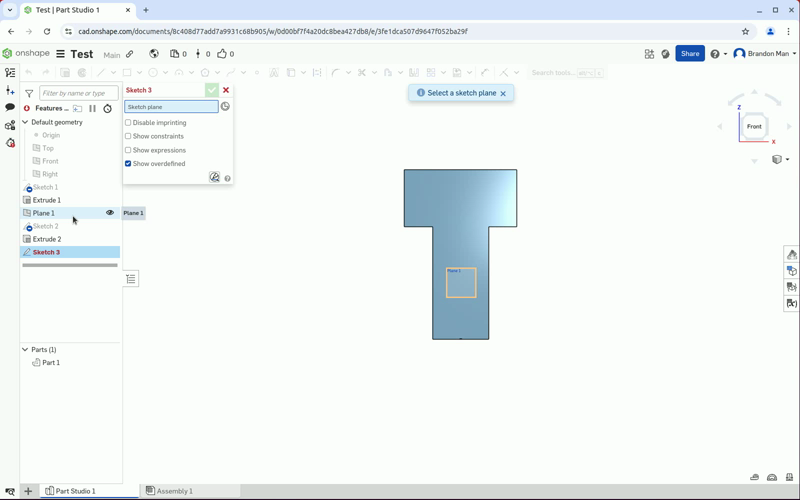
click(73, 215)
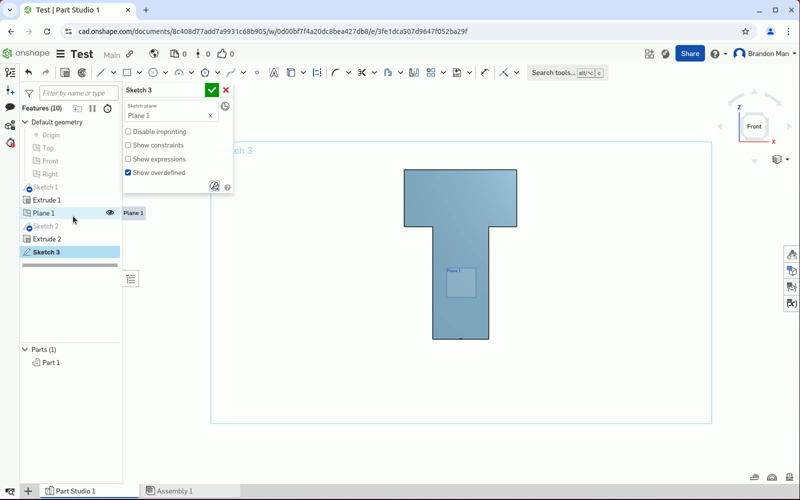
mouse_move(73, 352)
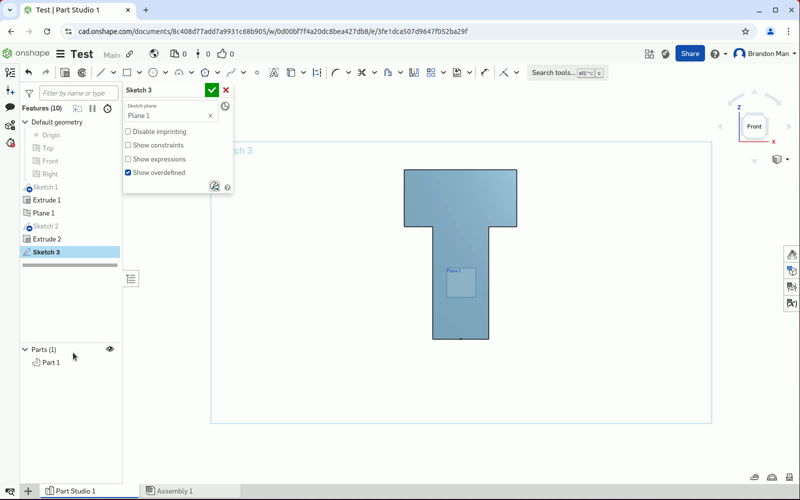
key(y)
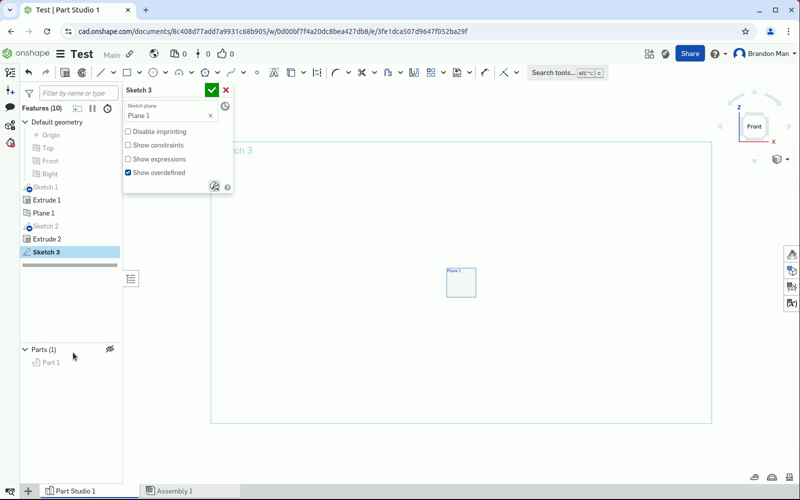
key(l)
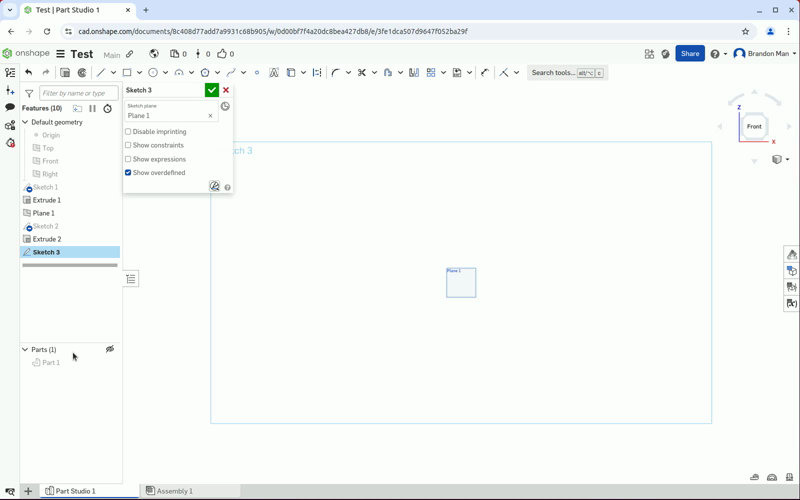
key_down(shift)
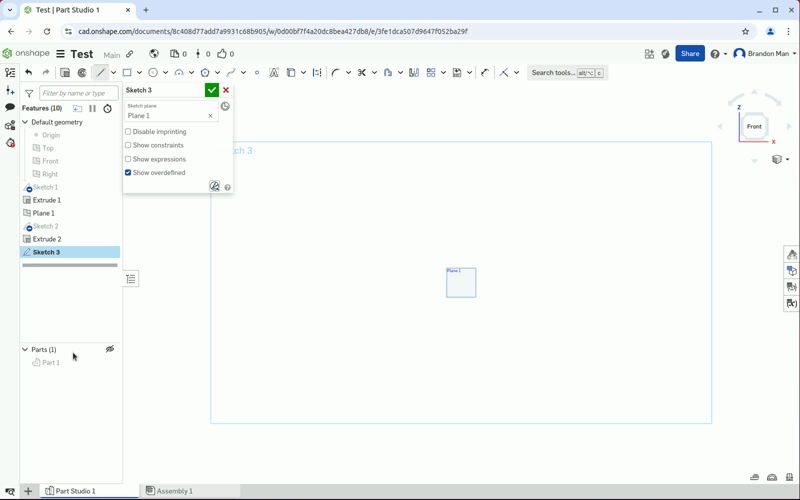
mouse_move(459, 339)
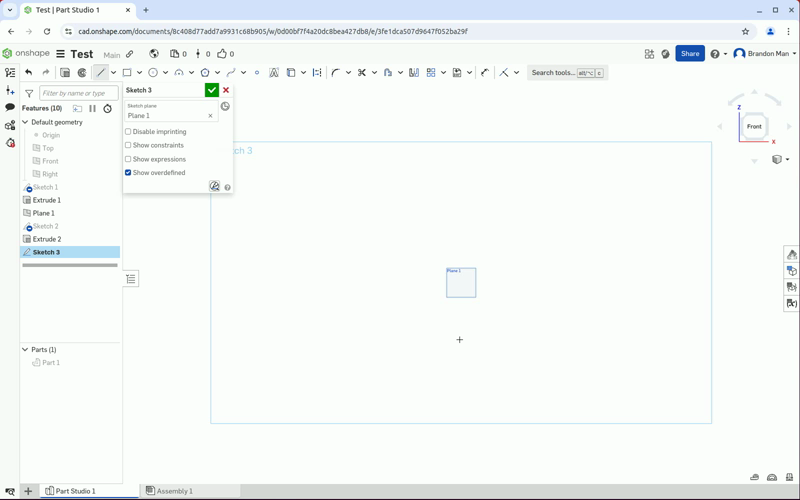
click(459, 339)
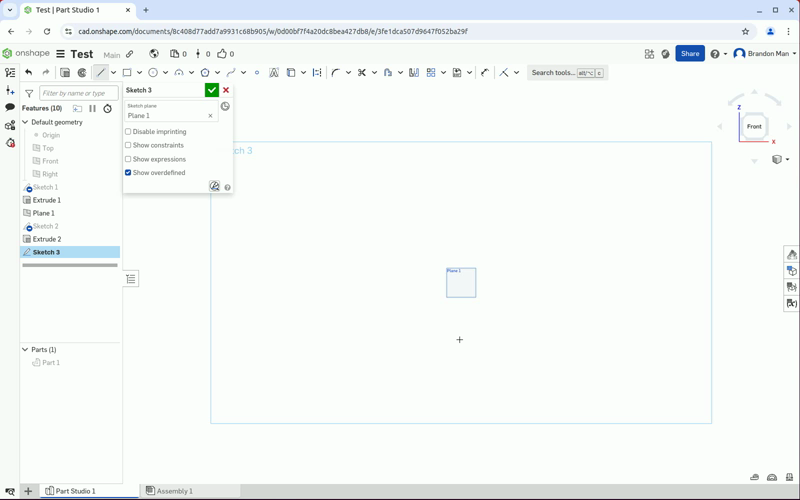
key_up(shift)
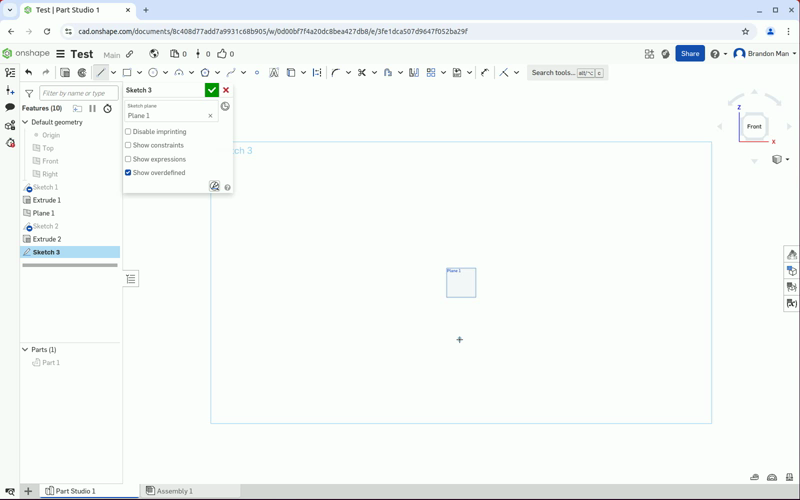
key_down(shift)
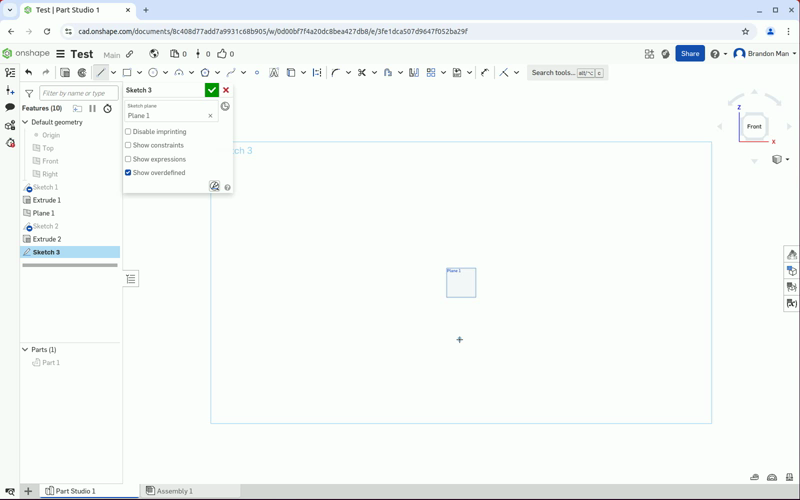
mouse_move(489, 339)
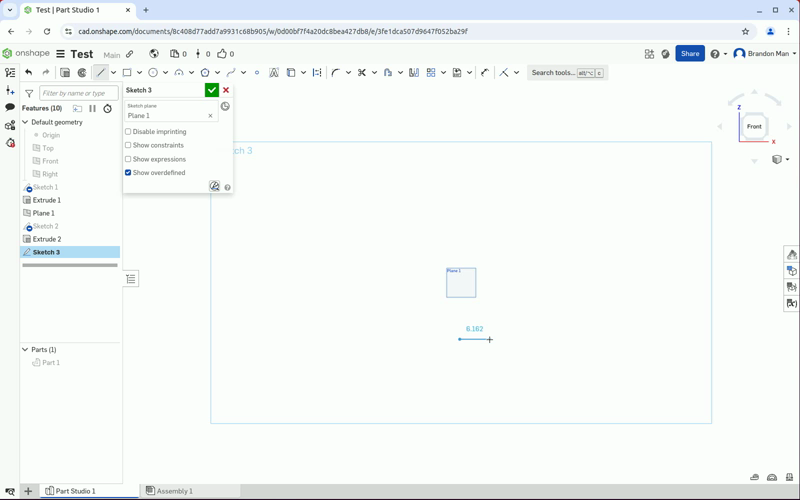
mouse_move(461, 339)
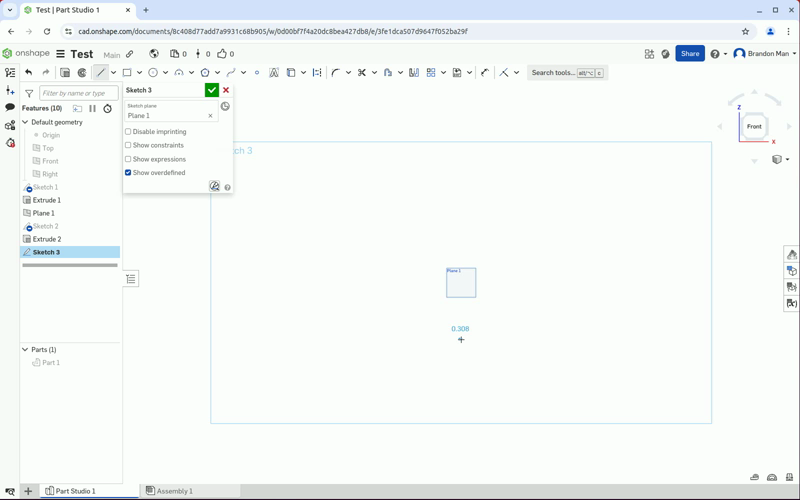
scroll(6)
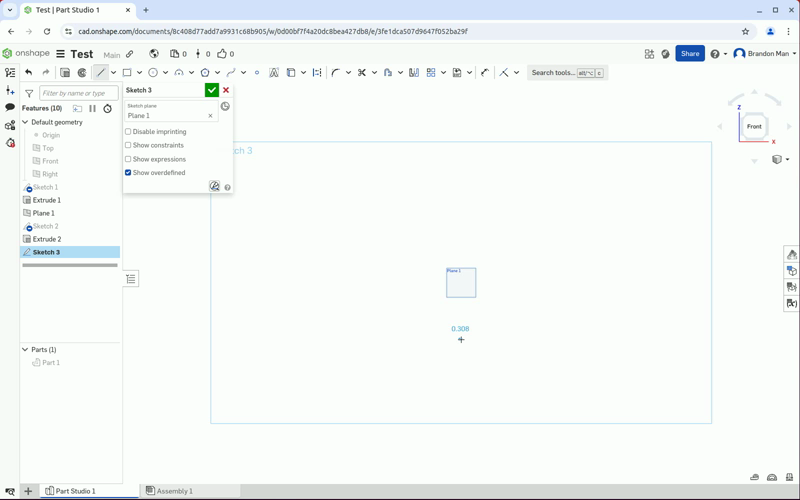
scroll(6)
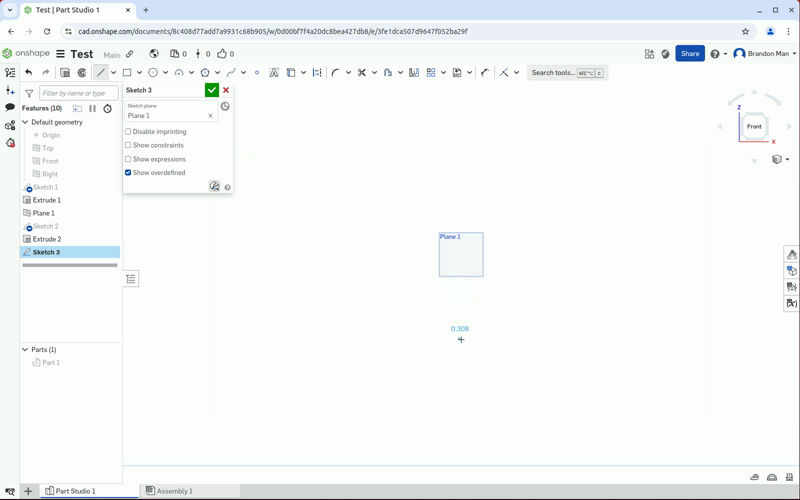
scroll(6)
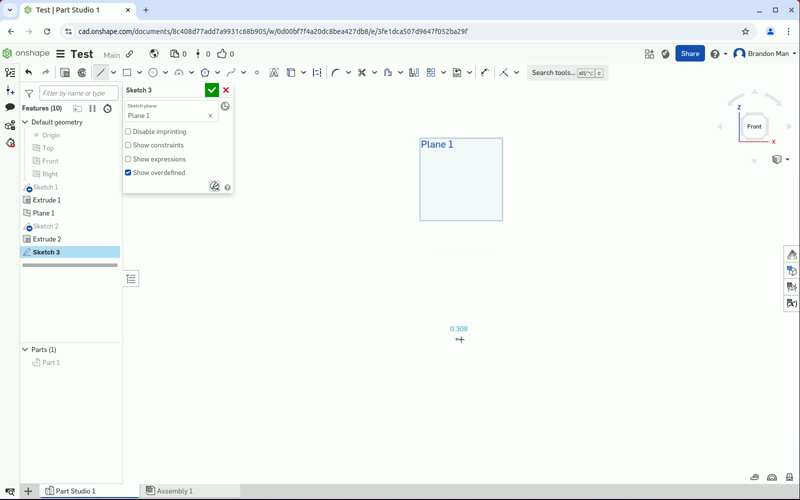
scroll(6)
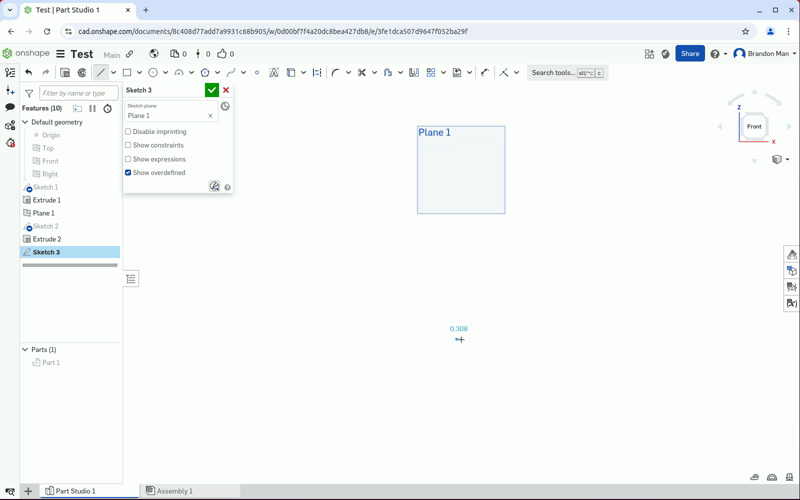
scroll(6)
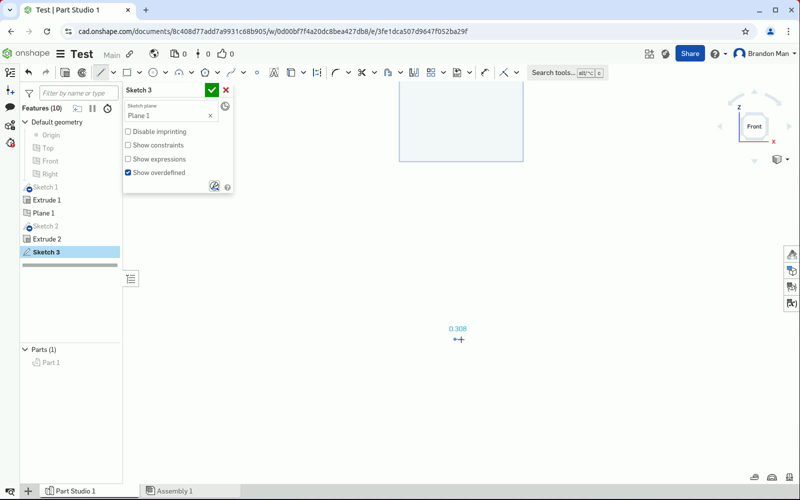
scroll(6)
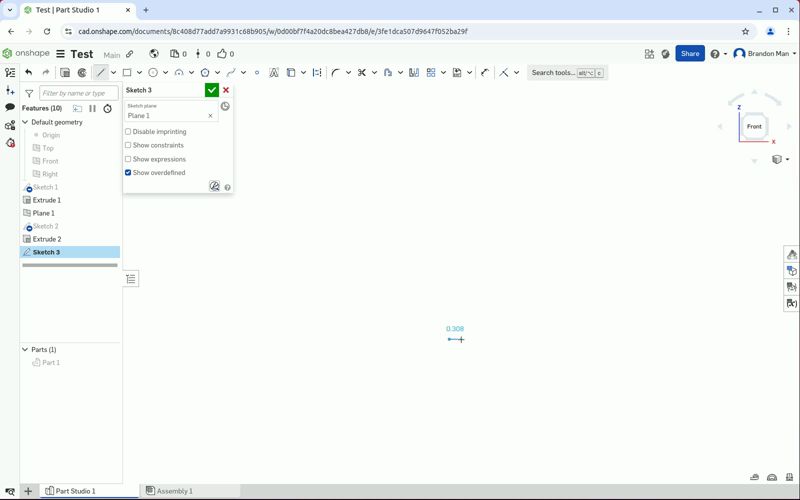
scroll(6)
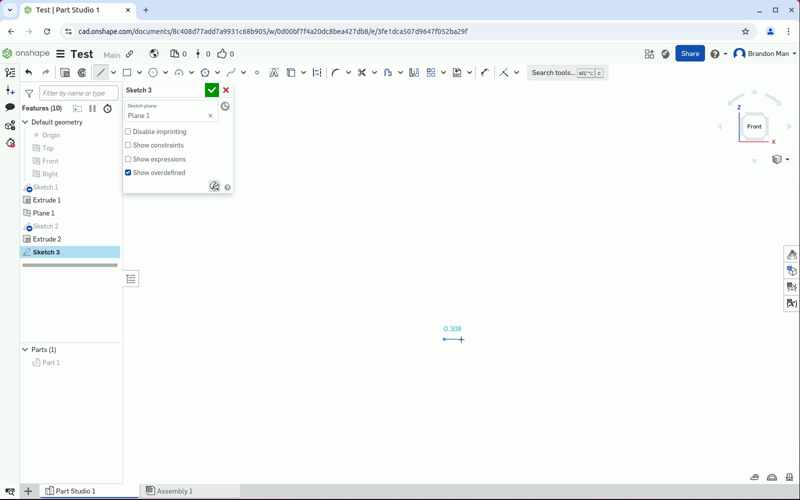
click(461, 339)
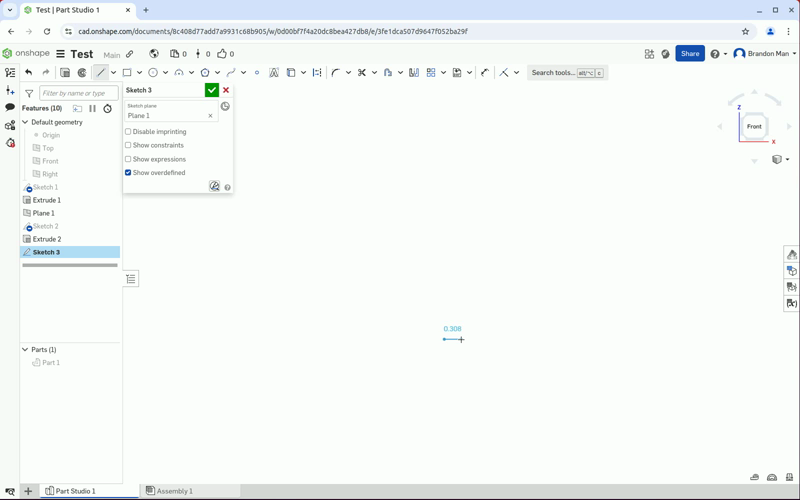
scroll(-6)
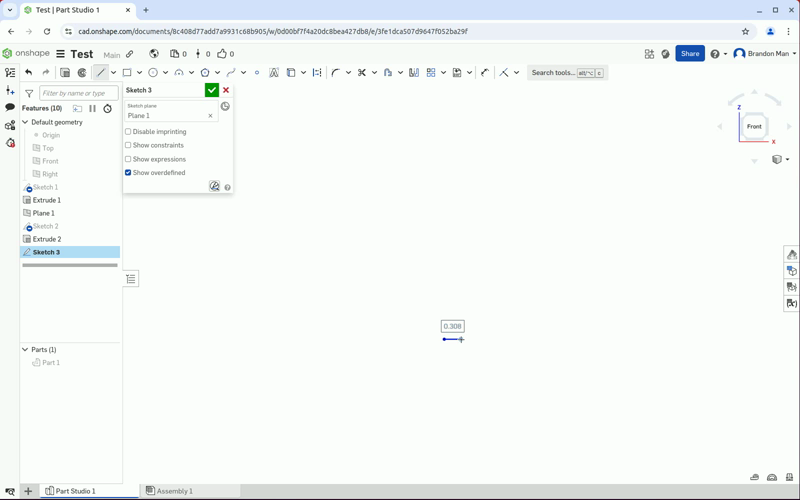
scroll(-6)
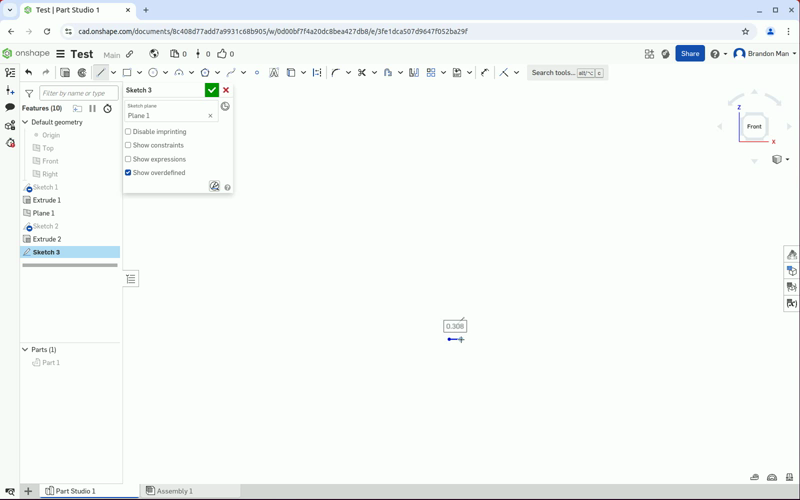
scroll(-6)
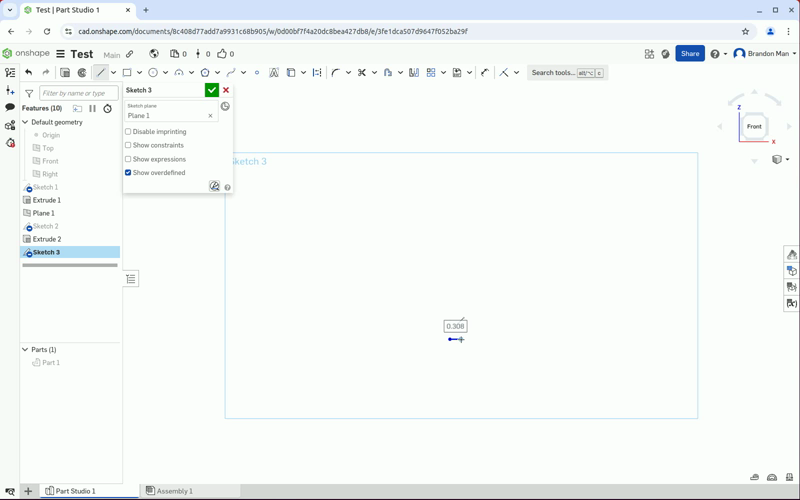
scroll(-6)
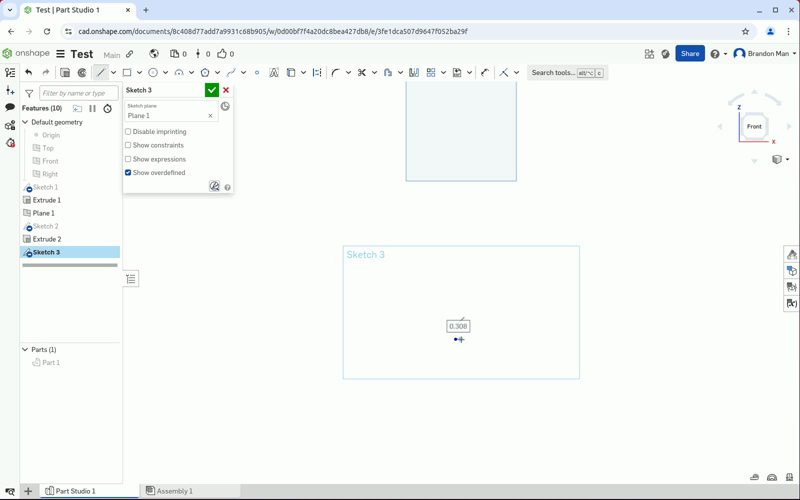
scroll(-6)
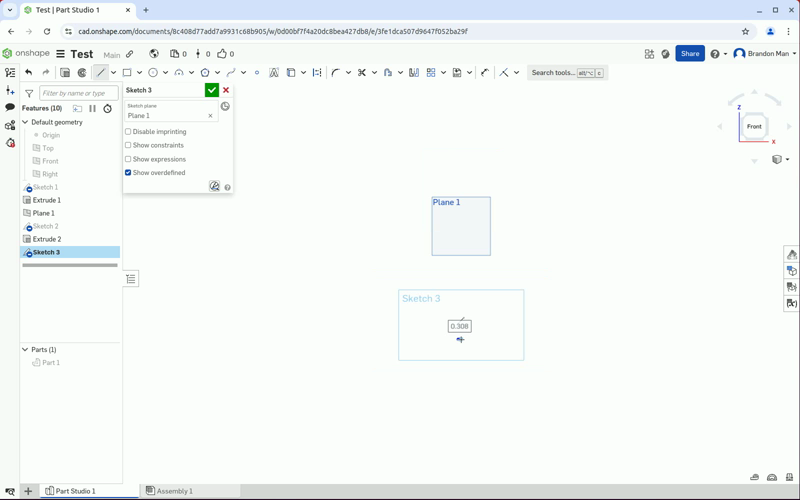
scroll(-6)
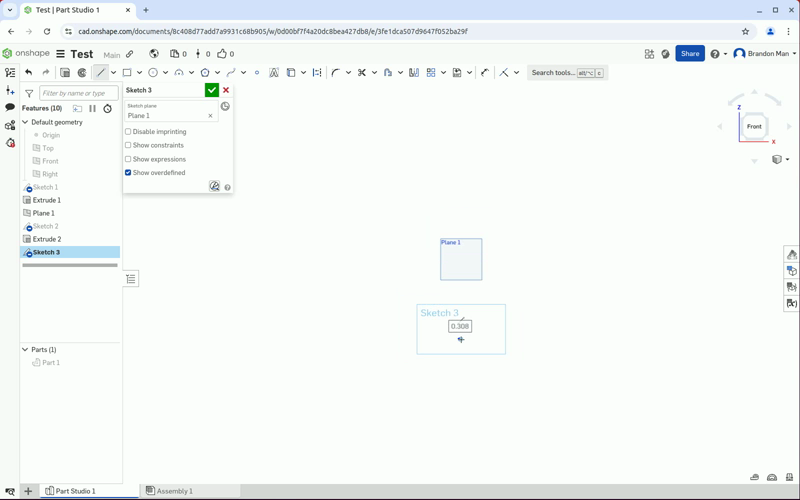
scroll(-6)
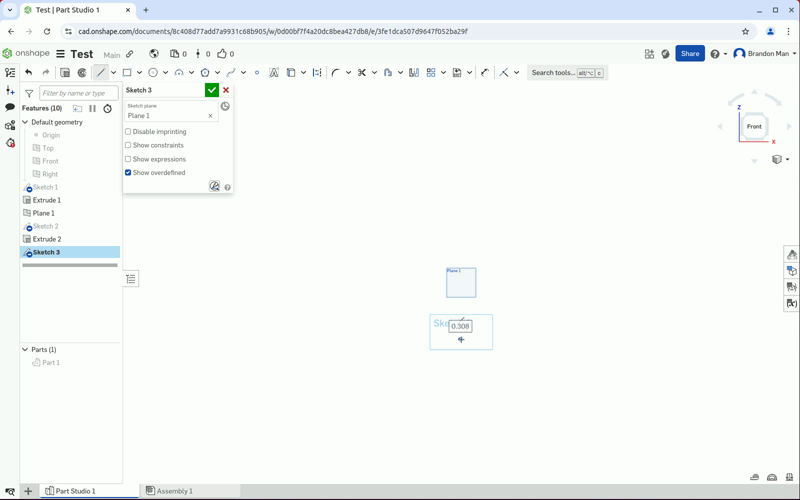
key_up(shift)
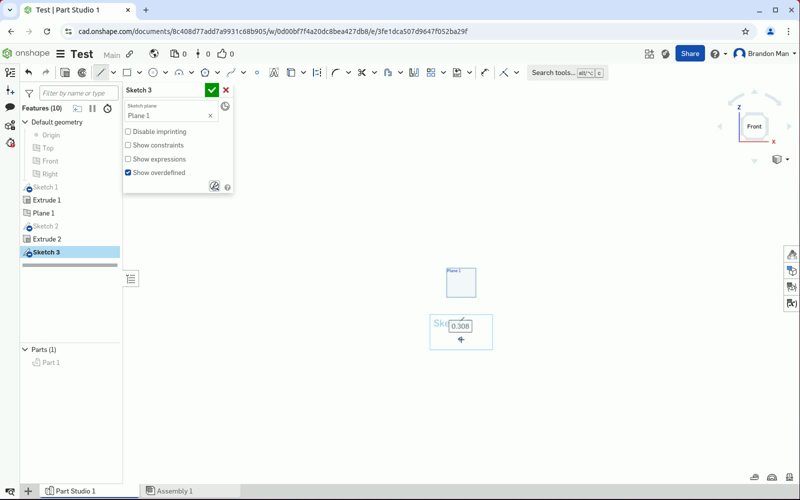
key_down(shift)
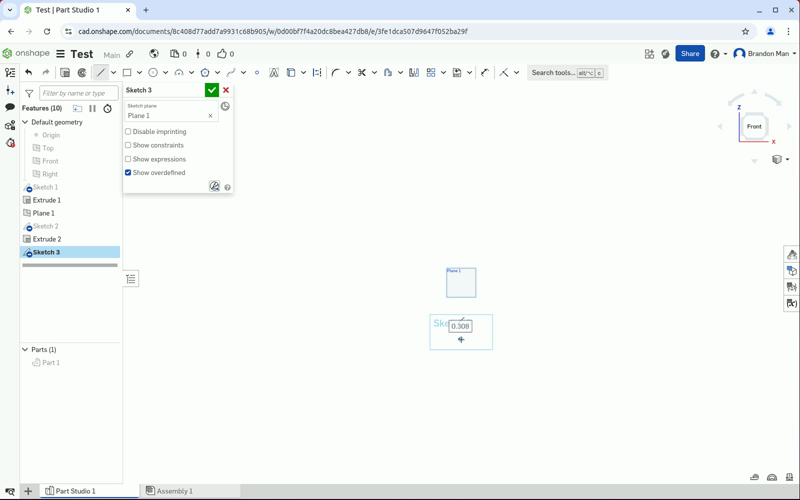
mouse_move(461, 170)
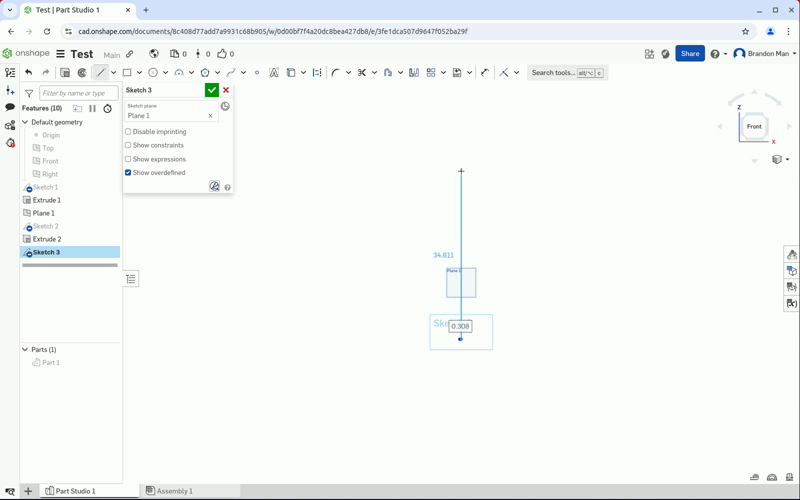
click(461, 170)
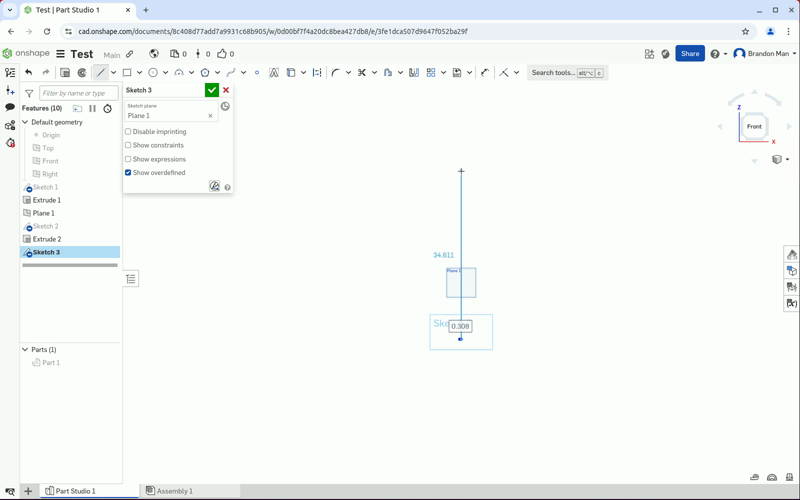
key_up(shift)
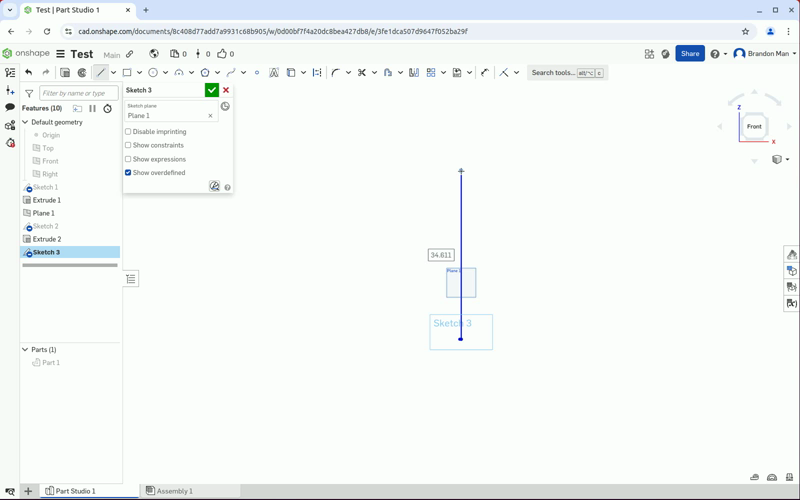
key_down(shift)
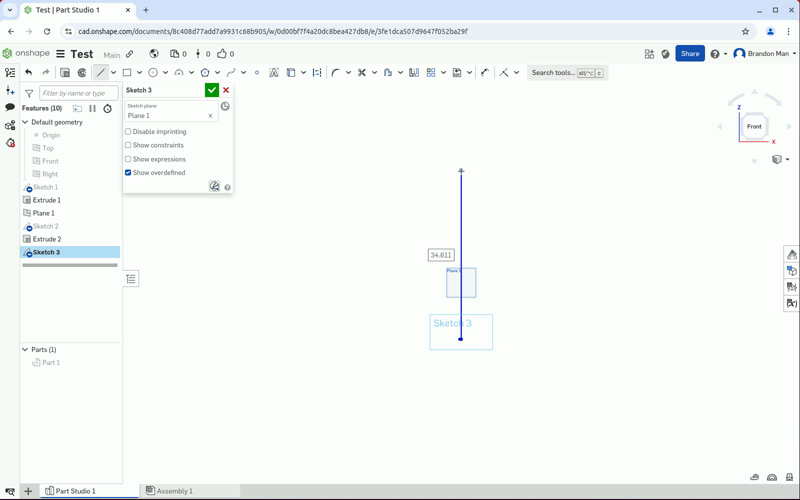
mouse_move(491, 170)
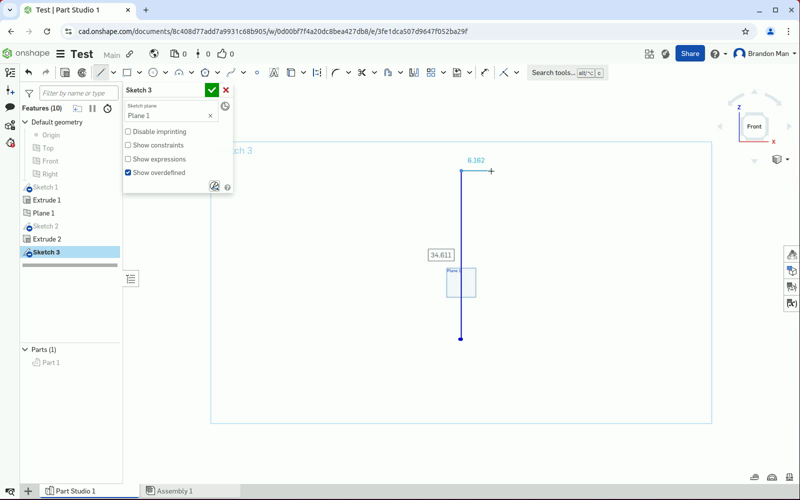
mouse_move(459, 170)
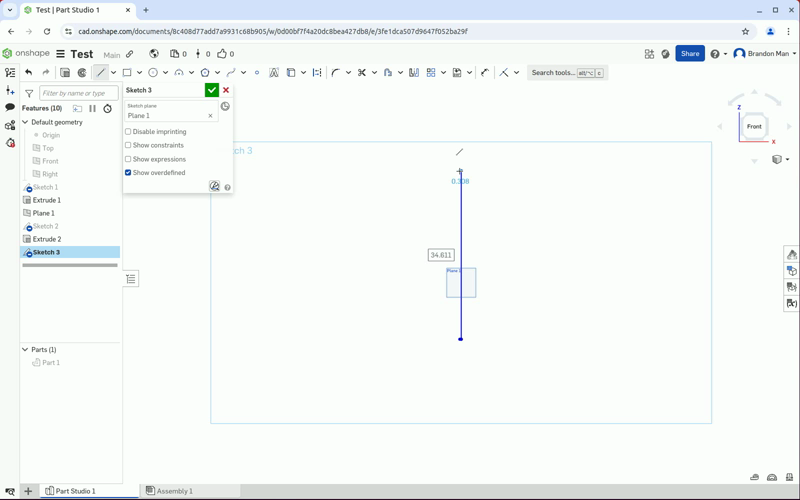
scroll(6)
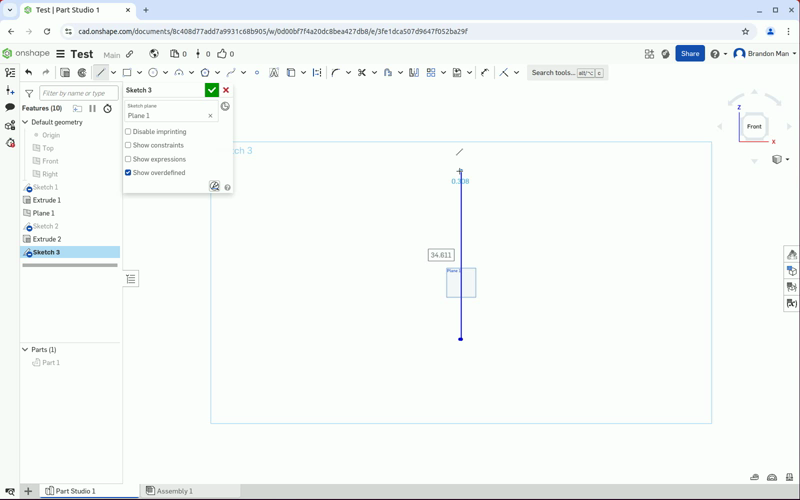
scroll(6)
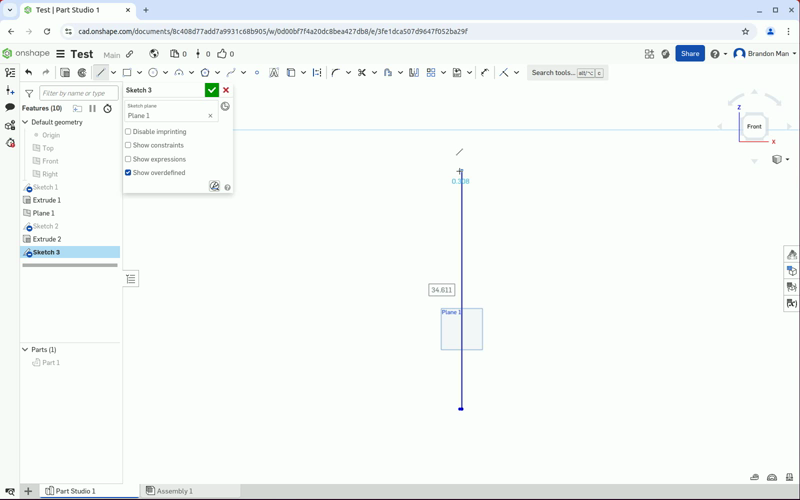
scroll(6)
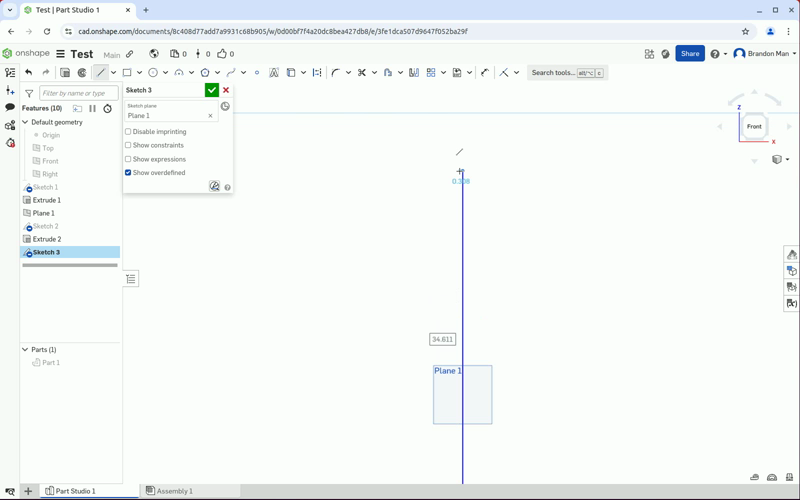
scroll(6)
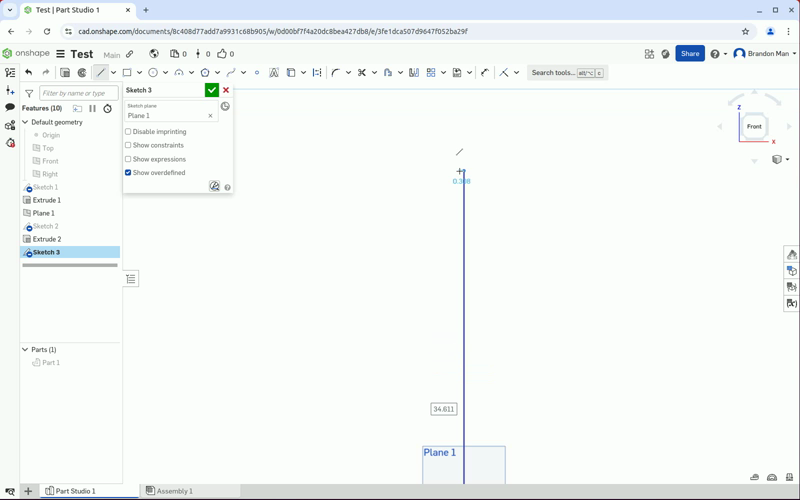
scroll(6)
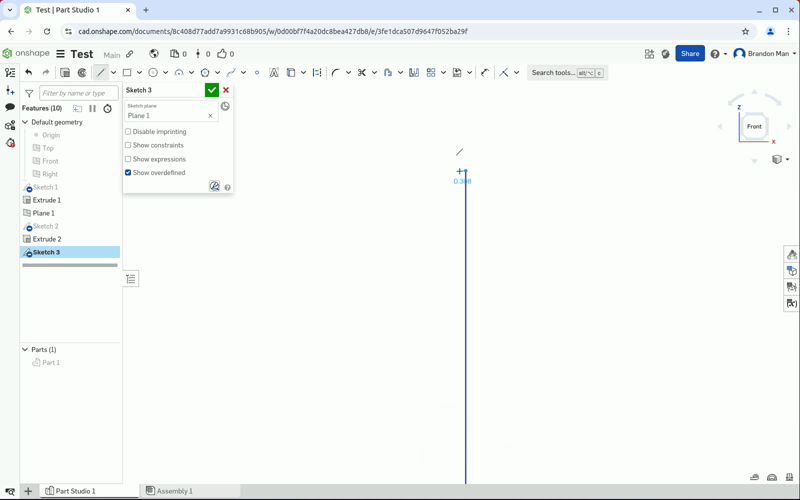
scroll(6)
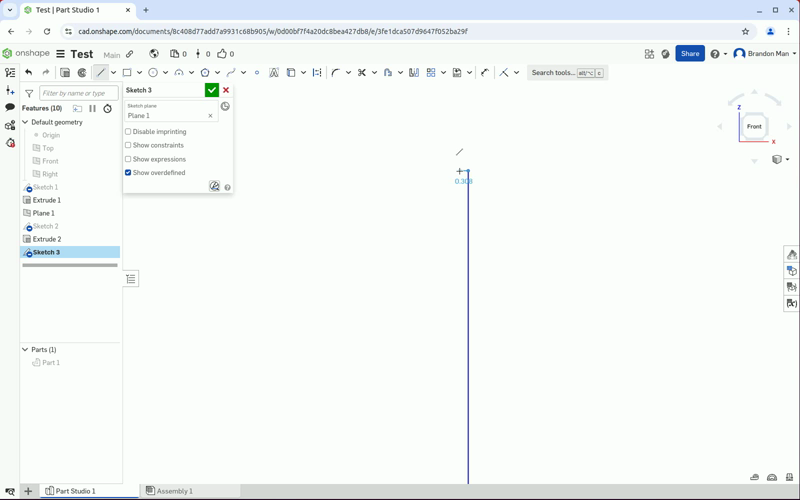
scroll(6)
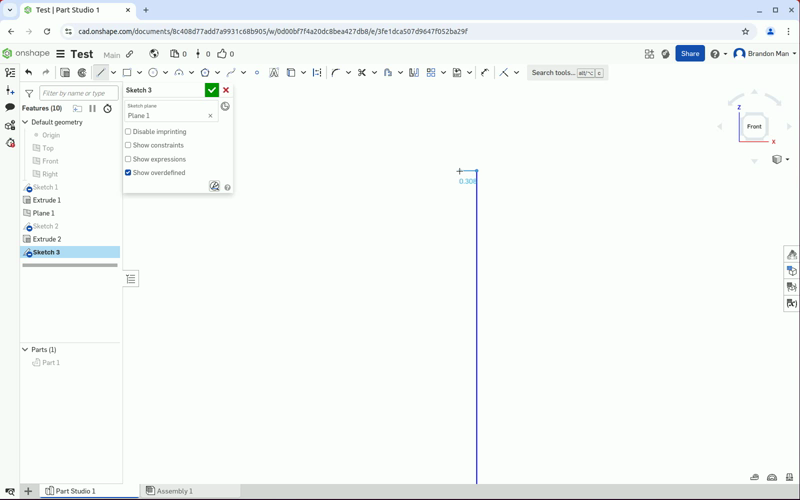
click(459, 170)
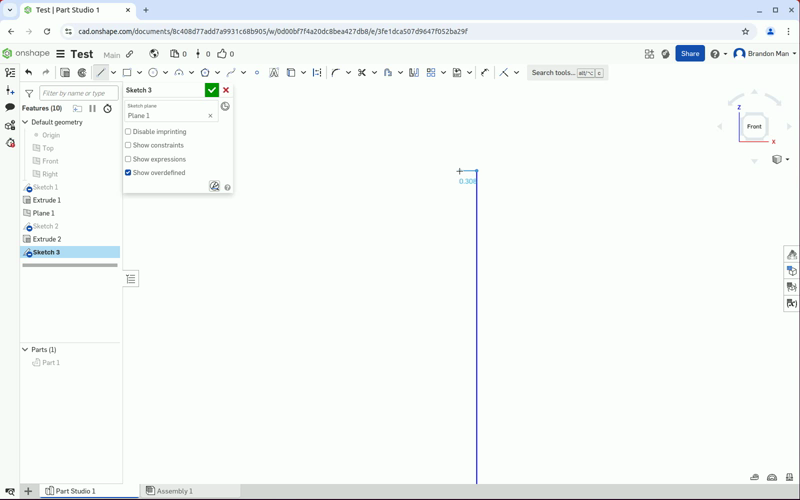
scroll(-6)
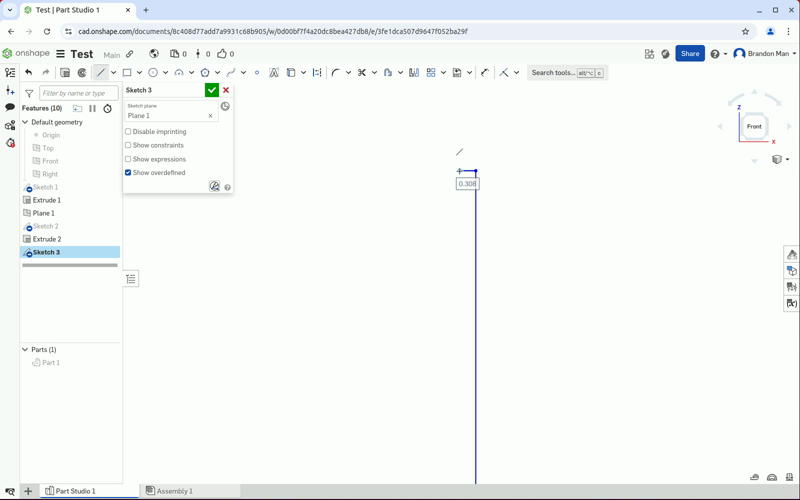
scroll(-6)
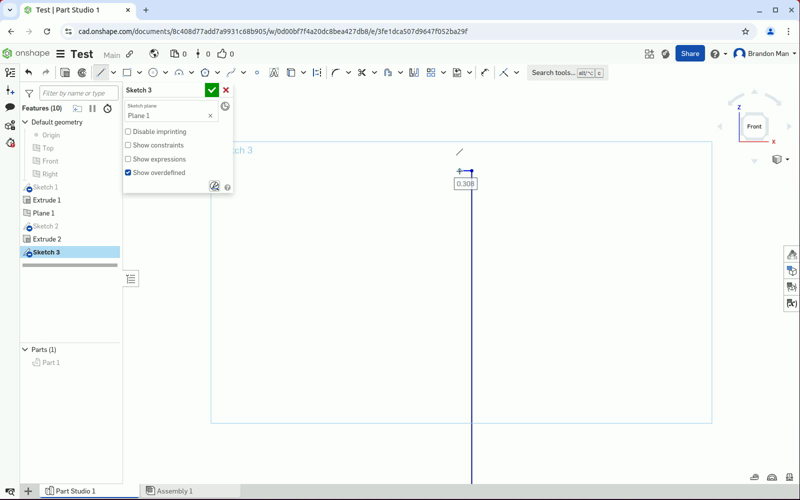
scroll(-6)
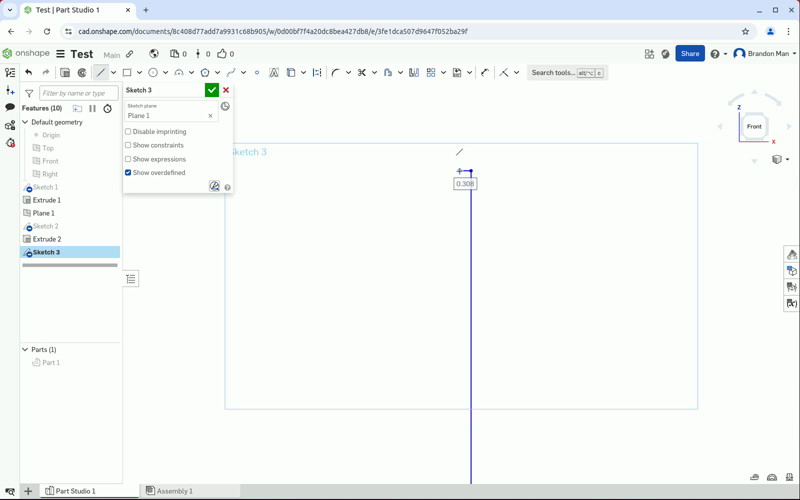
scroll(-6)
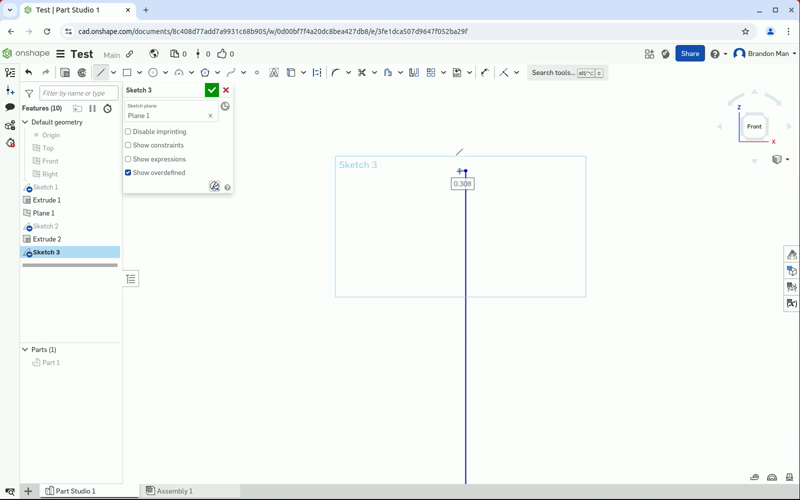
scroll(-6)
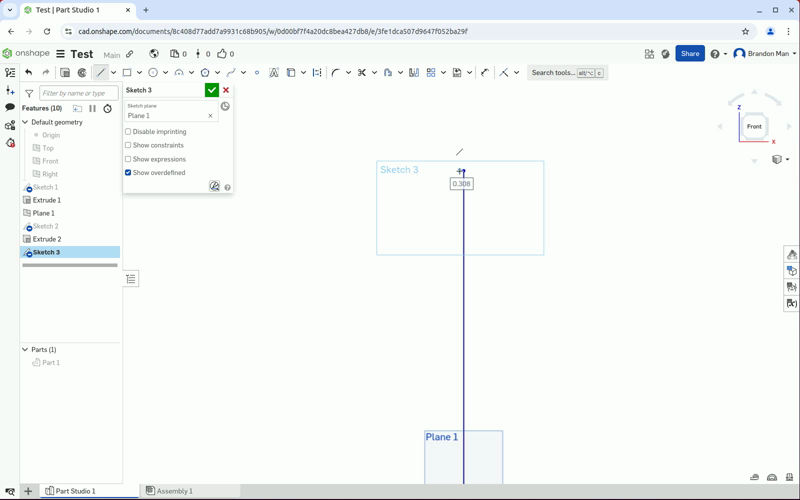
scroll(-6)
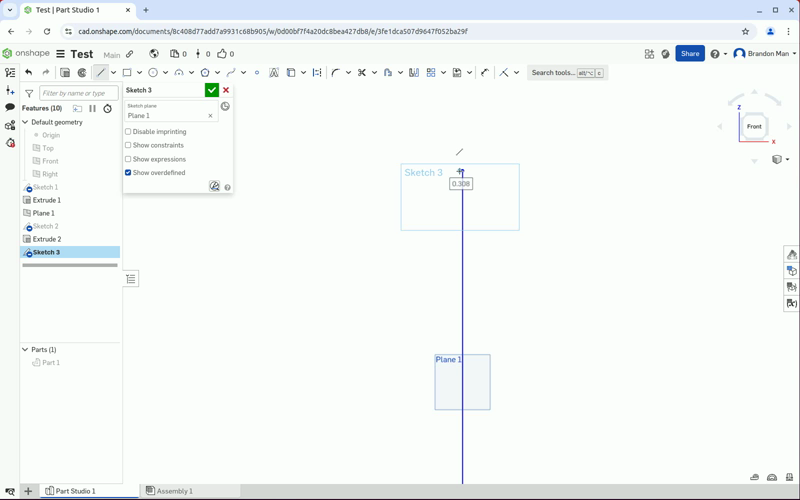
scroll(-6)
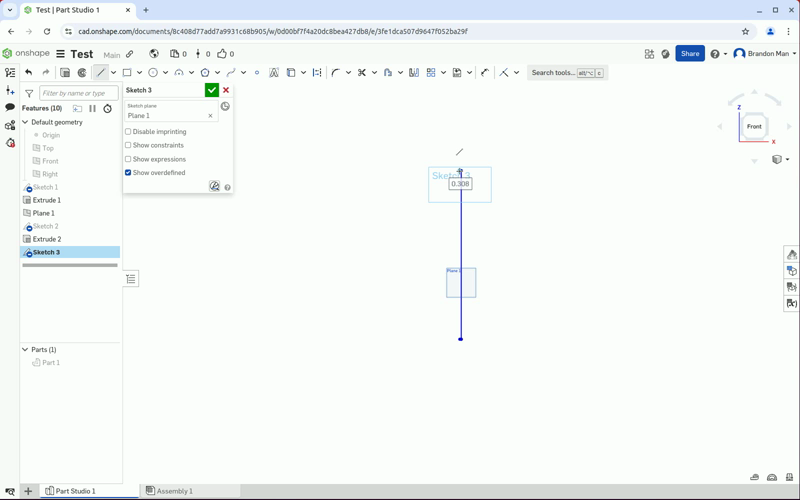
key_up(shift)
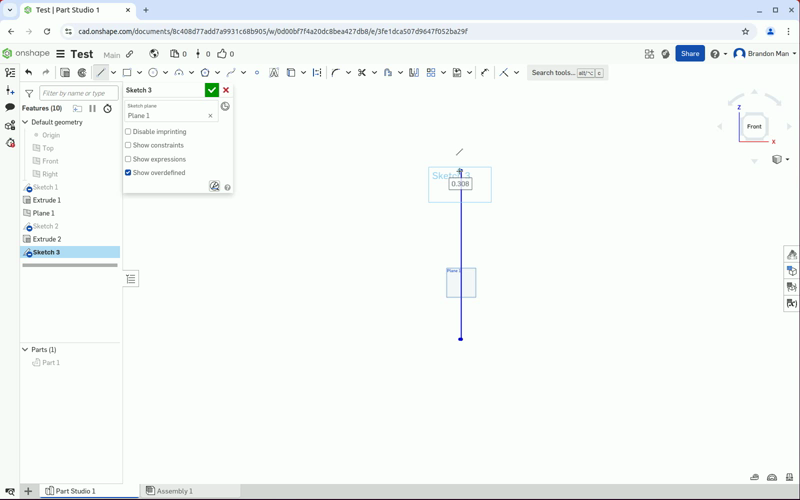
key_down(shift)
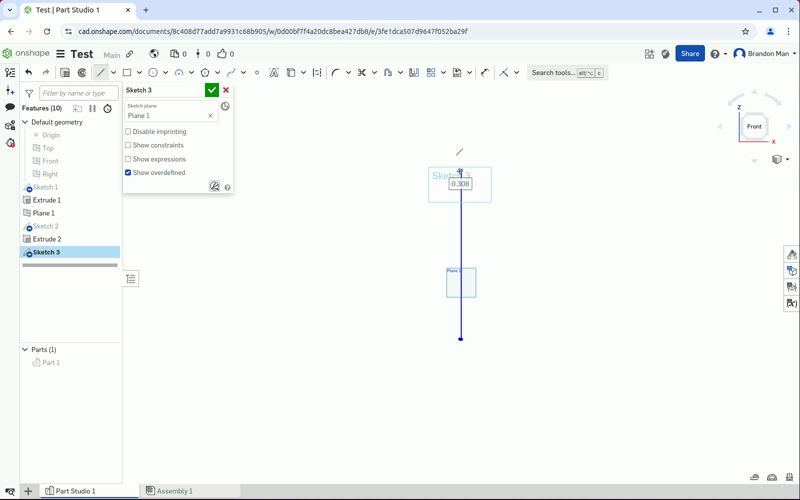
mouse_move(459, 339)
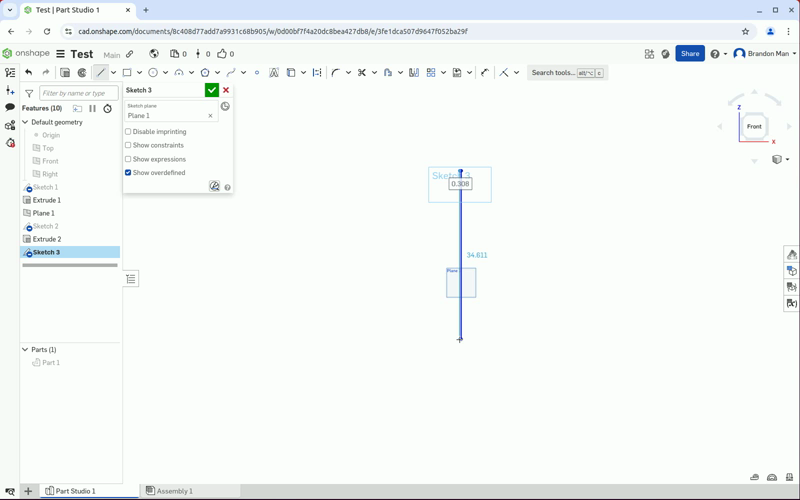
scroll(6)
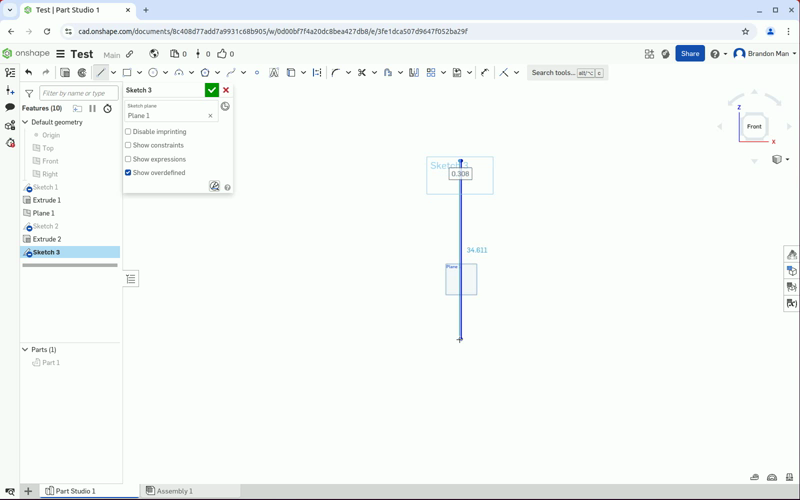
scroll(6)
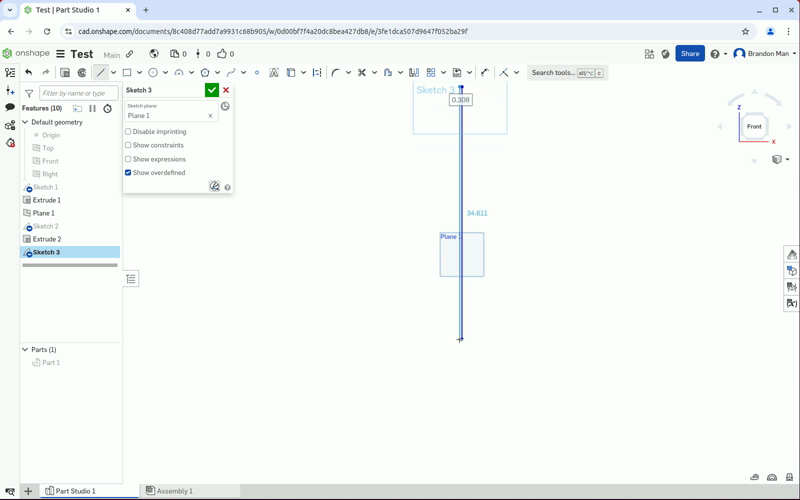
scroll(6)
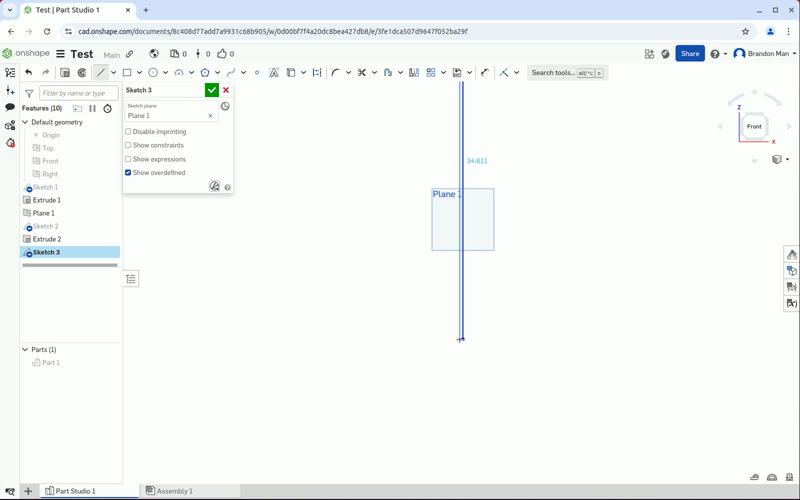
scroll(6)
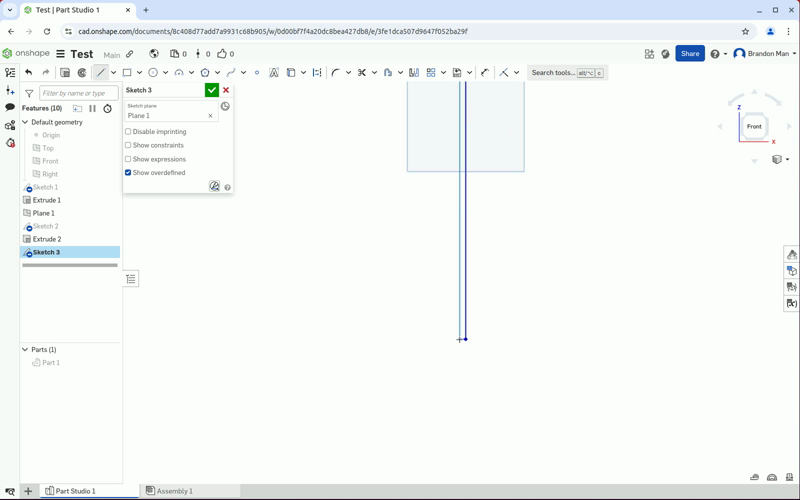
scroll(6)
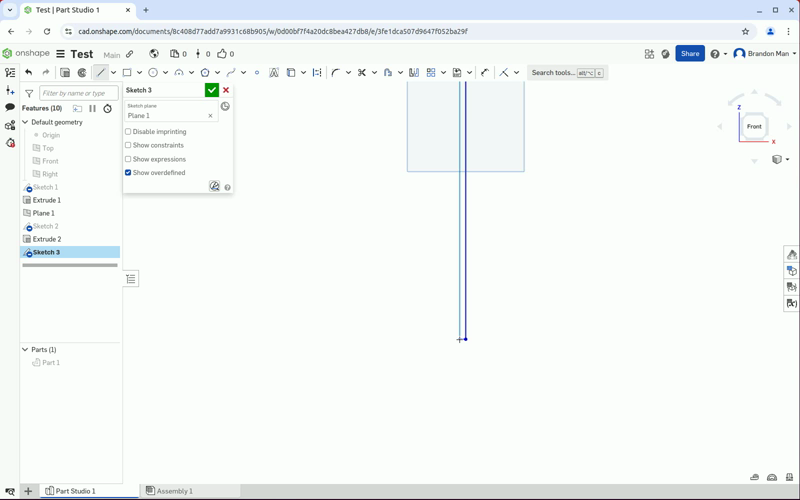
scroll(6)
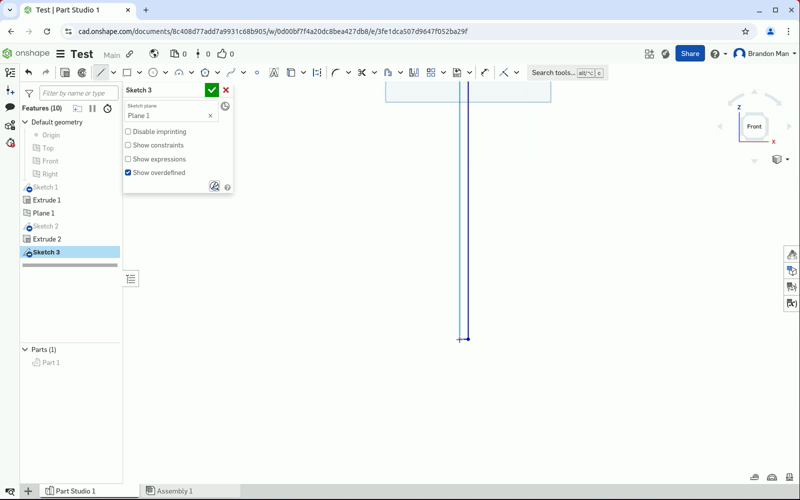
scroll(6)
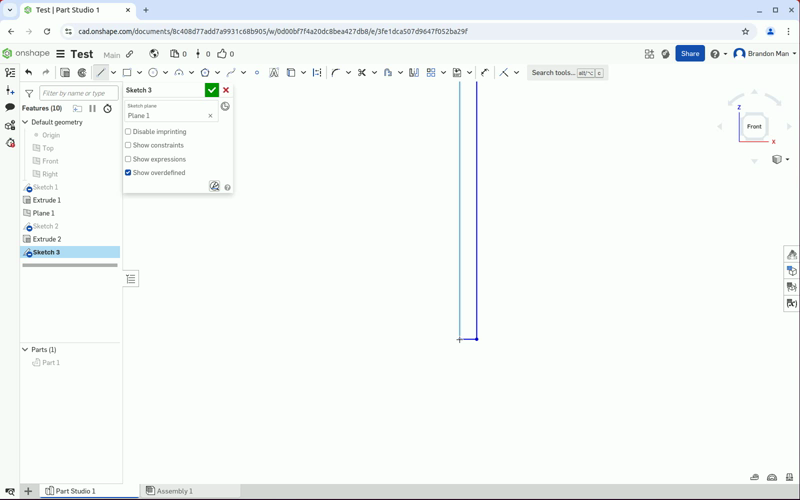
key_up(shift)
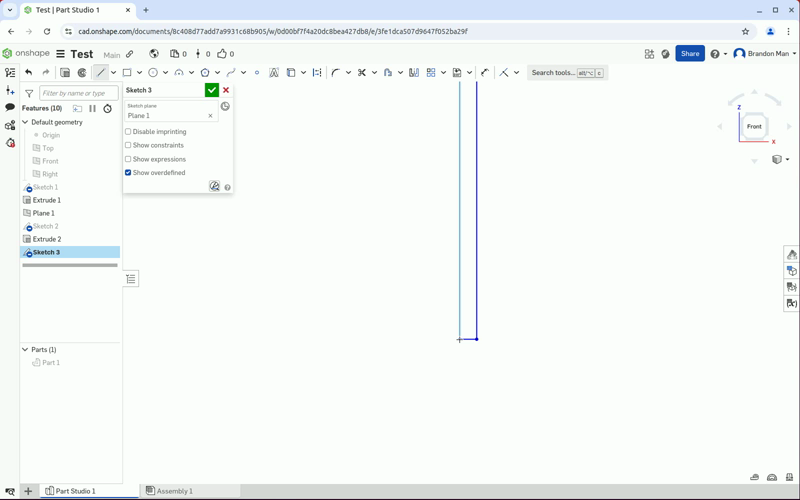
click(459, 339)
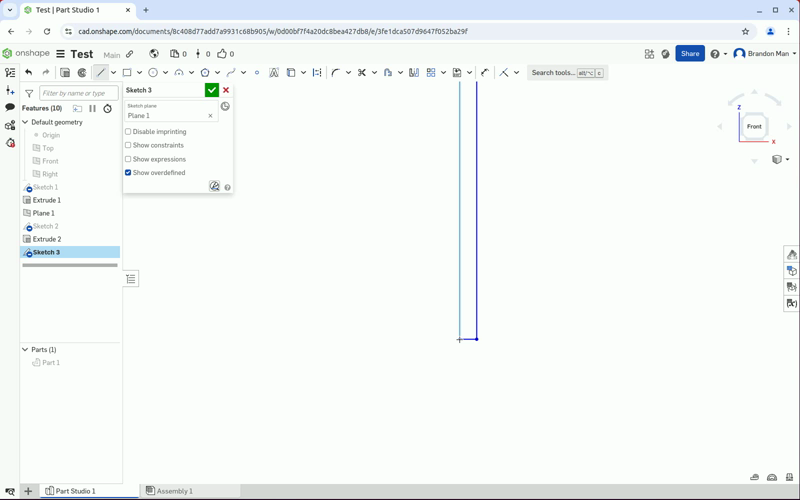
scroll(-6)
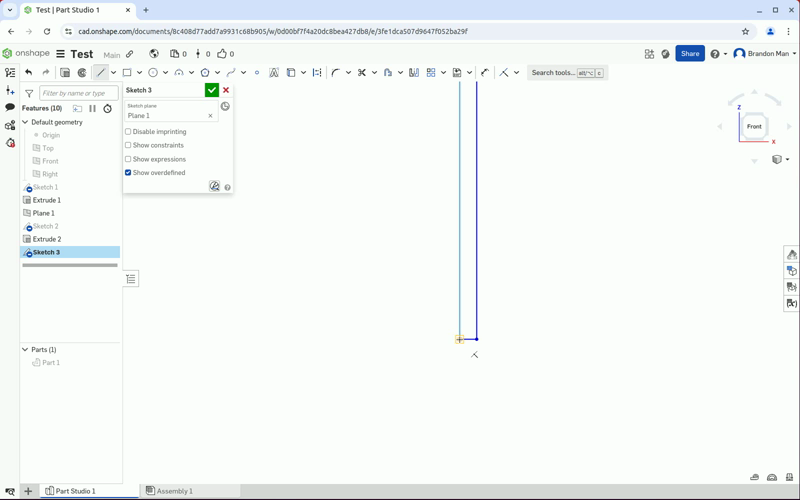
scroll(-6)
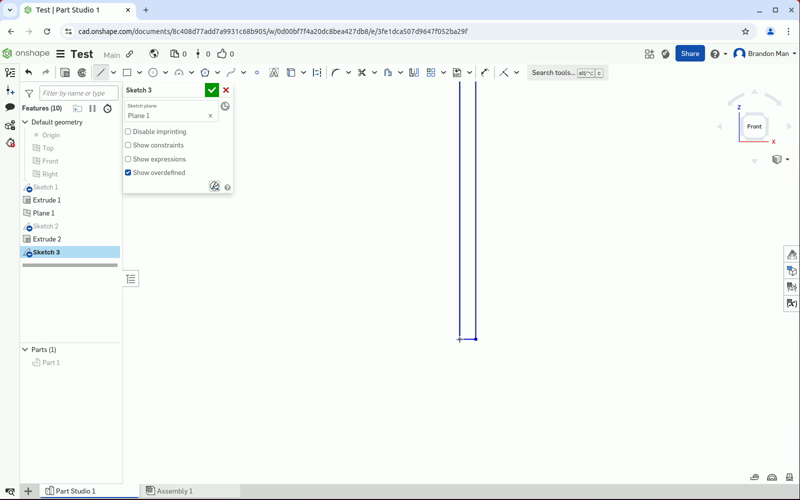
scroll(-6)
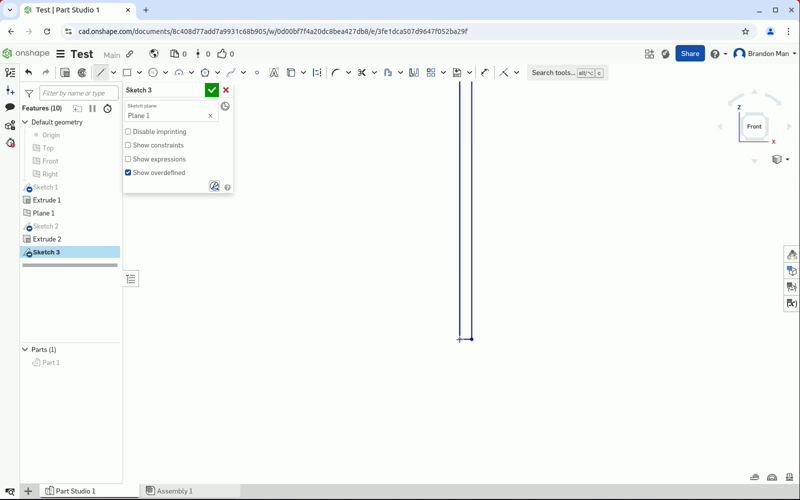
scroll(-6)
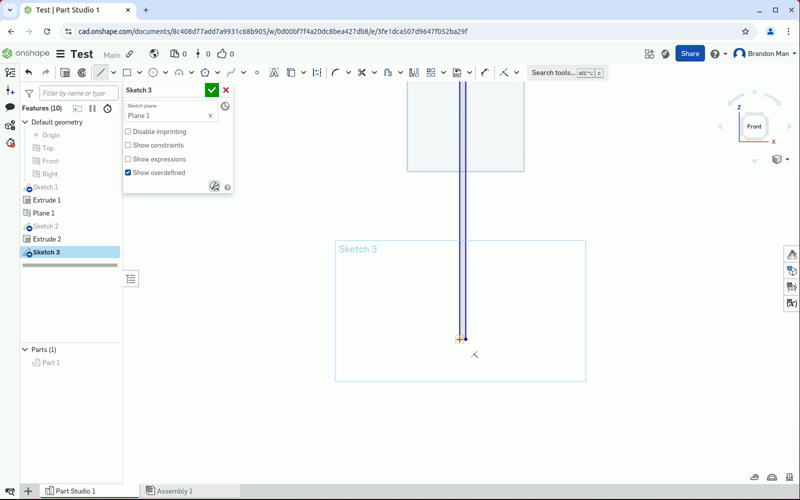
scroll(-6)
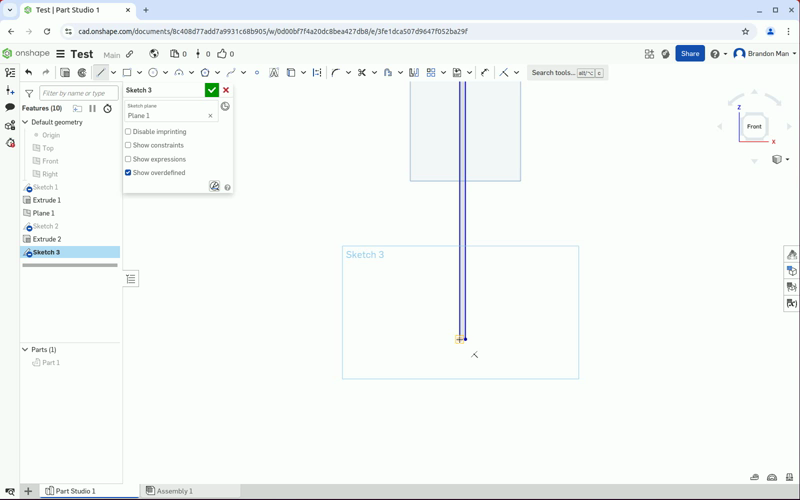
scroll(-6)
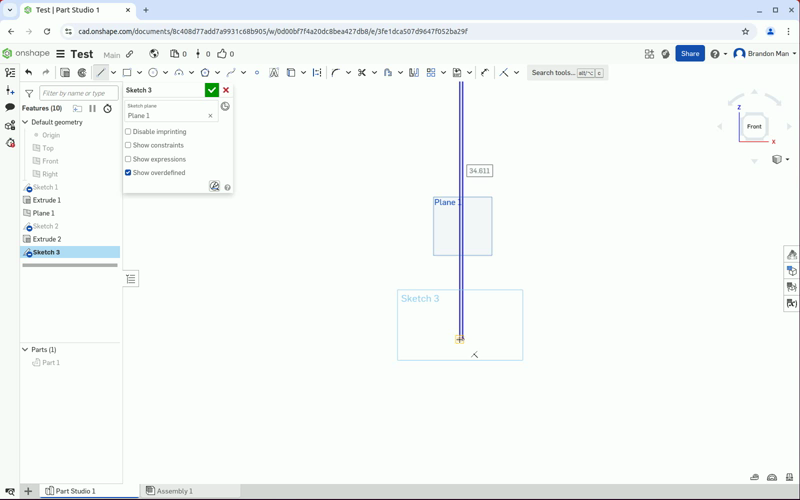
scroll(-6)
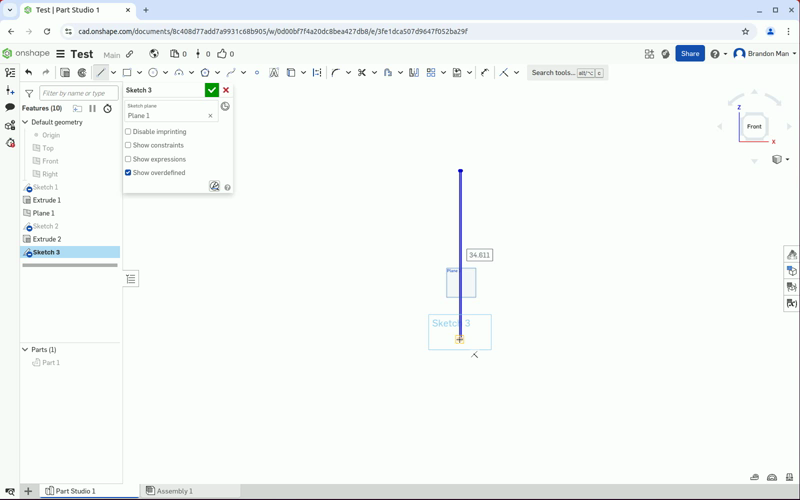
key(esc)
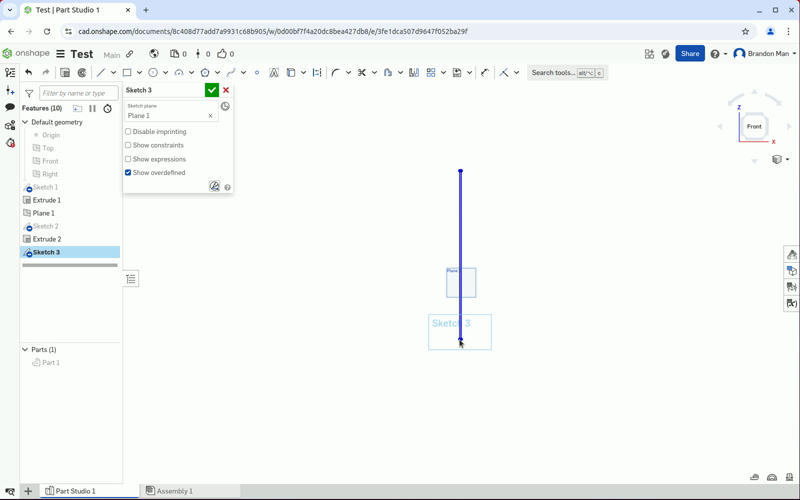
mouse_move(460, 244)
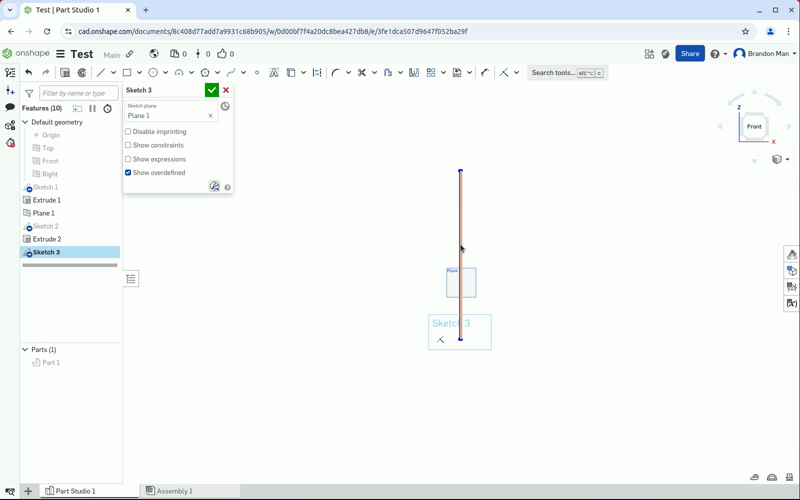
scroll(6)
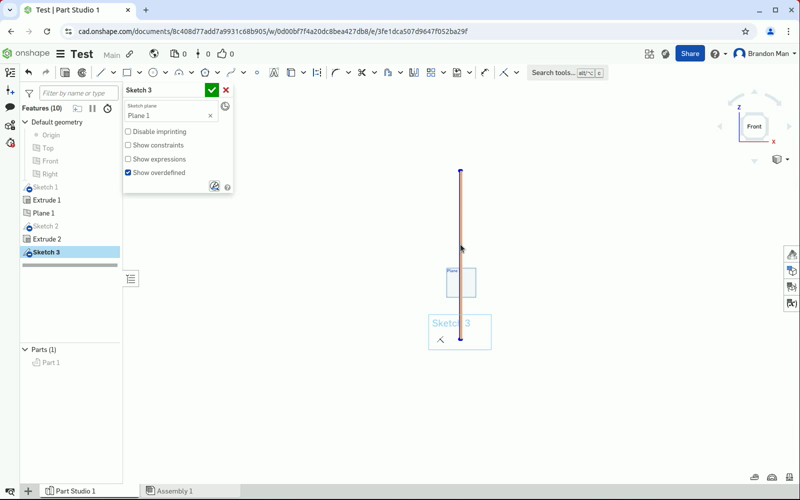
scroll(6)
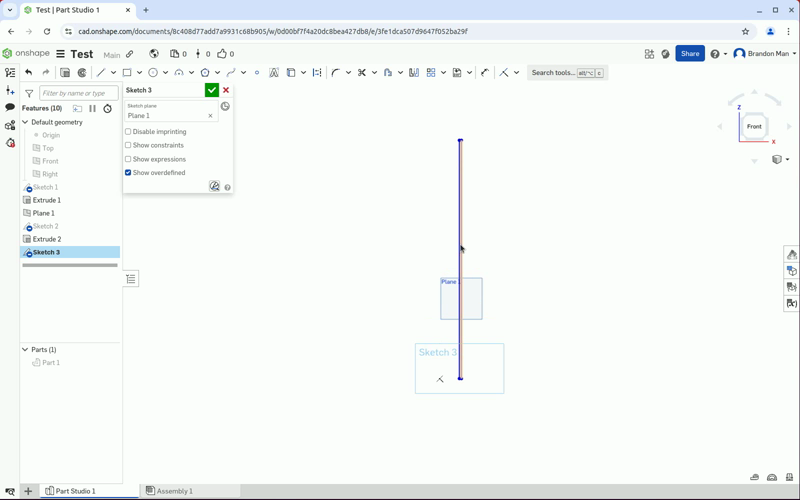
scroll(6)
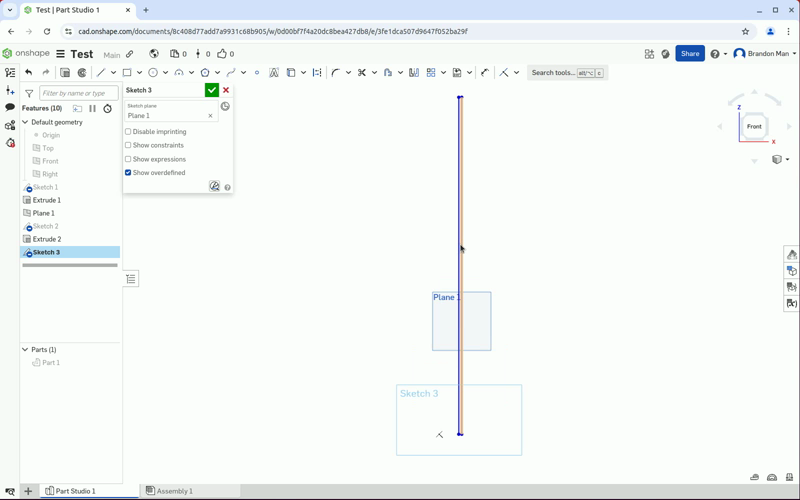
scroll(6)
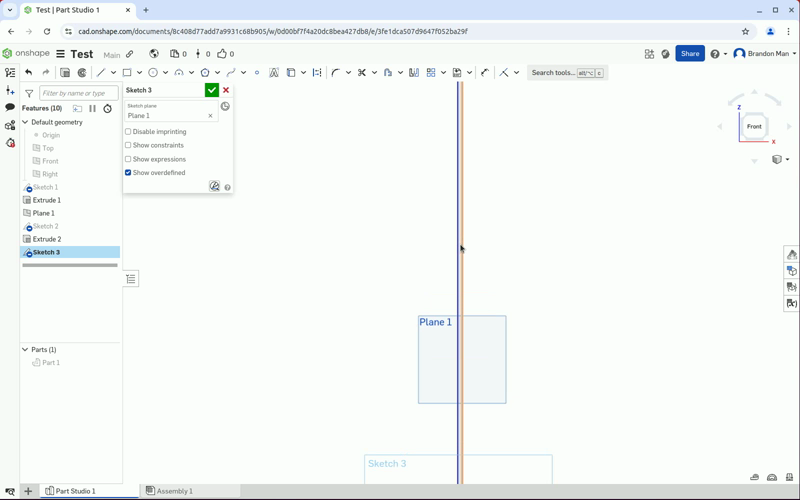
scroll(6)
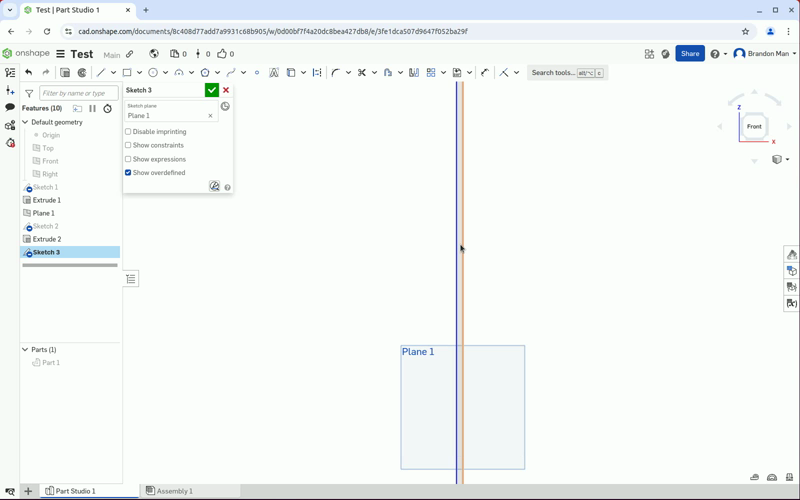
scroll(6)
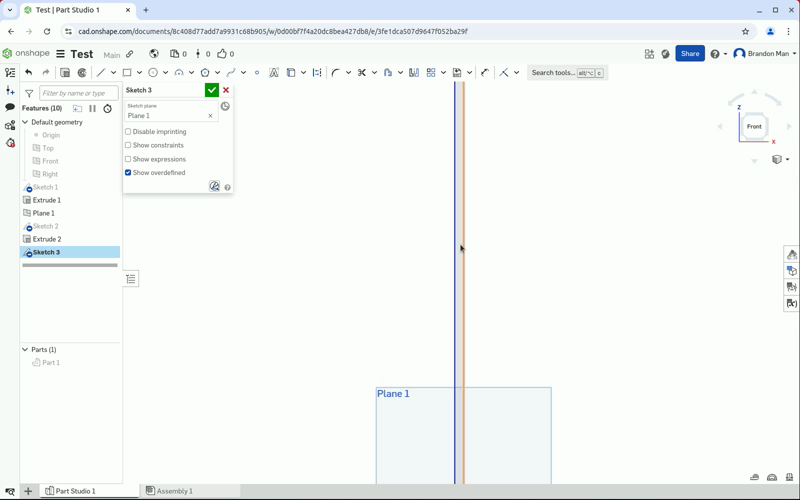
scroll(6)
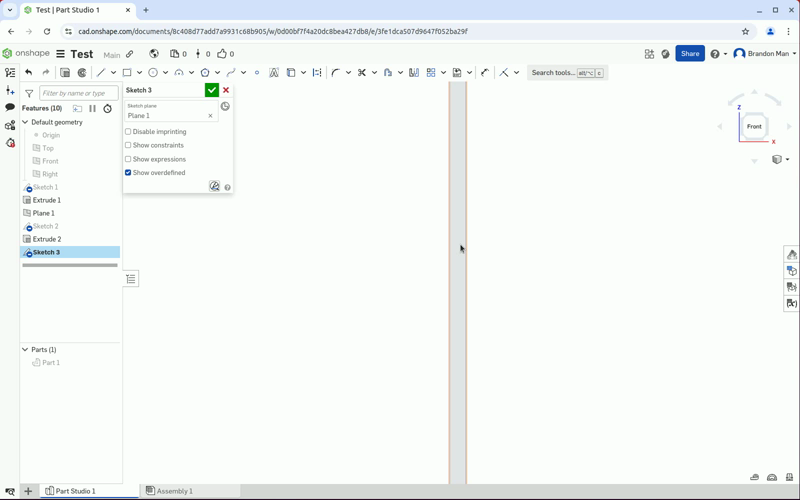
click(460, 244)
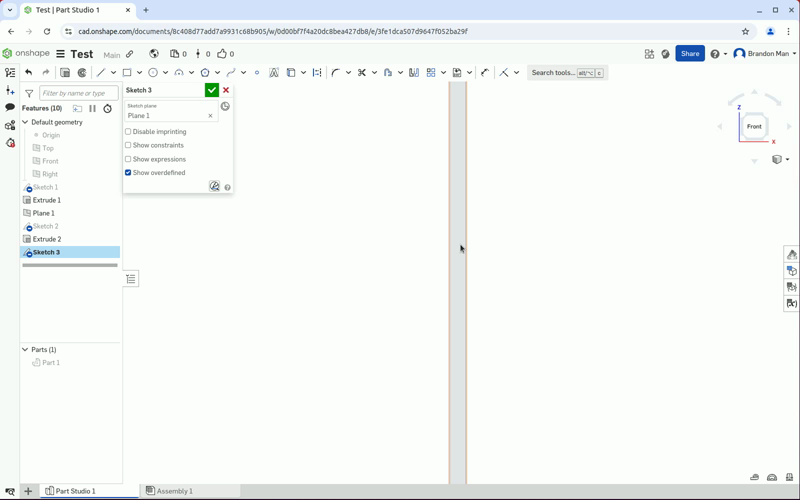
scroll(-6)
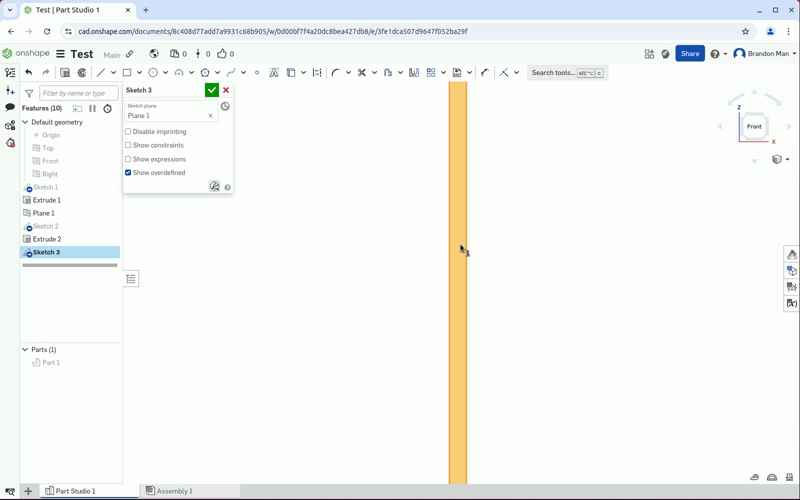
scroll(-6)
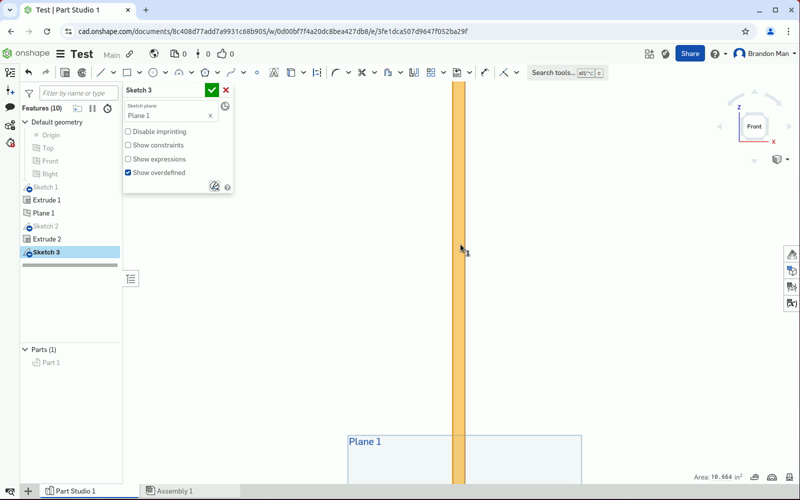
scroll(-6)
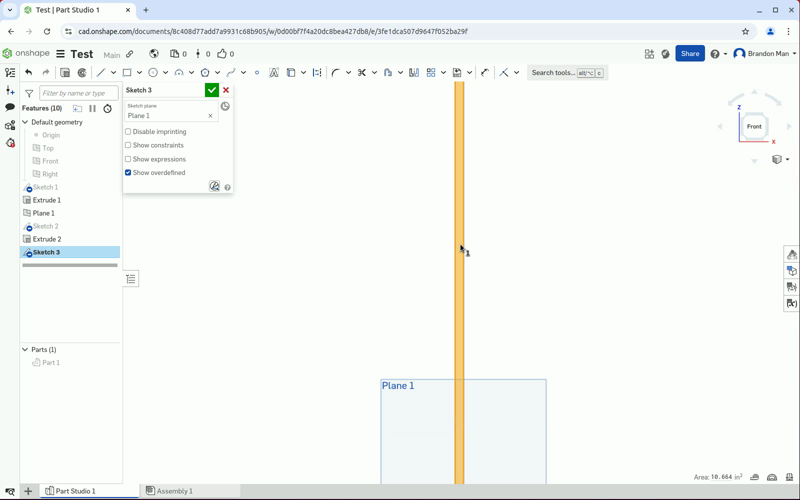
scroll(-6)
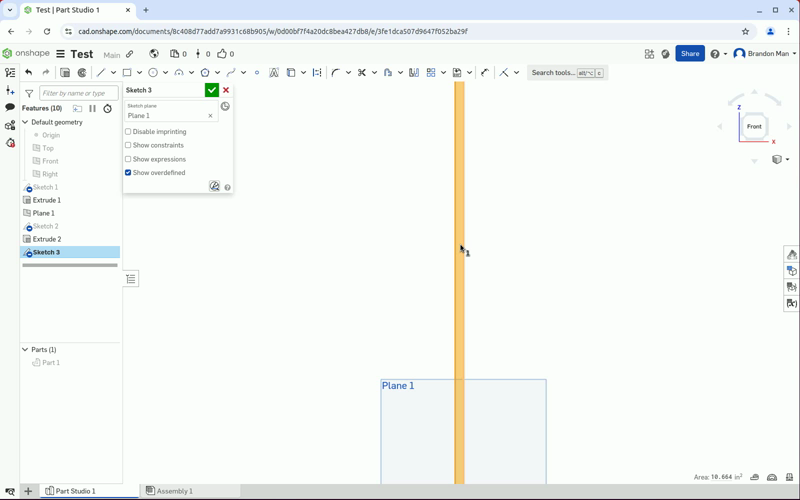
scroll(-6)
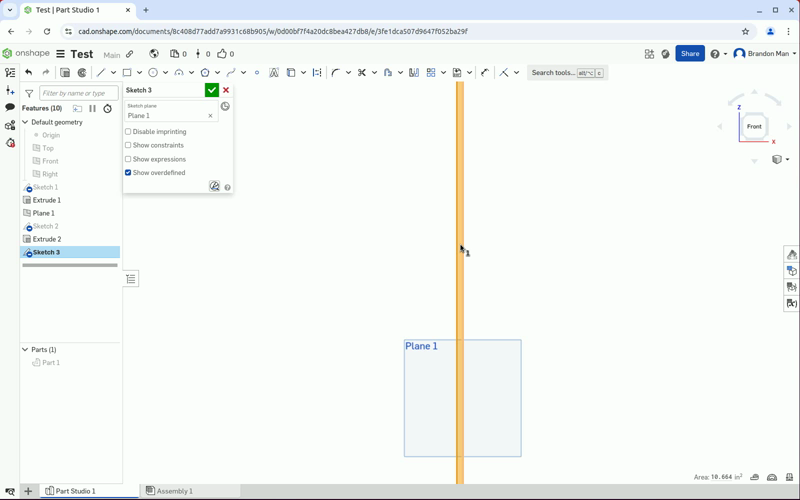
scroll(-6)
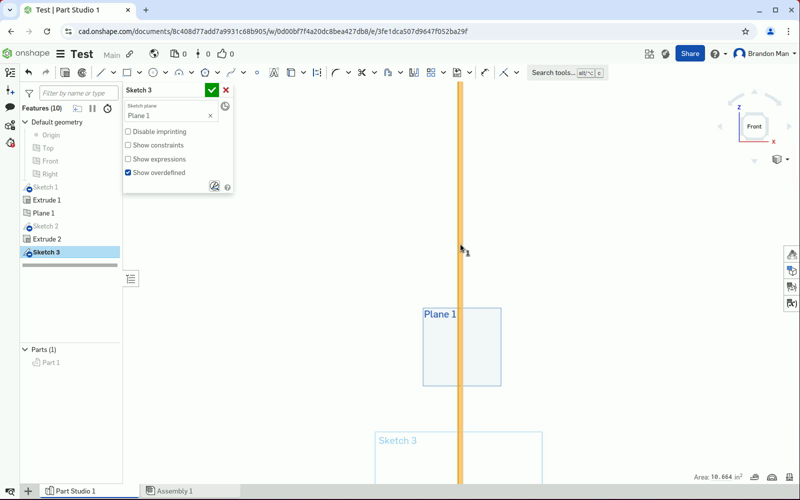
scroll(-6)
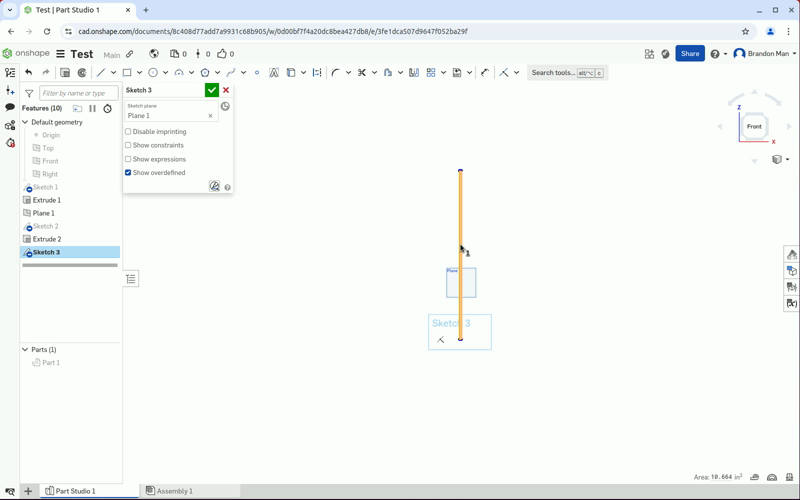
mouse_move(73, 352)
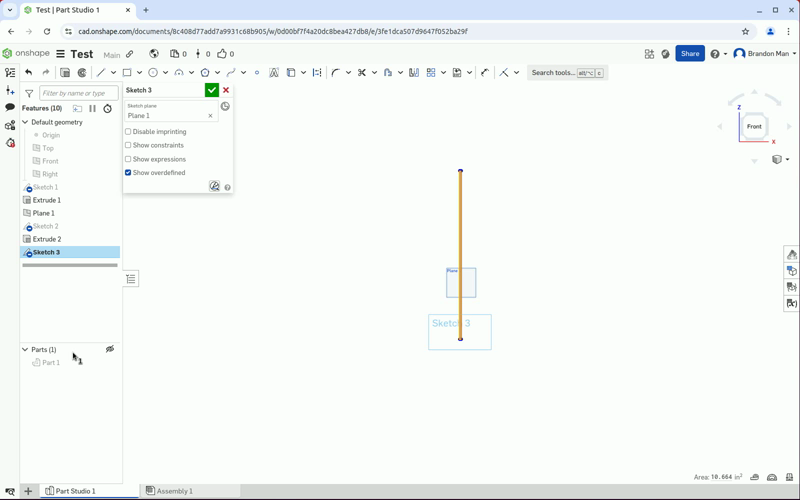
key(shift+y)
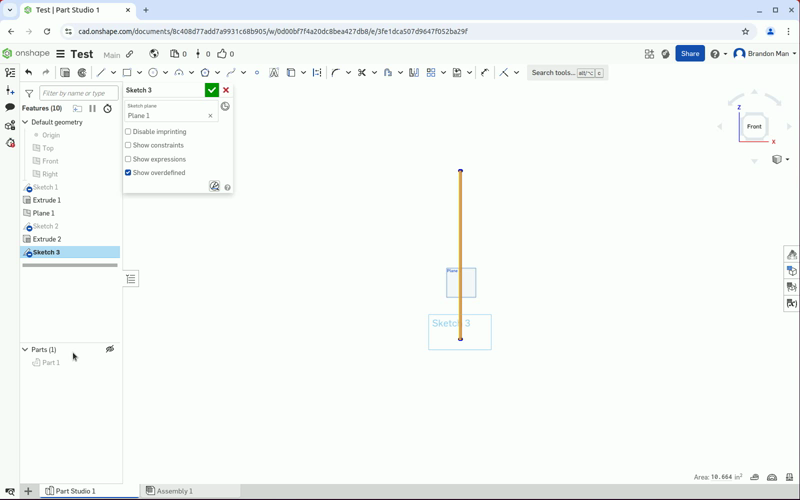
key(shift+e)
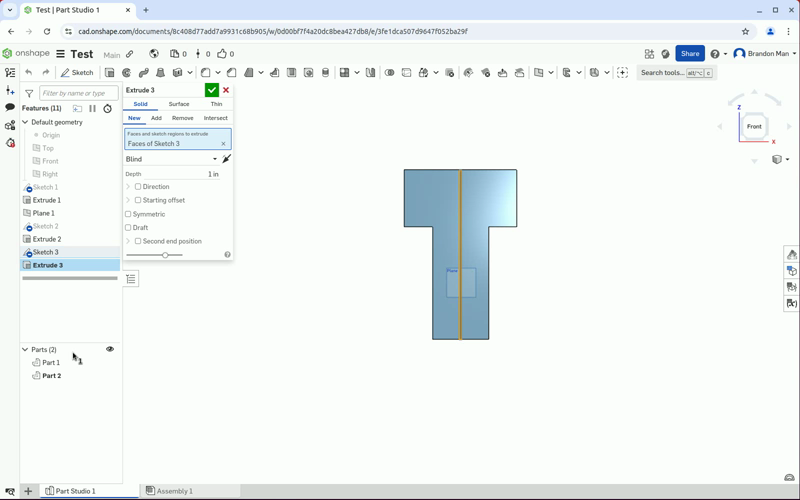
mouse_move(143, 106)
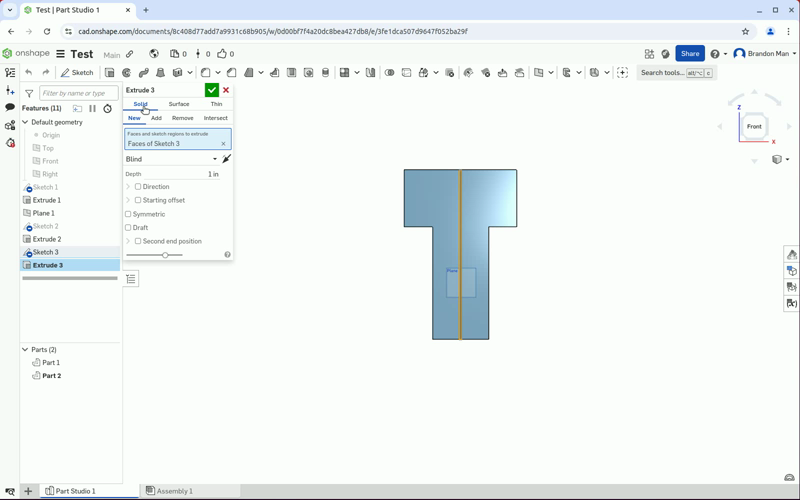
click(143, 106)
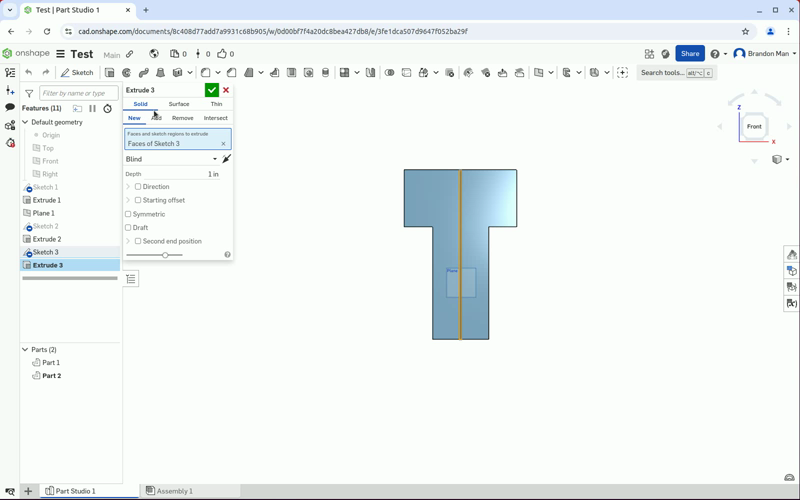
mouse_move(186, 120)
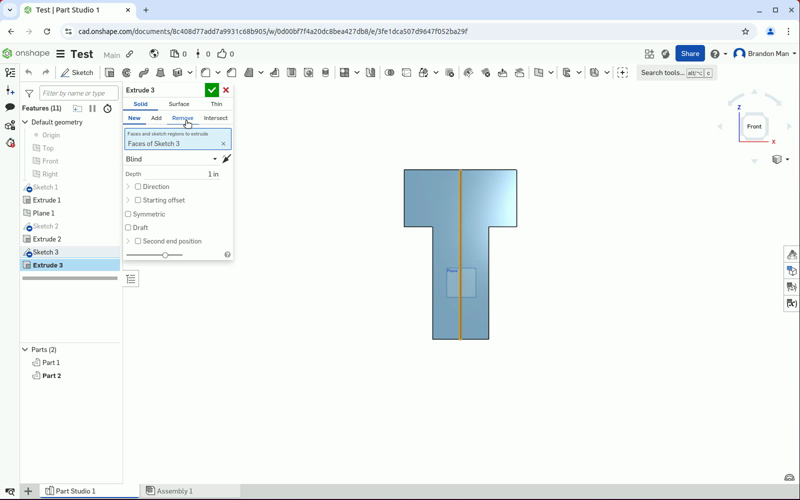
click(186, 120)
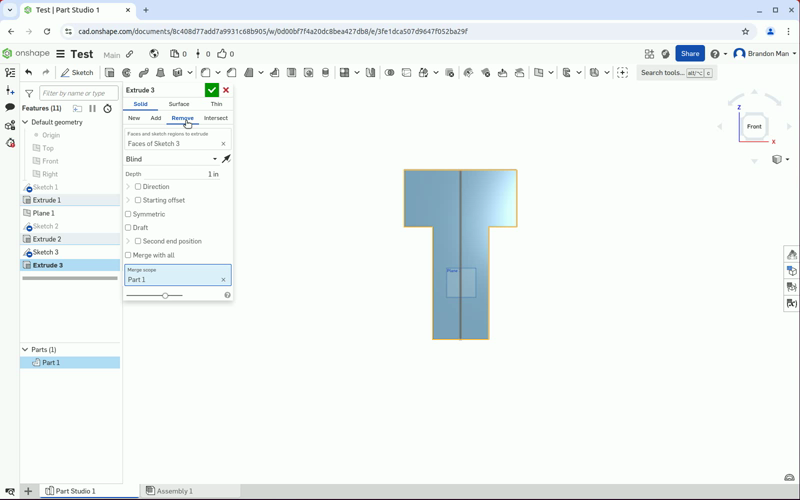
key(tab, 4)
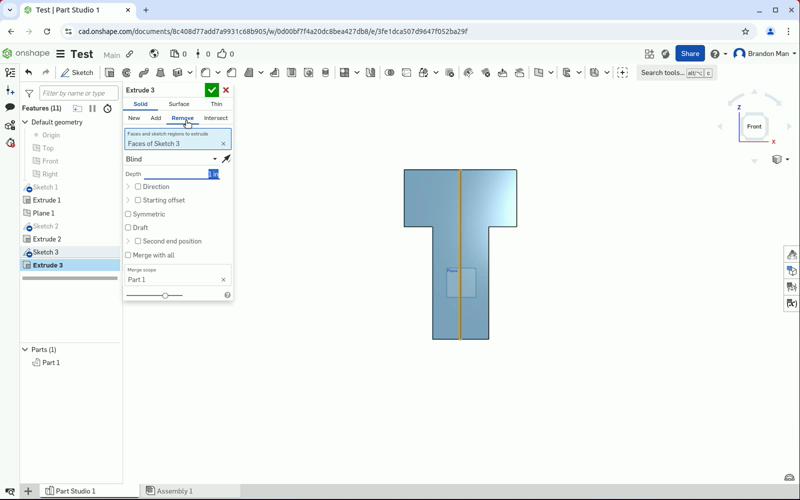
text(0.481)
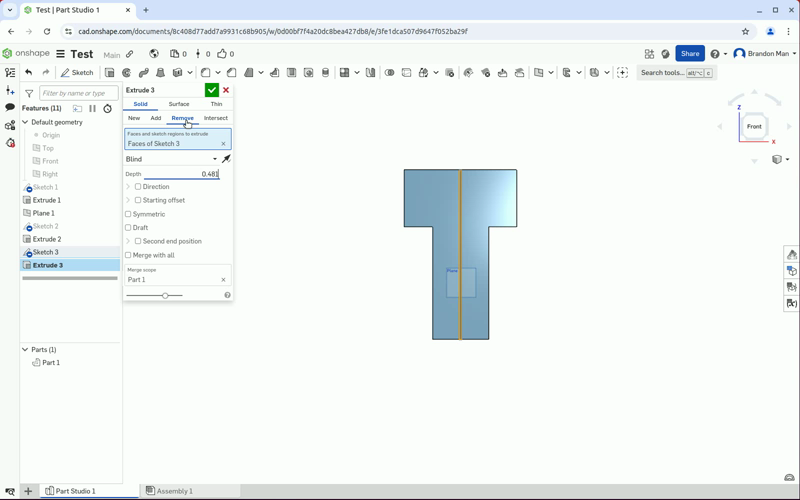
key(tab, 6)
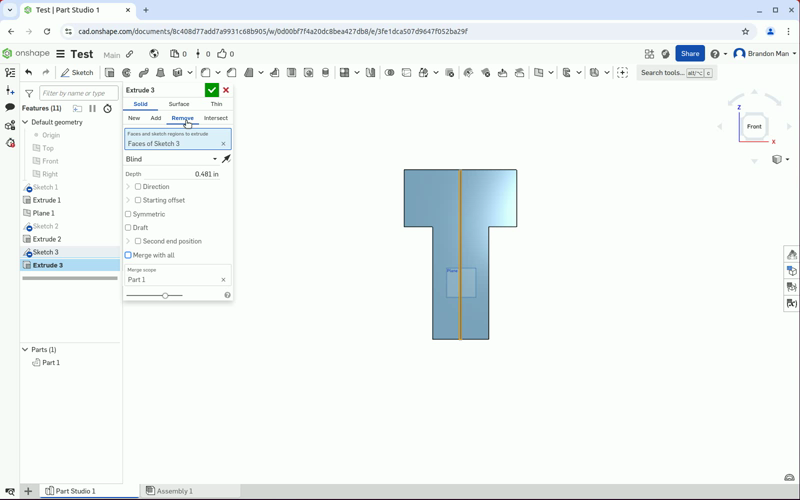
key(space)
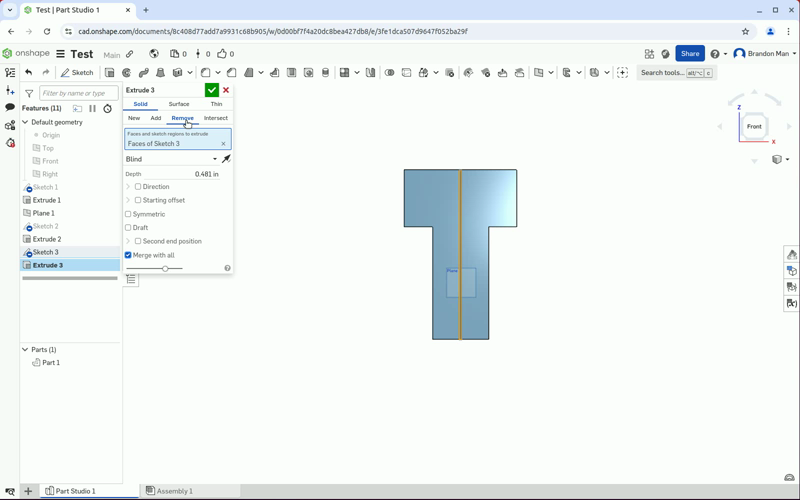
key(enter)
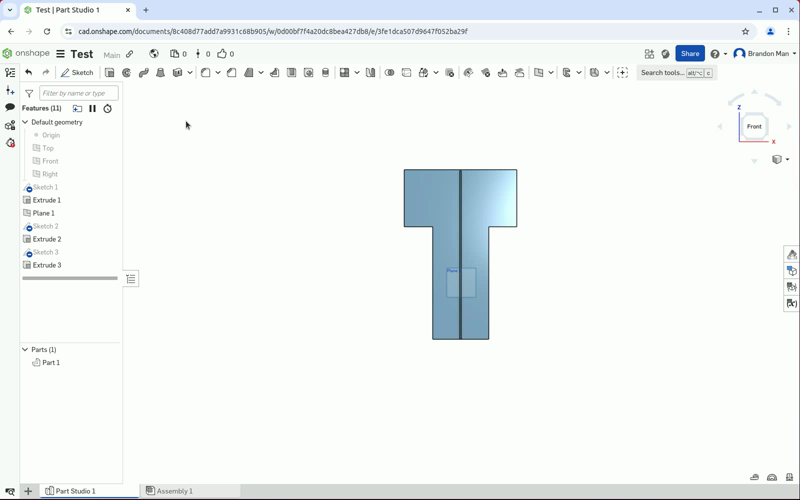
key(shift+h)
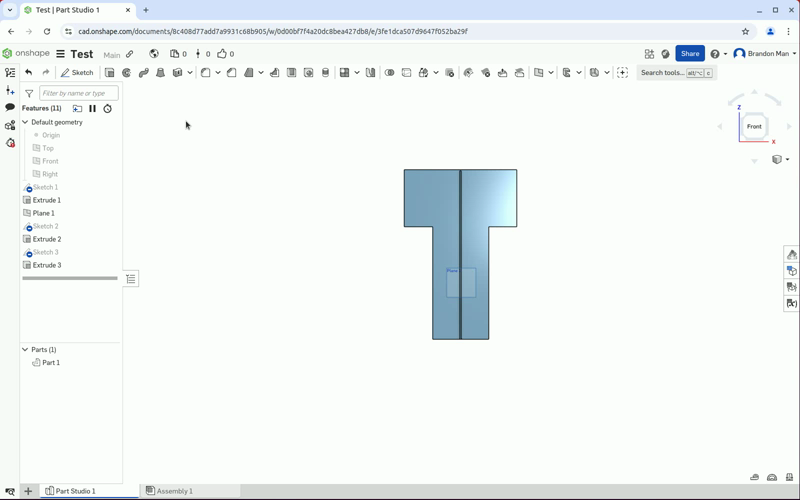
key(shift+h)
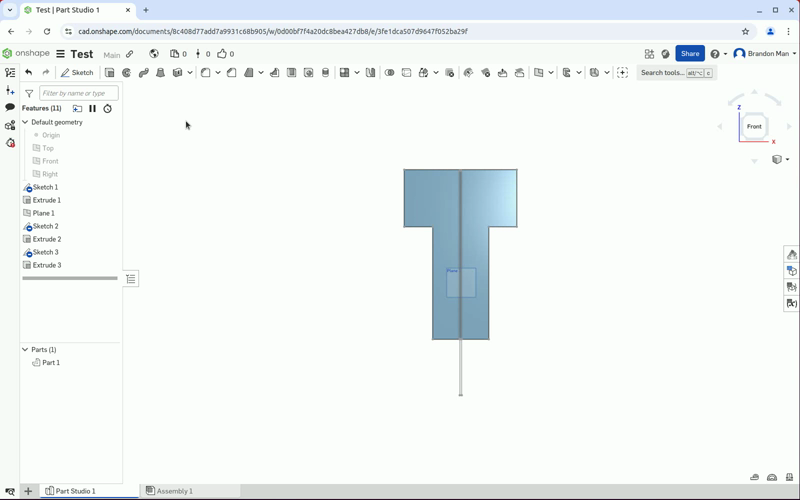
key(shift+7)
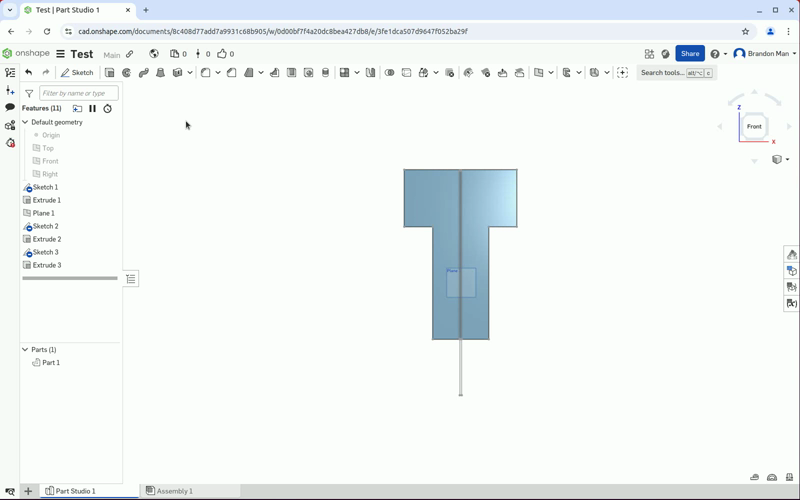
key(left, 2)
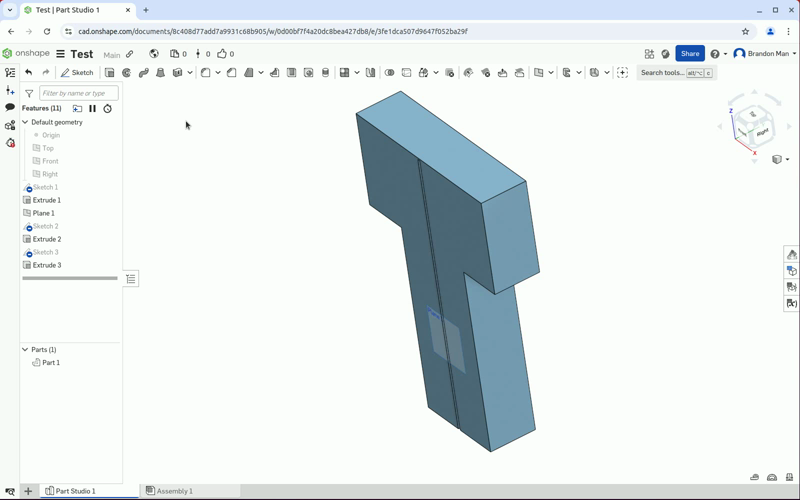
key(down, 2)
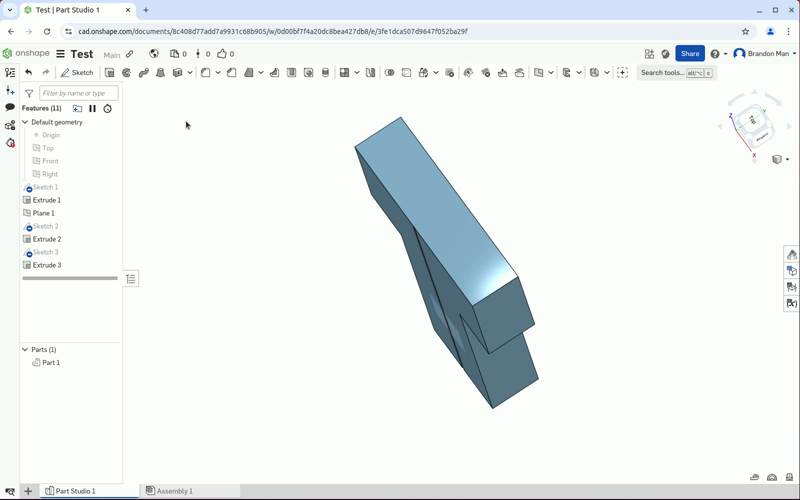
key(up, 2)
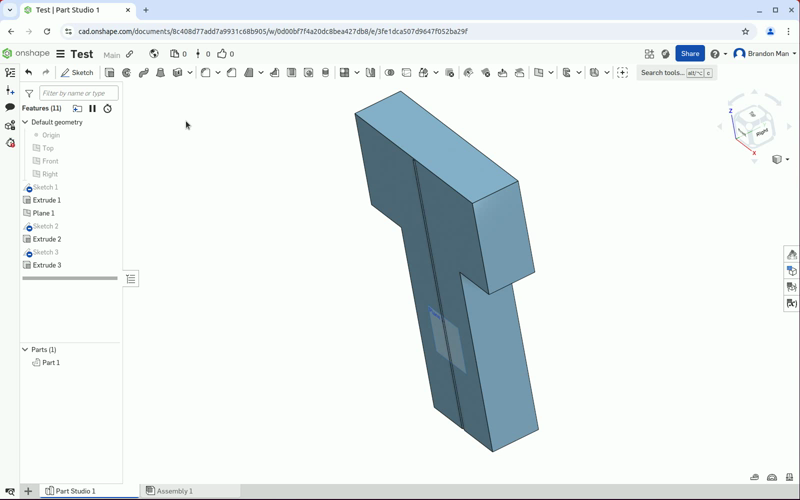
key(right, 2)
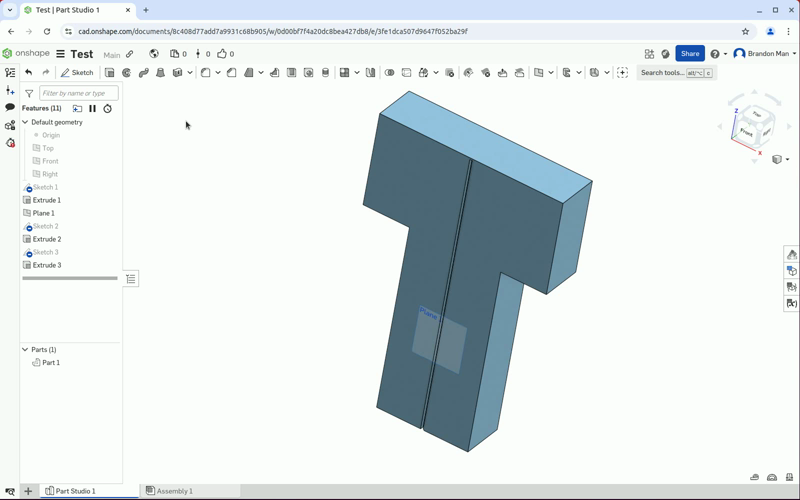
mouse_move(73, 189)
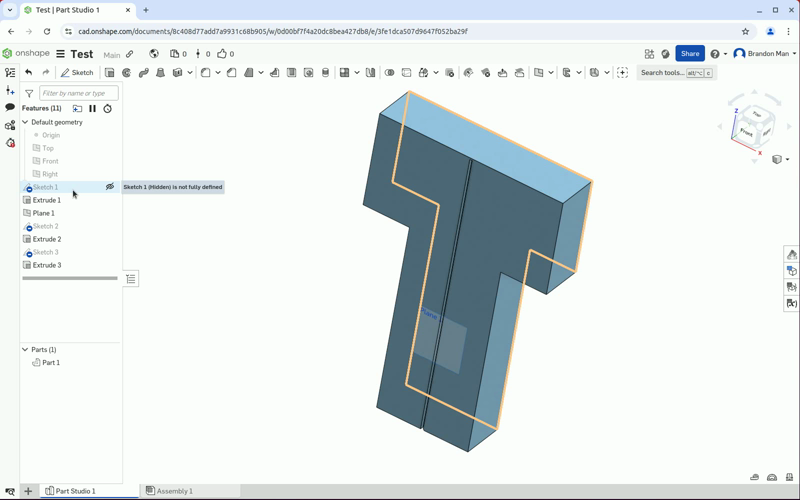
click(73, 189)